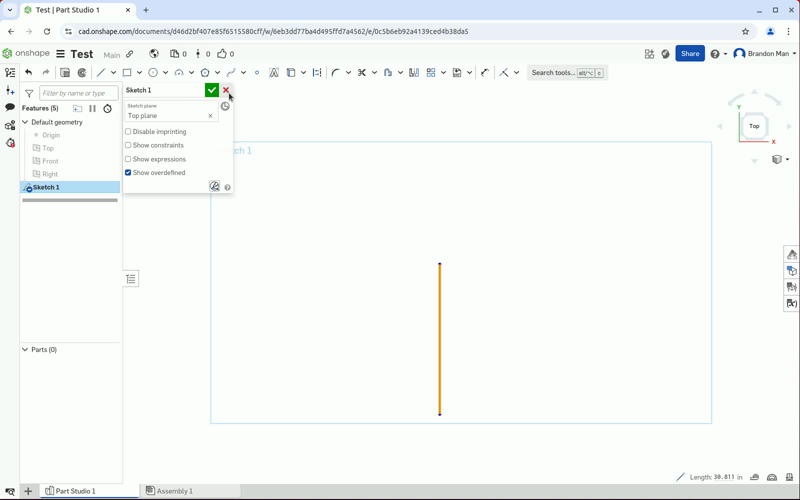
key(shift+h)
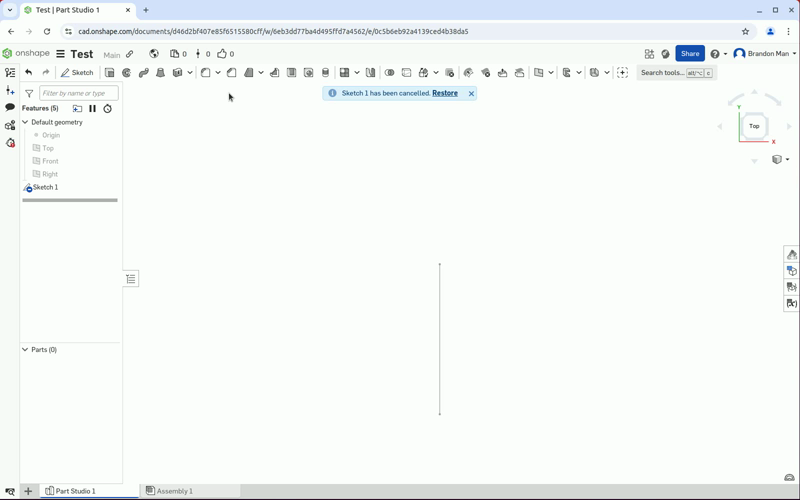
mouse_move(73, 352)
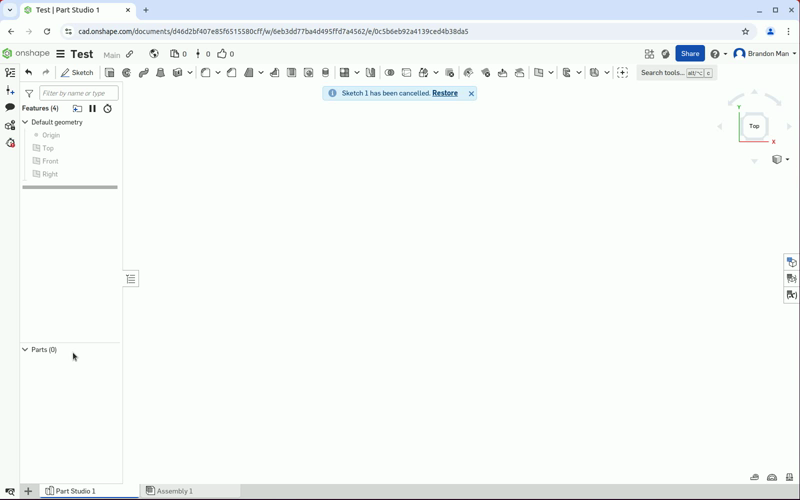
key(y)
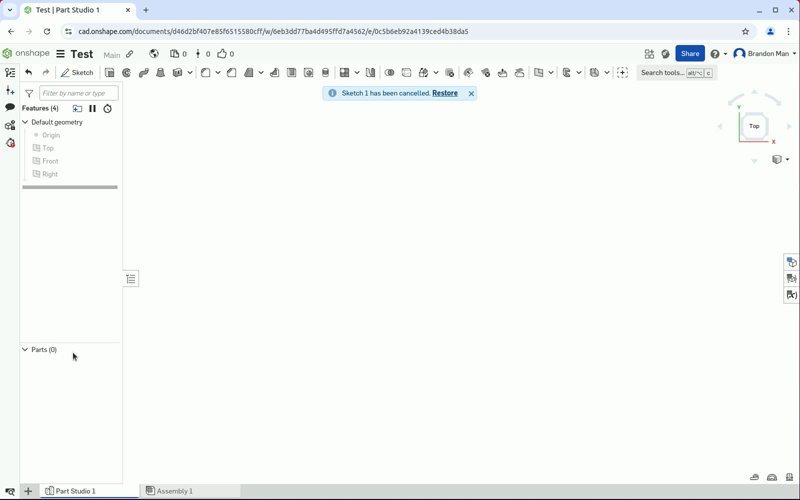
key(shift+p)
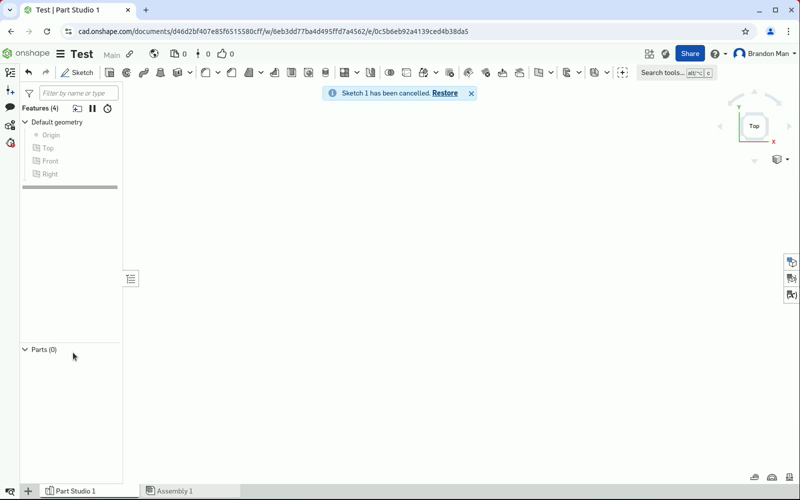
key(space)
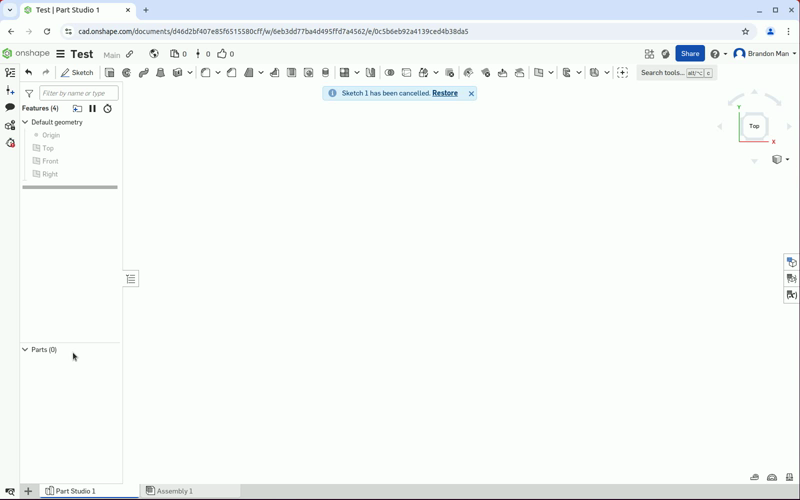
key_down(shift)
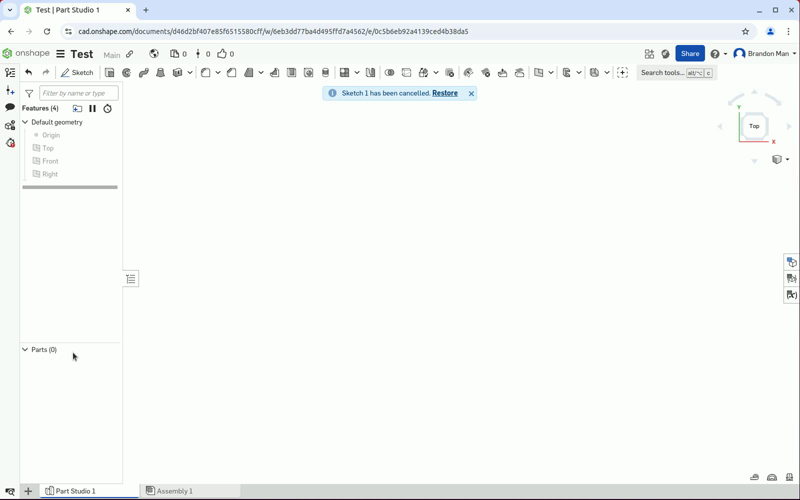
key(up)
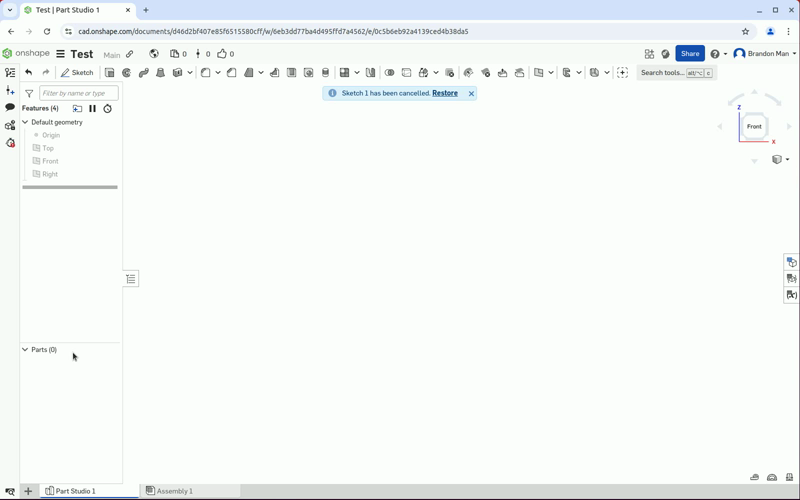
key_up(shift)
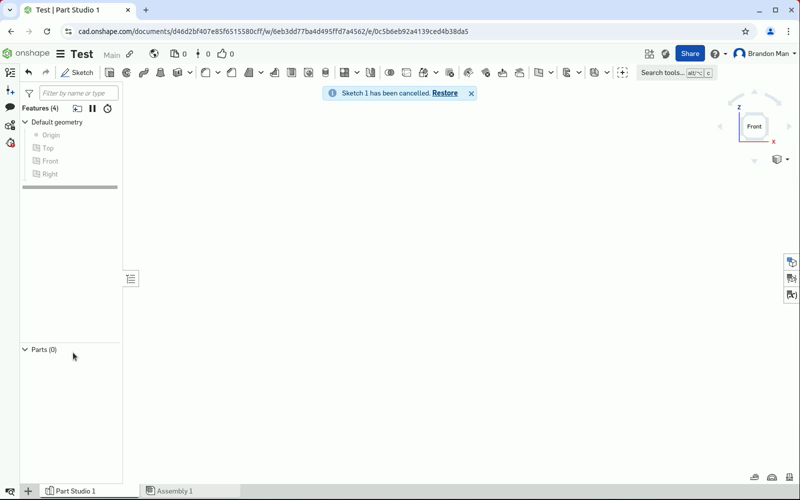
mouse_move(73, 352)
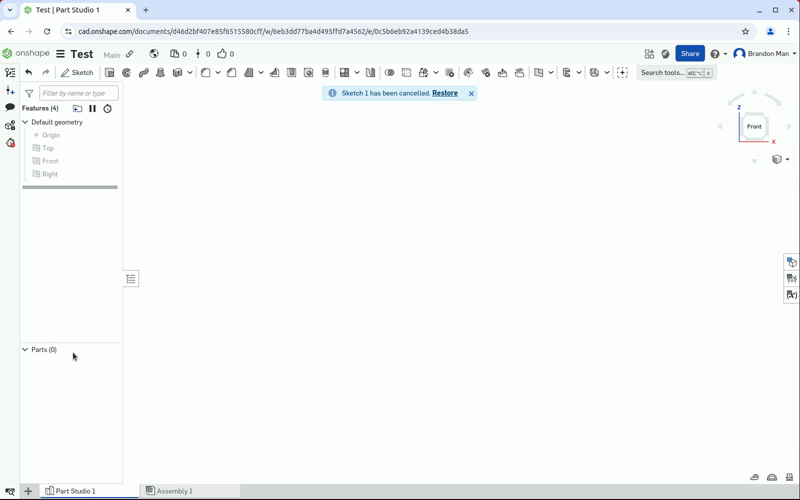
key(shift+y)
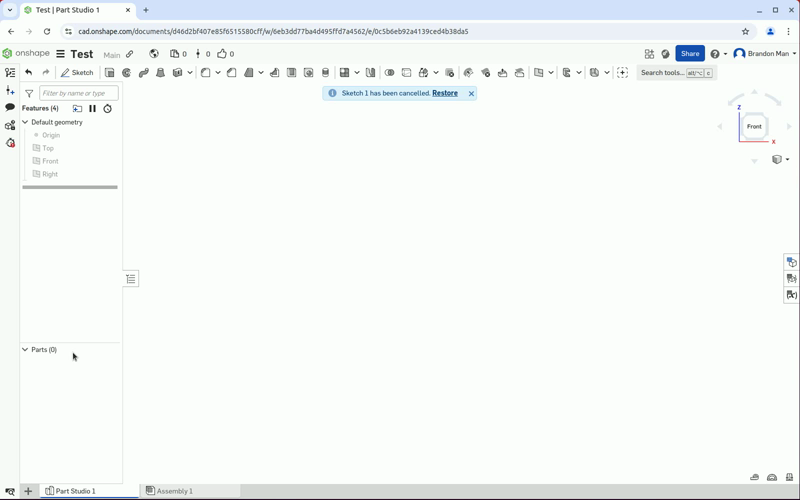
key(shift+s)
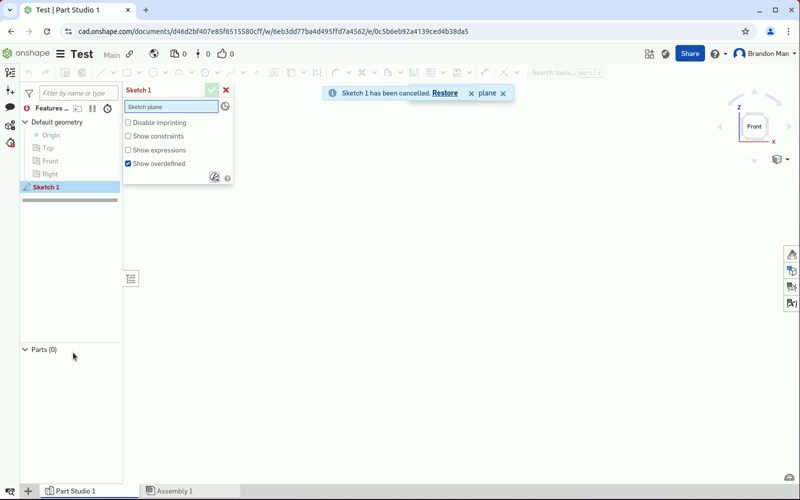
mouse_move(73, 163)
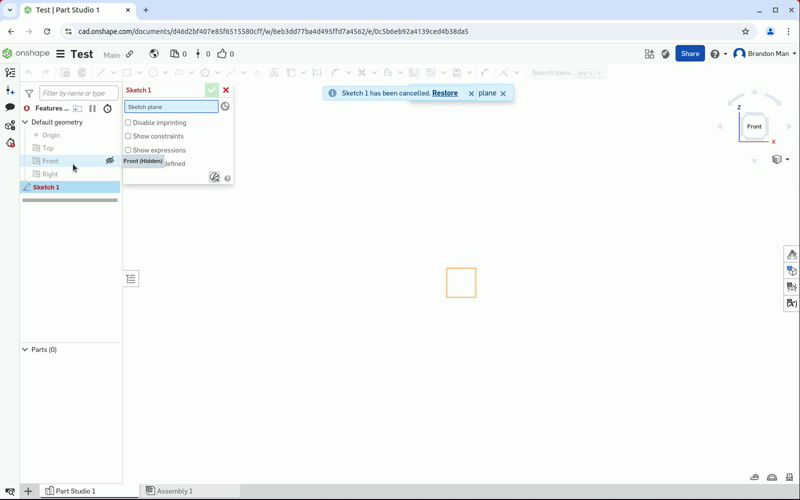
click(73, 163)
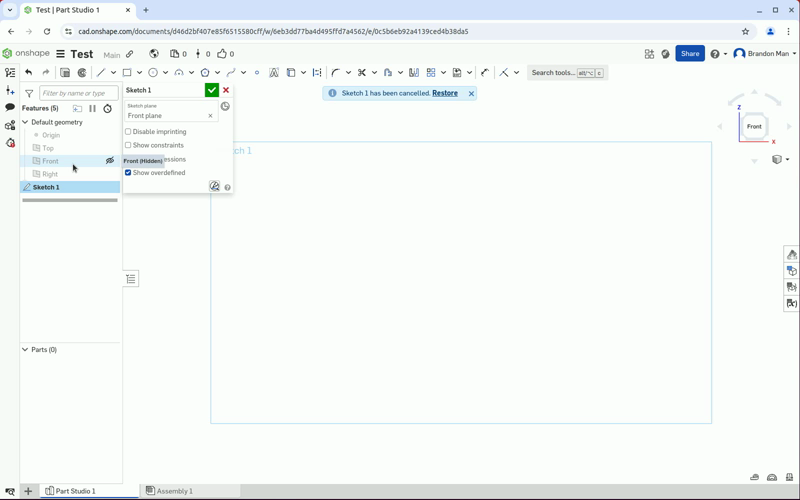
mouse_move(73, 352)
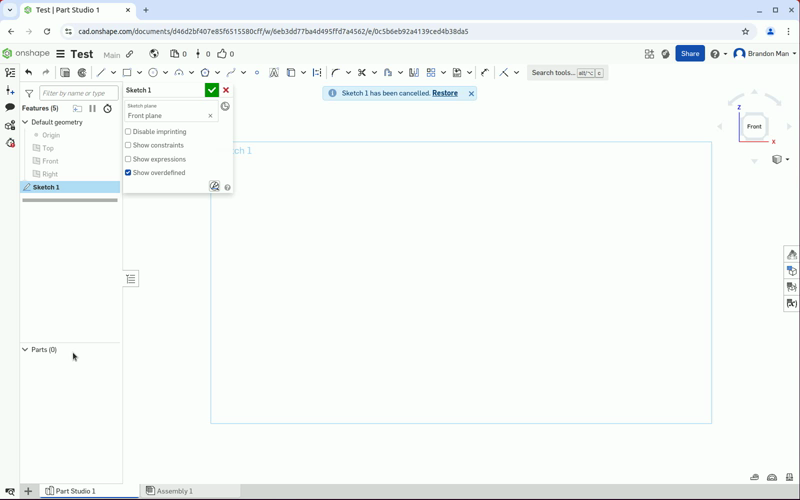
key(y)
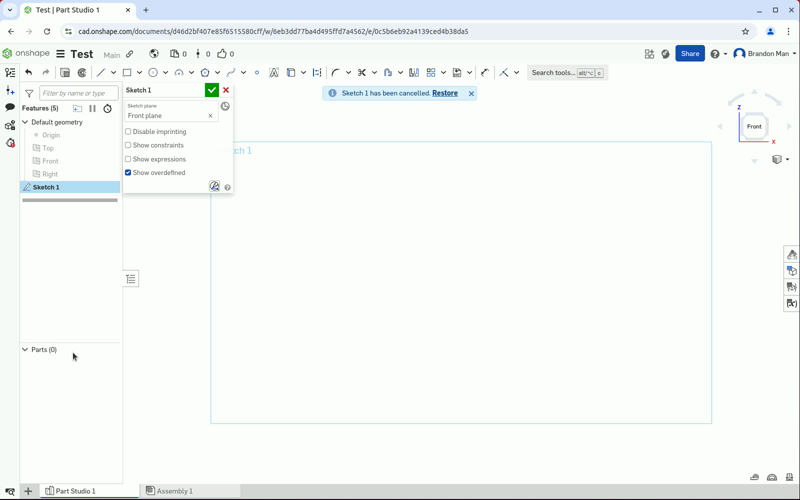
key(a)
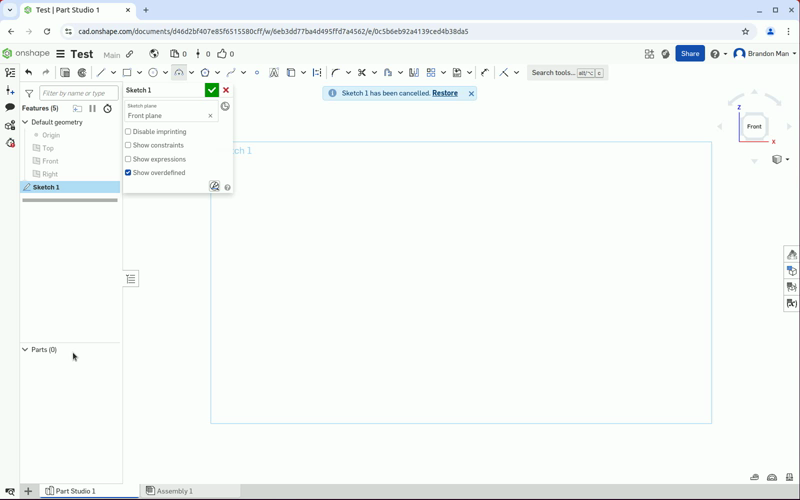
key_down(shift)
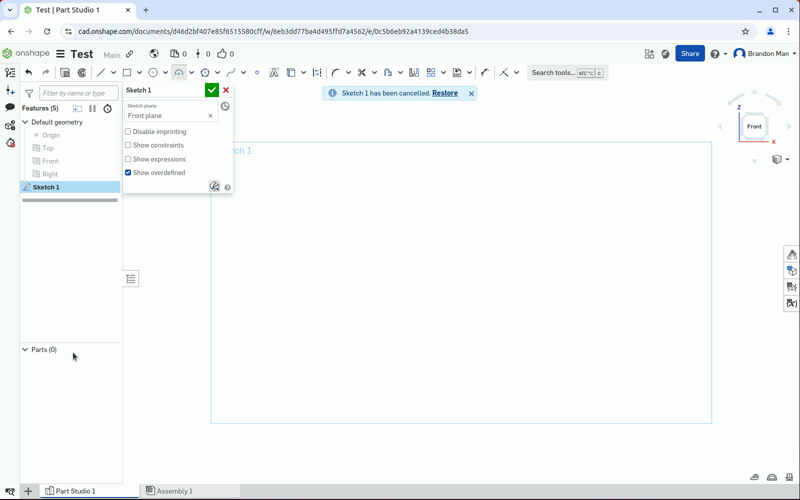
mouse_move(410, 301)
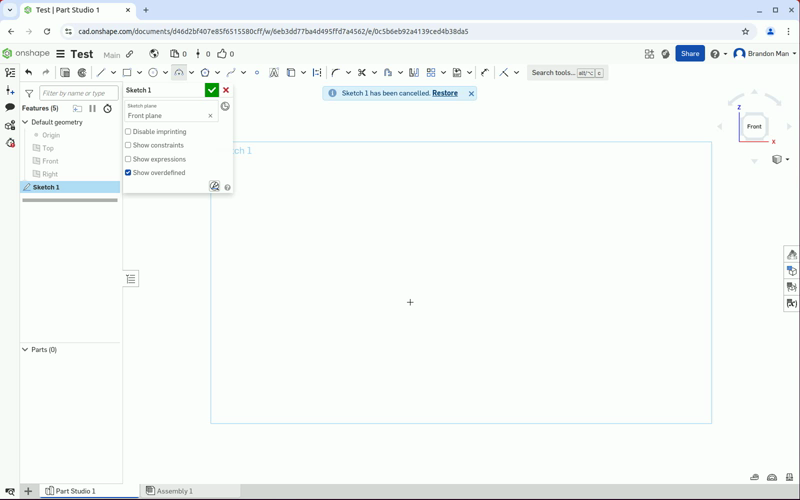
click(410, 301)
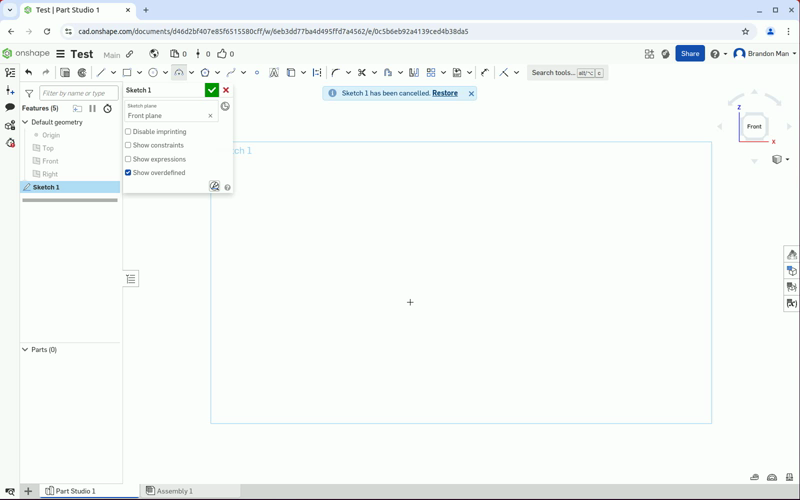
key_up(shift)
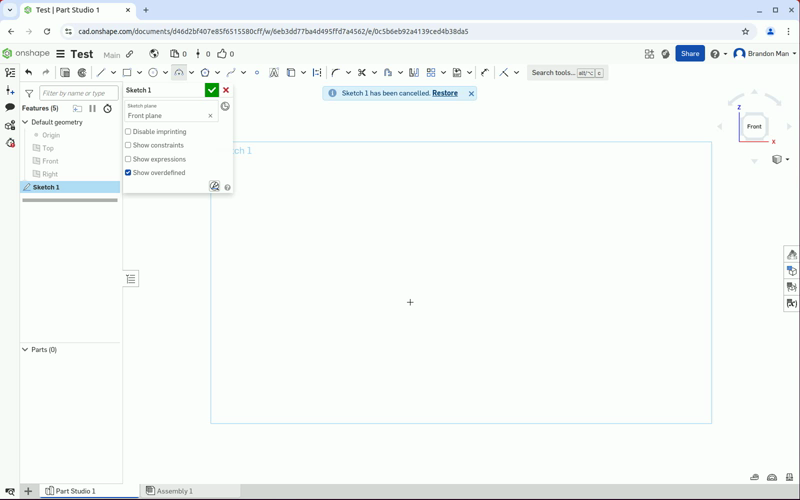
key_down(shift)
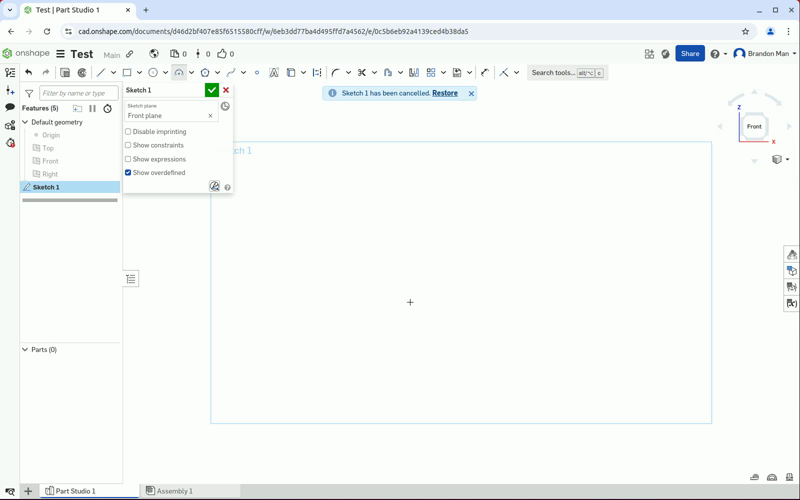
mouse_move(433, 313)
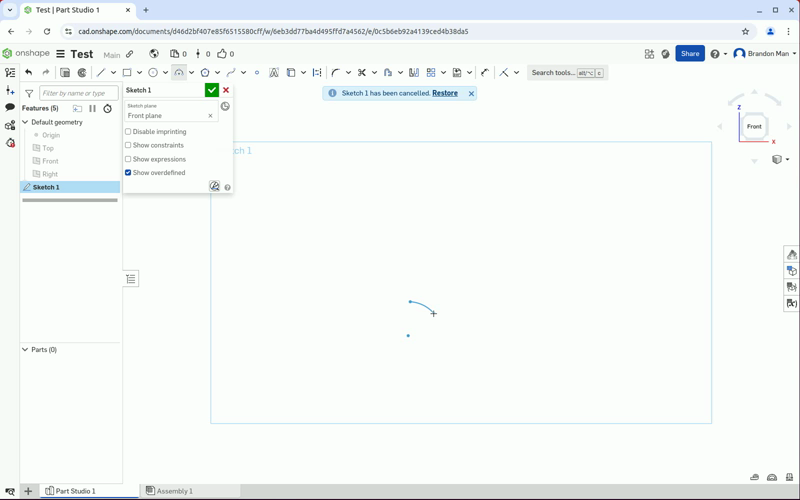
click(433, 313)
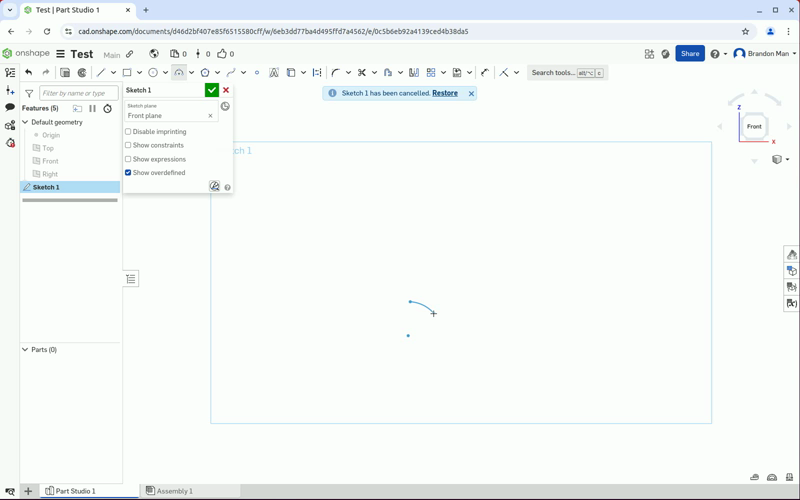
mouse_move(420, 310)
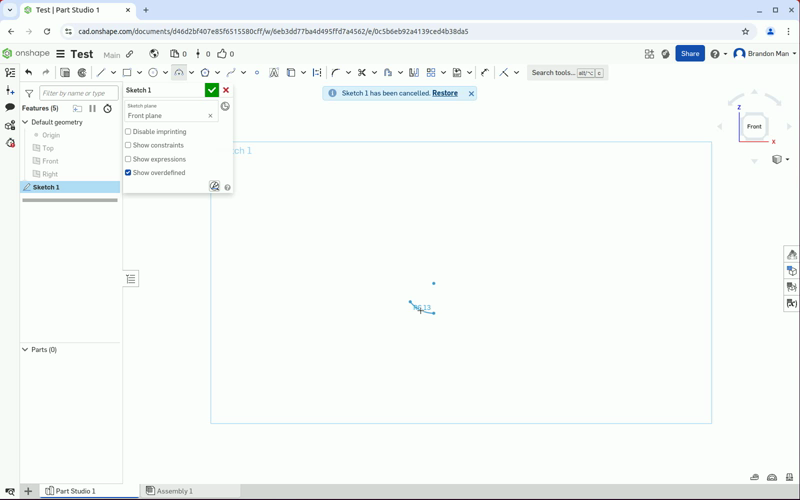
click(420, 310)
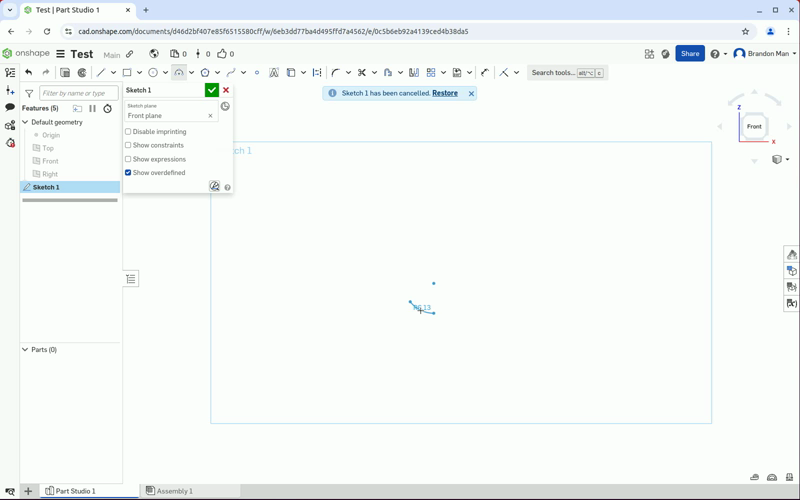
key_up(shift)
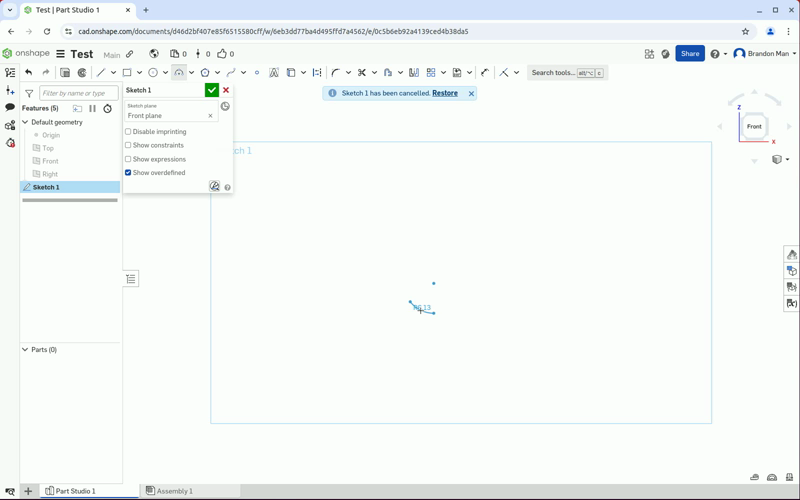
key(esc)
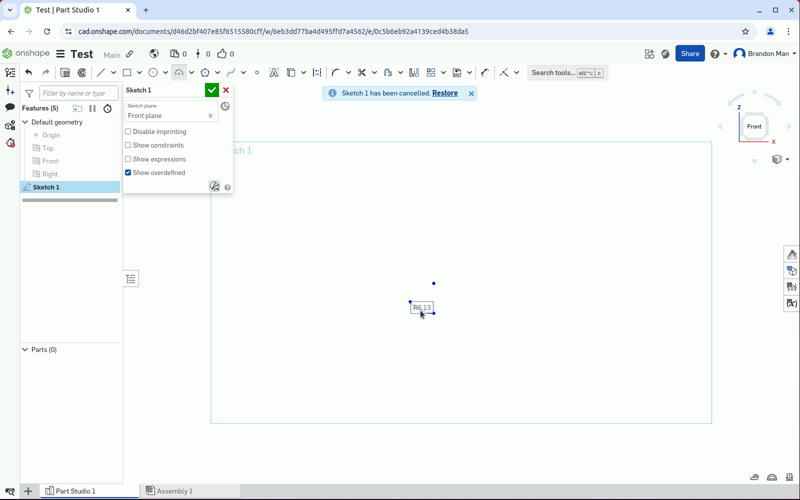
key(l)
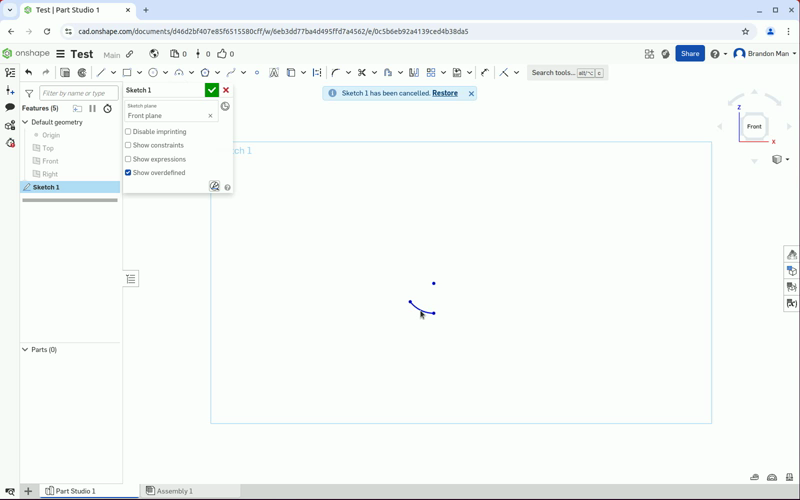
mouse_move(433, 313)
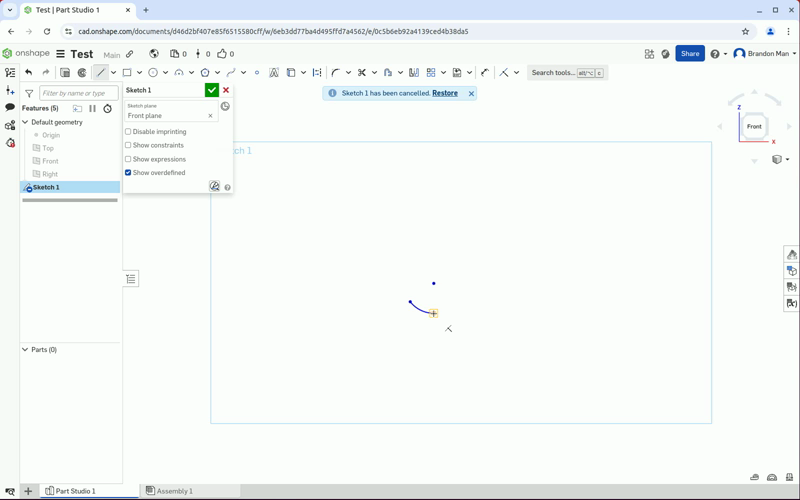
click(433, 313)
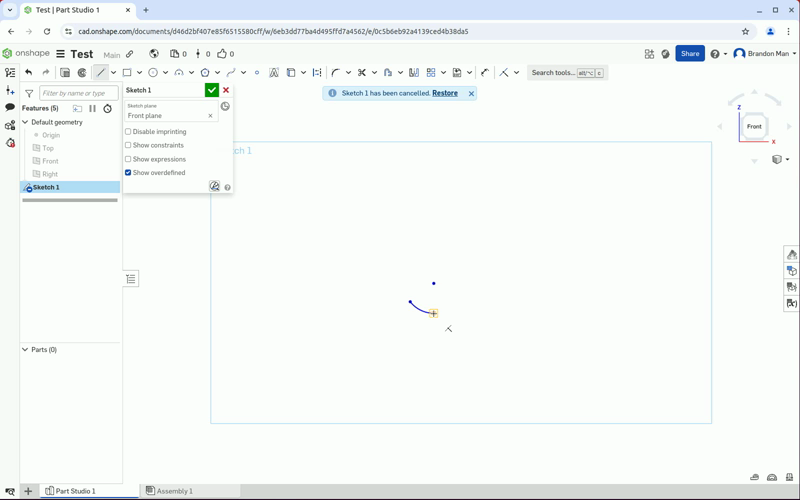
key_down(shift)
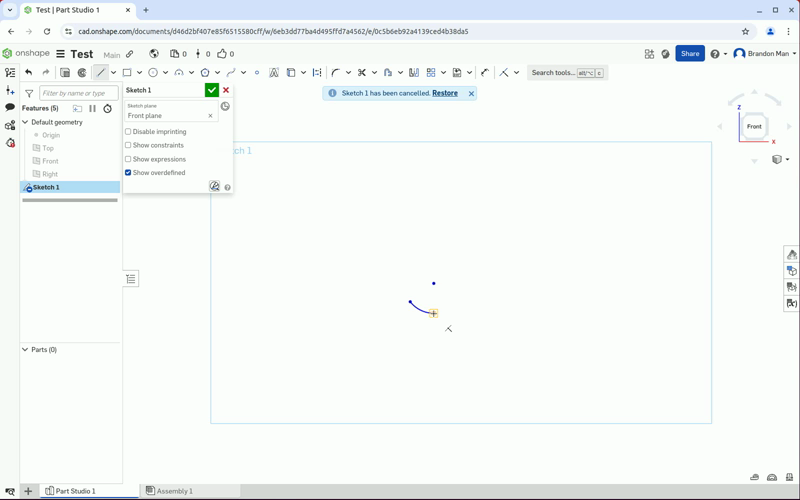
mouse_move(463, 313)
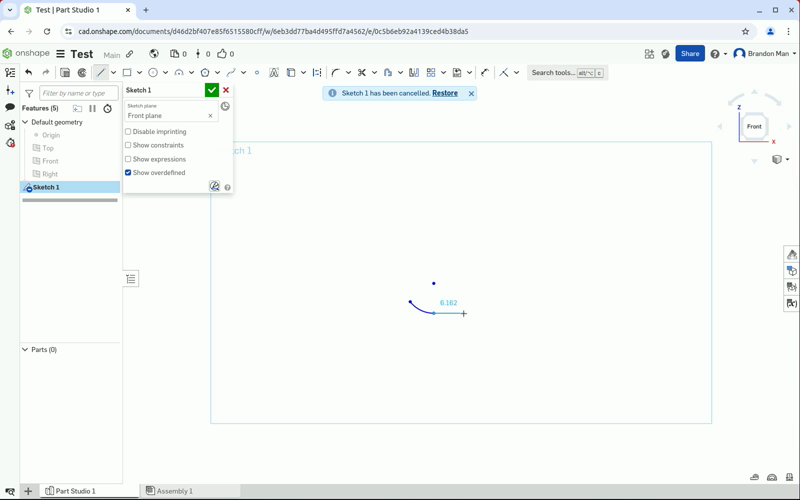
mouse_move(487, 313)
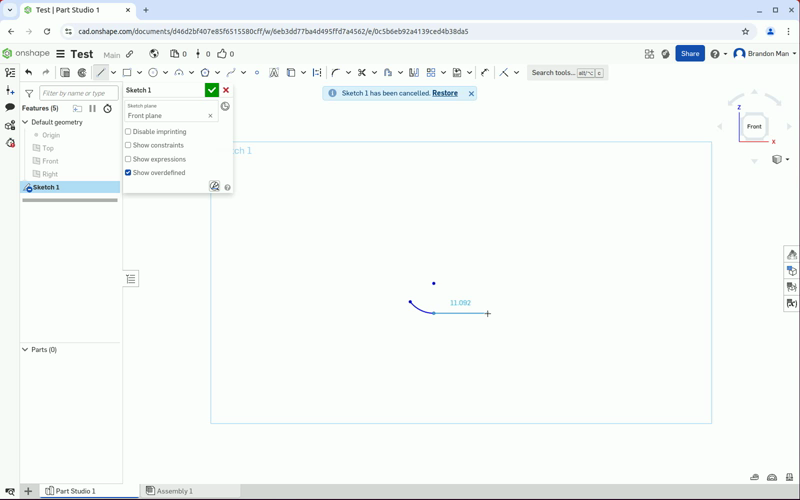
click(487, 313)
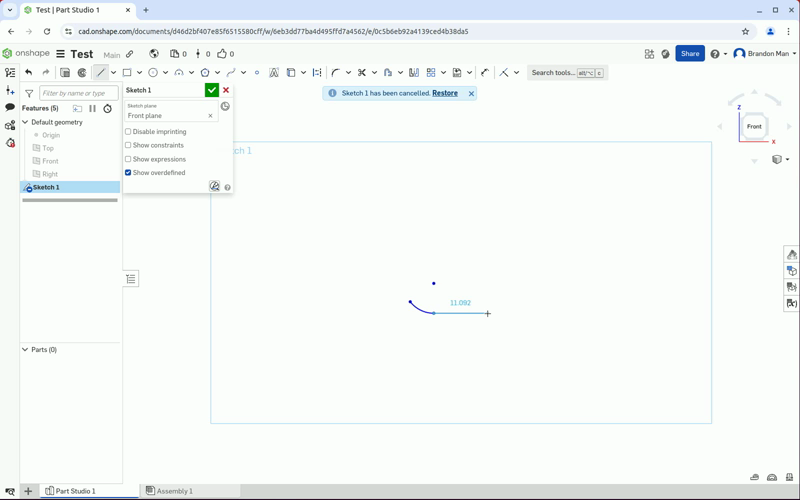
key_up(shift)
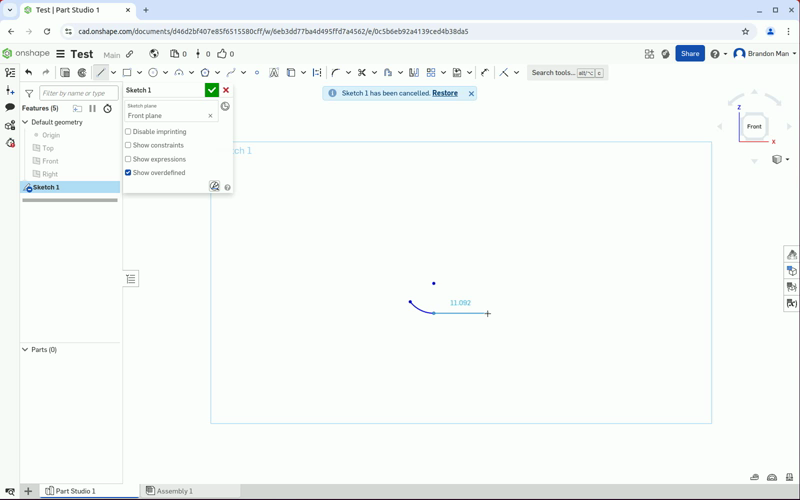
key(esc)
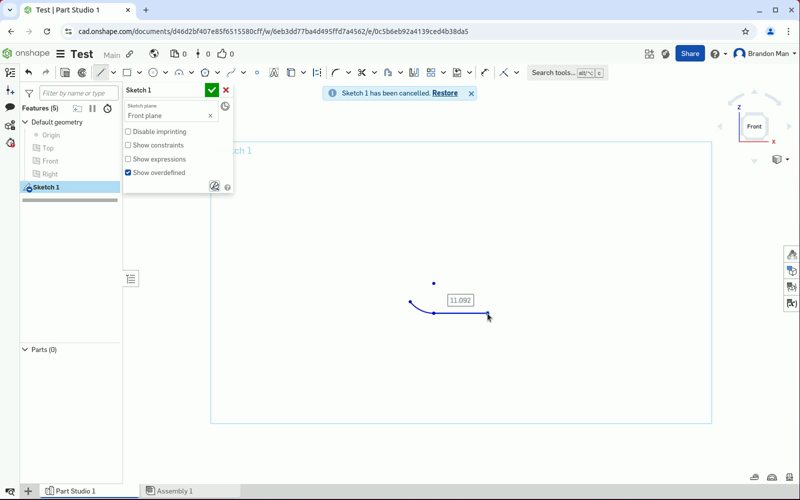
key(a)
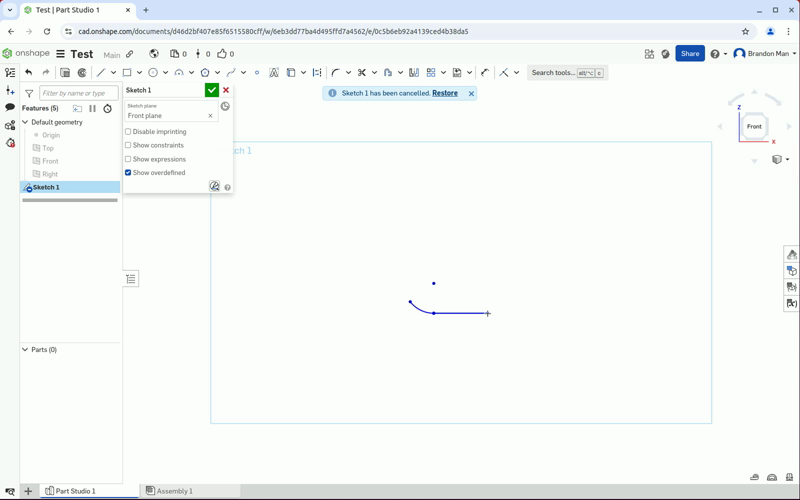
mouse_move(487, 313)
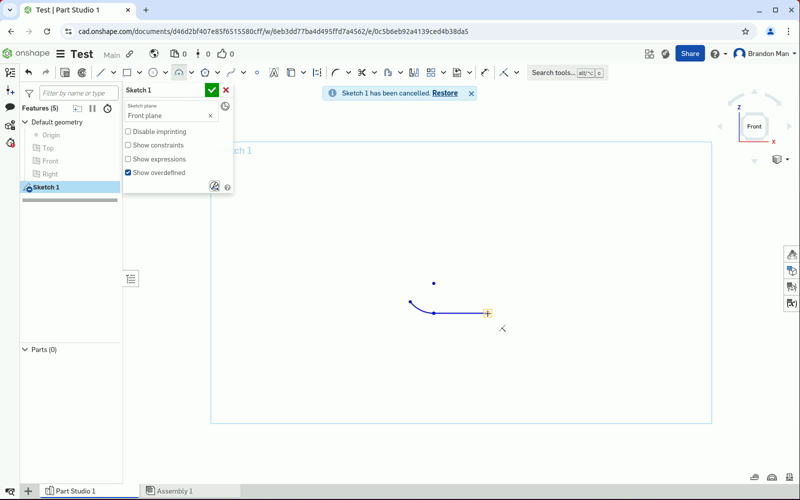
click(487, 313)
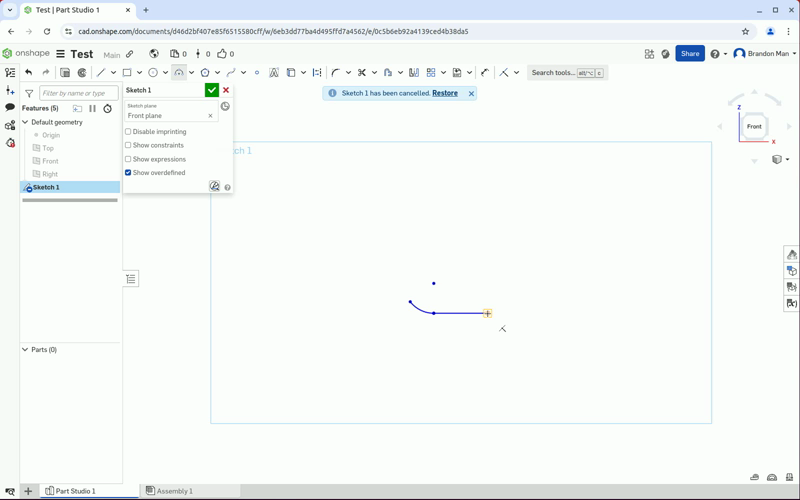
key_down(shift)
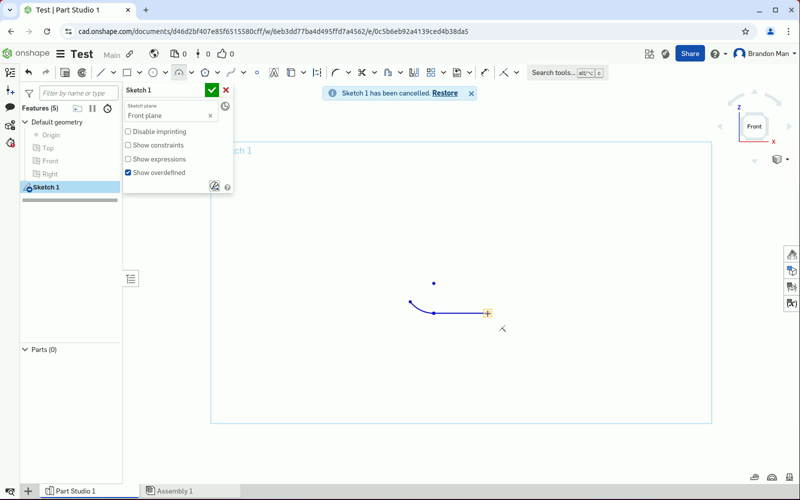
mouse_move(511, 301)
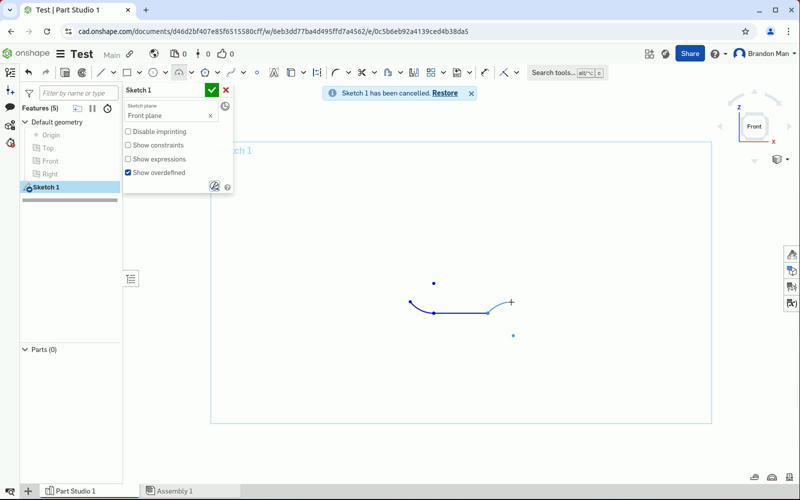
click(511, 301)
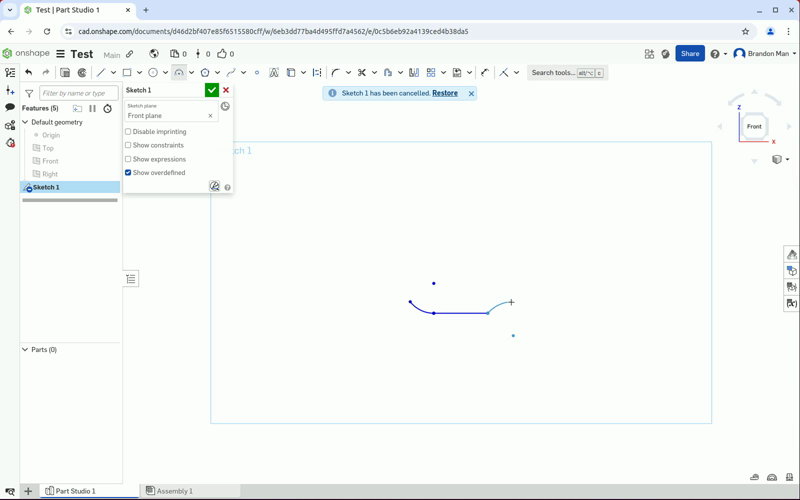
mouse_move(501, 310)
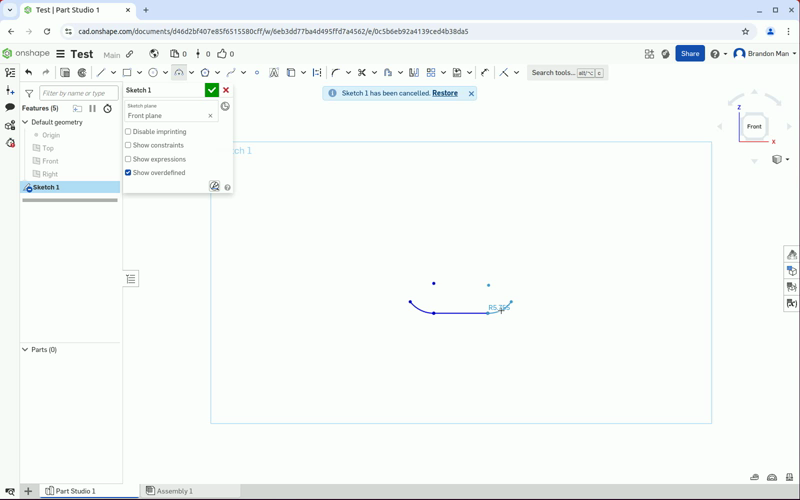
click(501, 310)
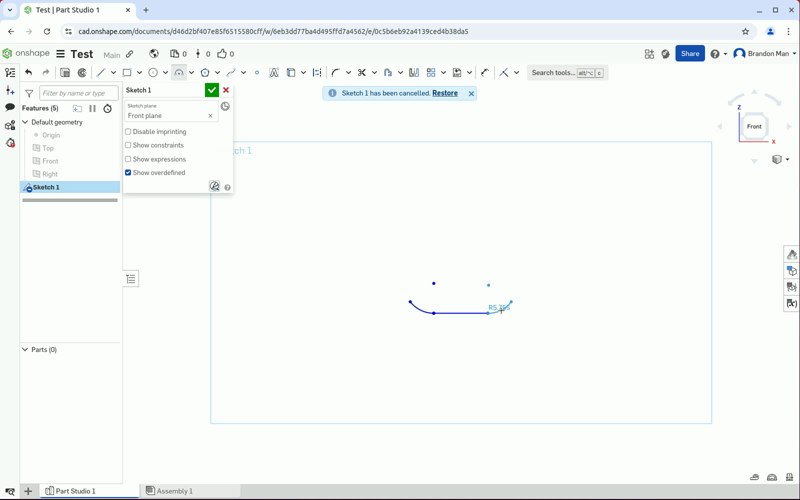
key_up(shift)
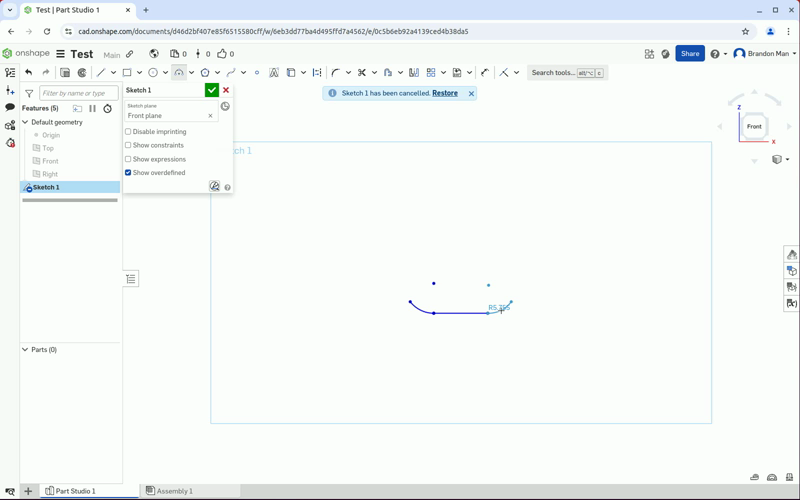
key(esc)
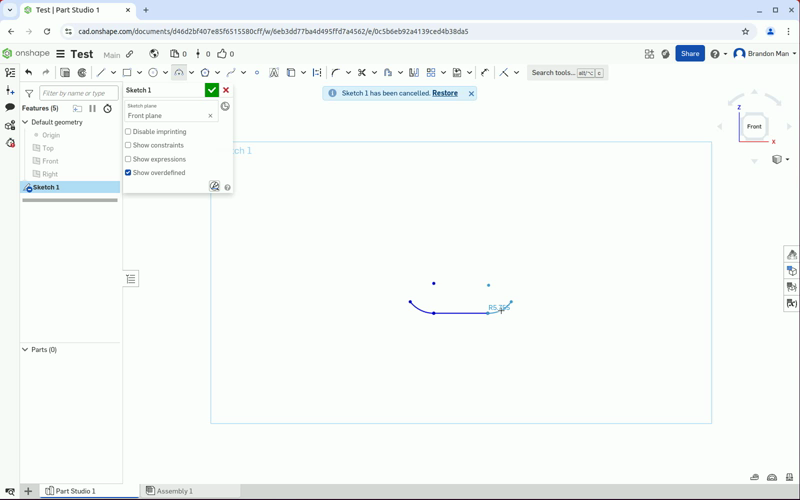
key(l)
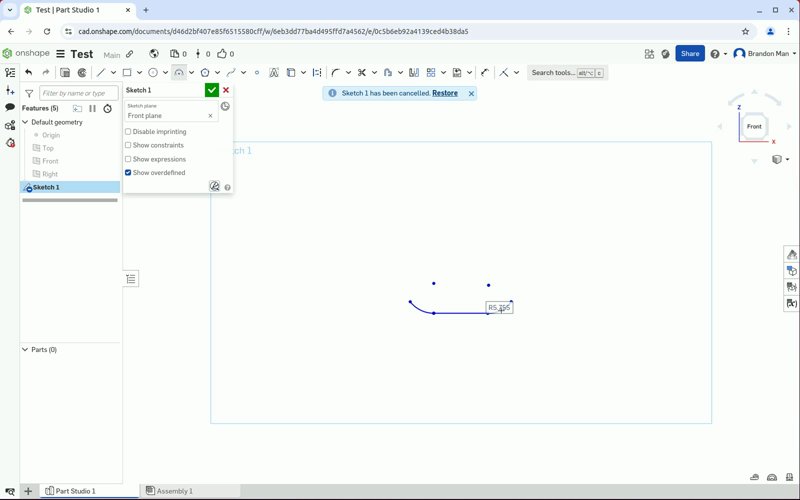
mouse_move(511, 301)
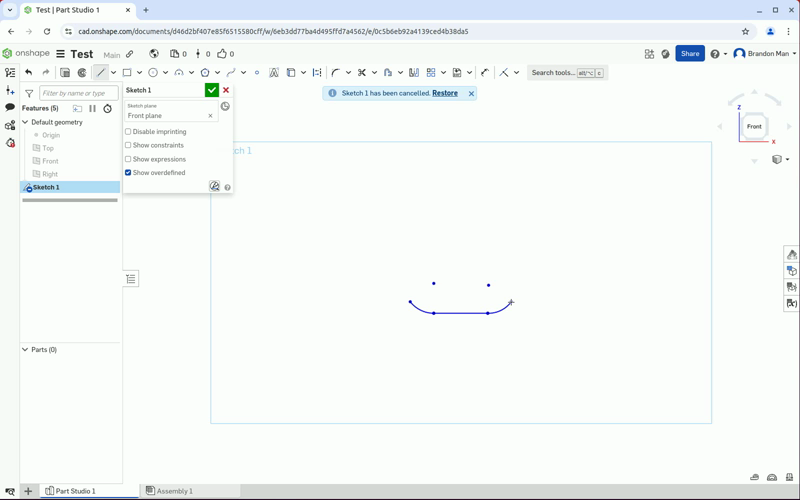
click(511, 301)
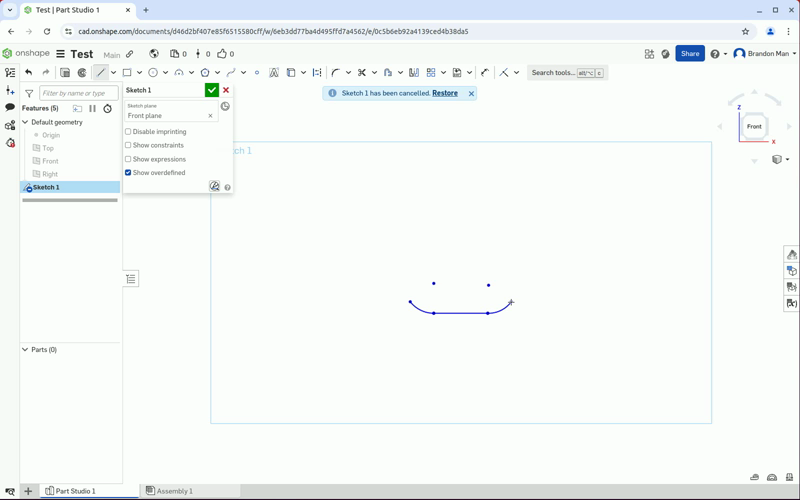
key_down(shift)
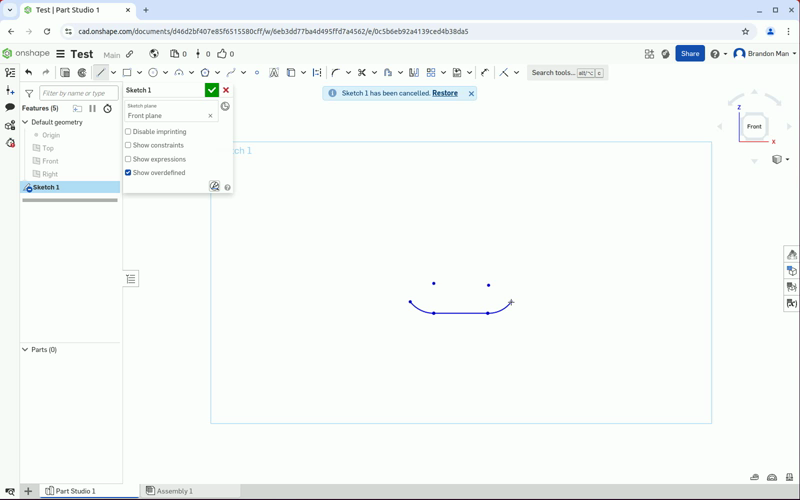
mouse_move(541, 301)
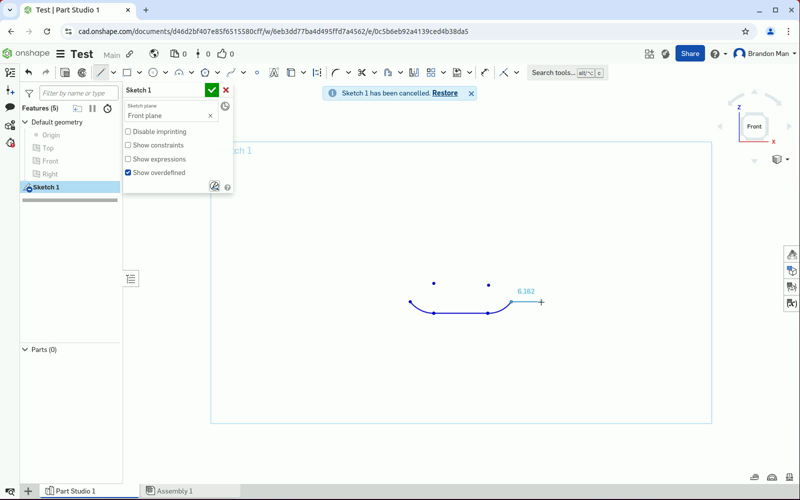
mouse_move(511, 265)
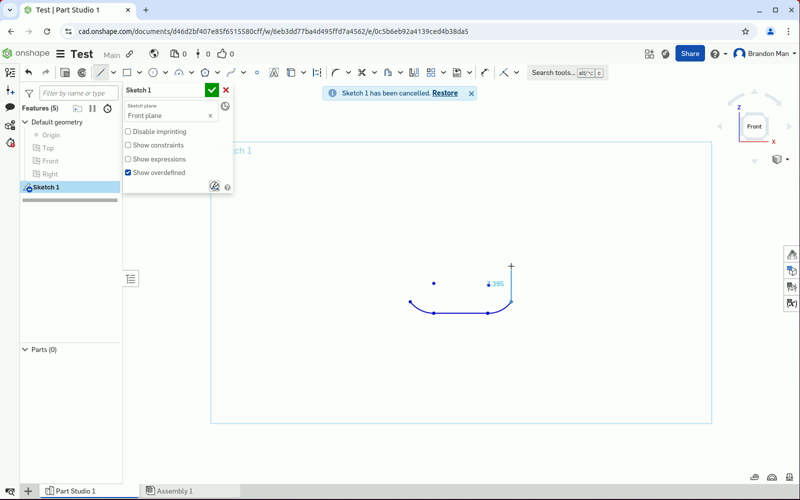
click(511, 265)
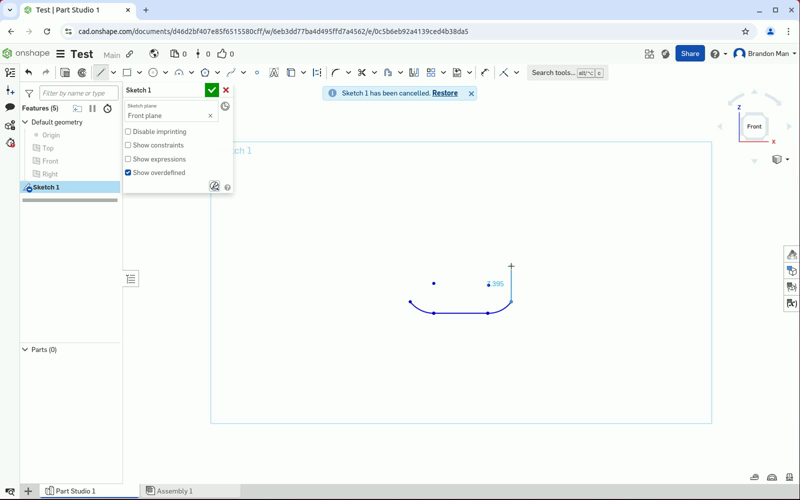
key_up(shift)
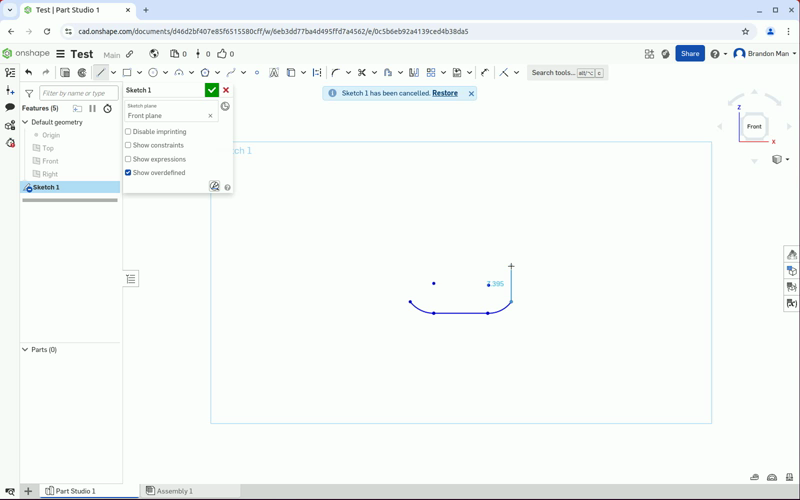
key(esc)
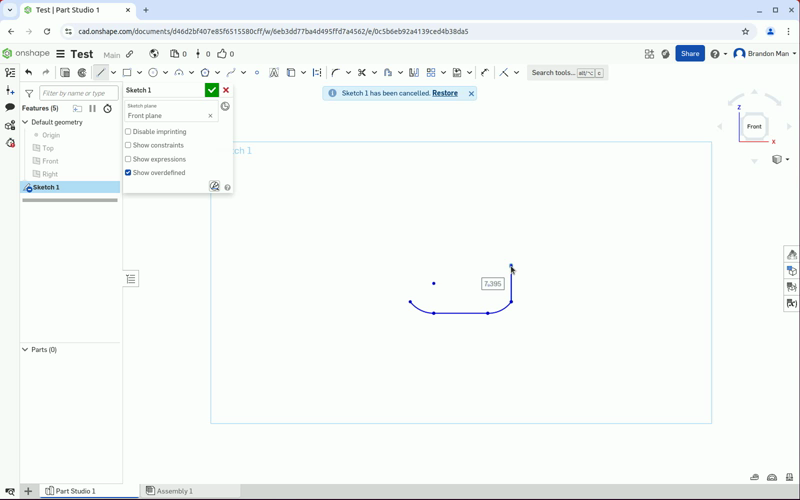
key(a)
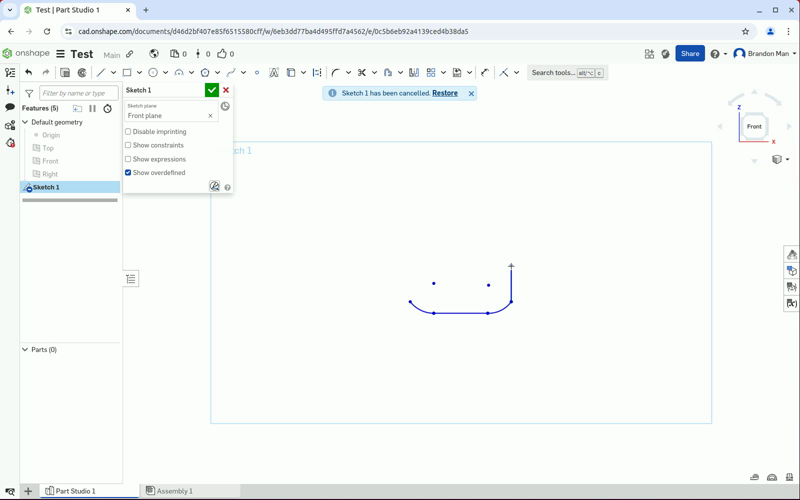
mouse_move(511, 265)
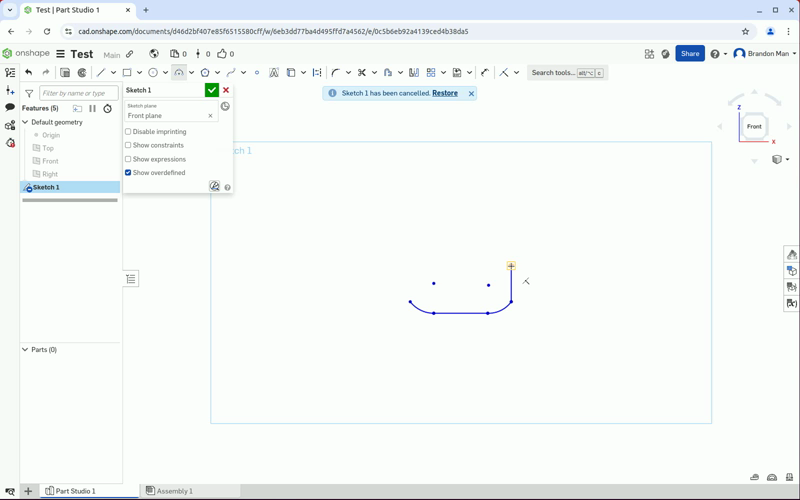
click(511, 265)
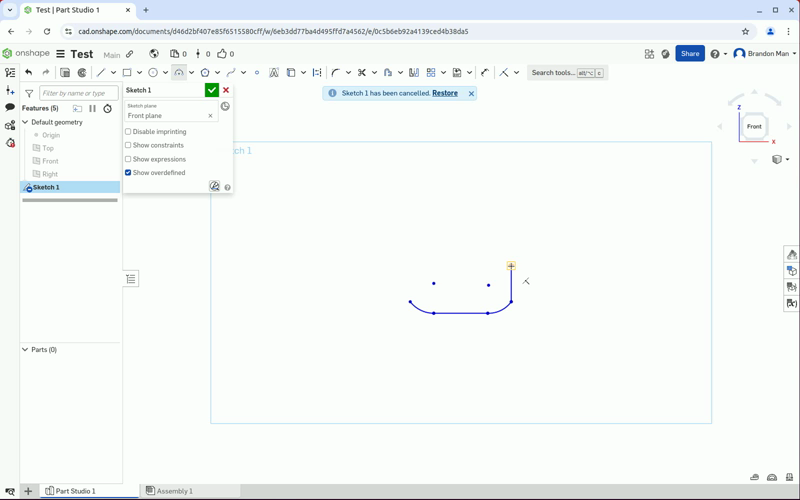
key_down(shift)
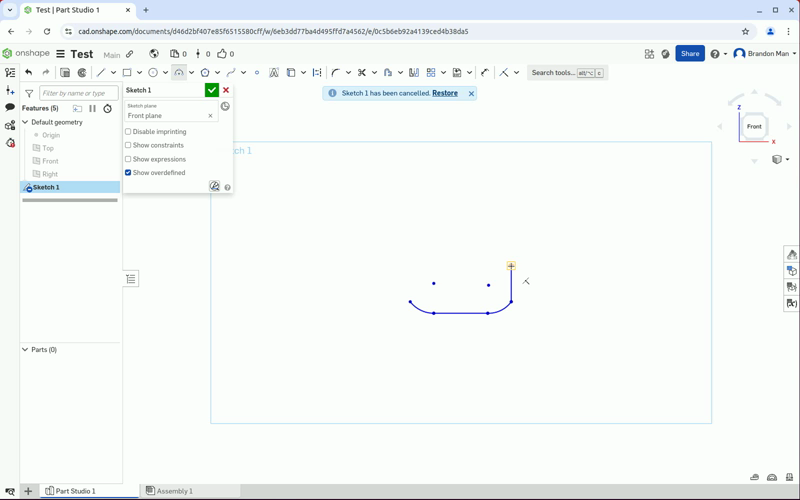
mouse_move(487, 253)
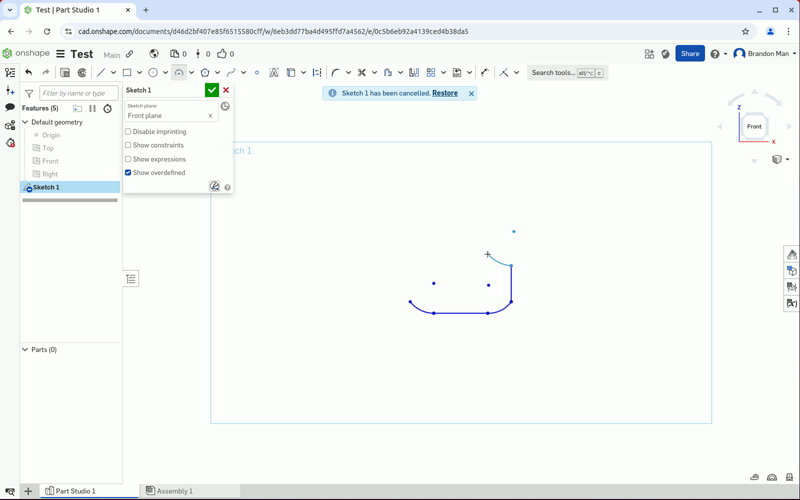
click(487, 253)
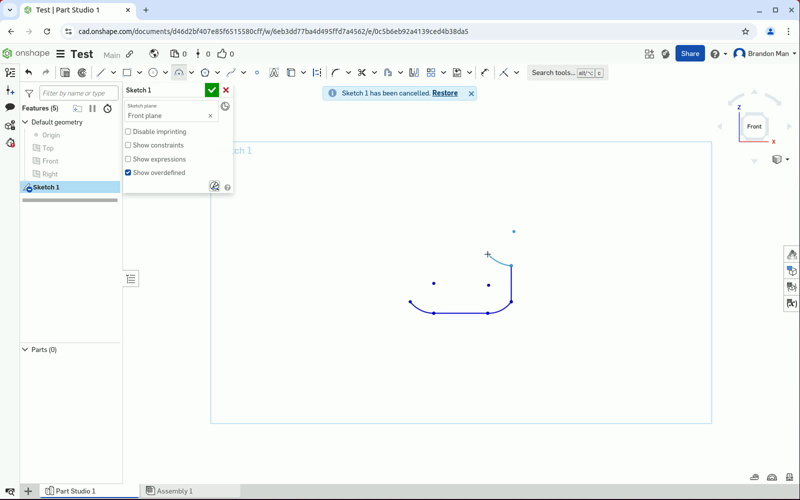
mouse_move(501, 257)
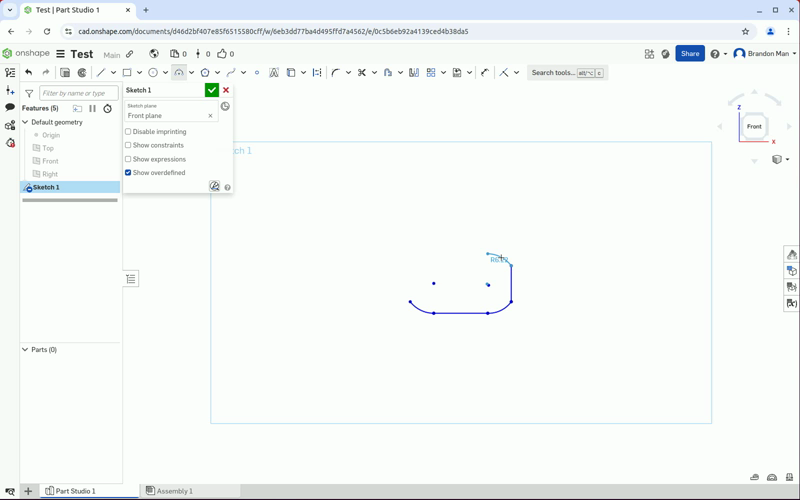
click(501, 257)
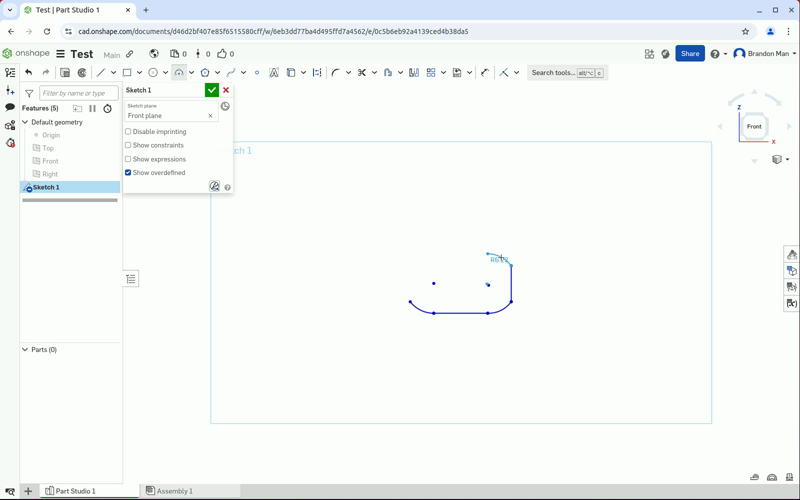
key_up(shift)
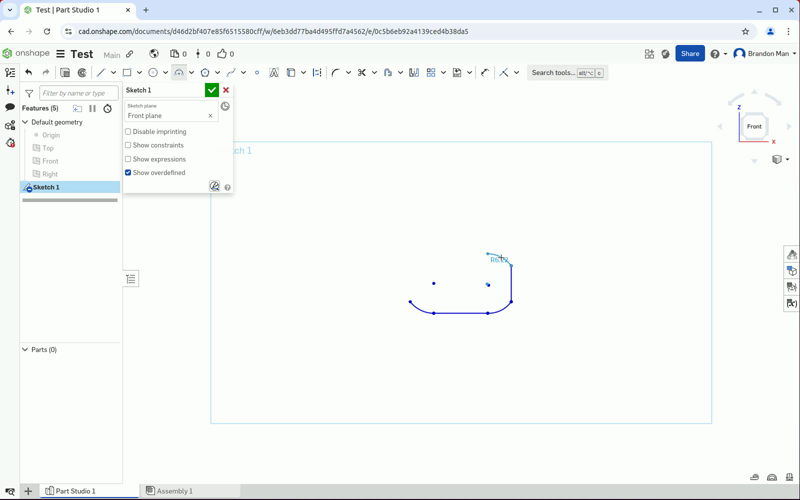
key(esc)
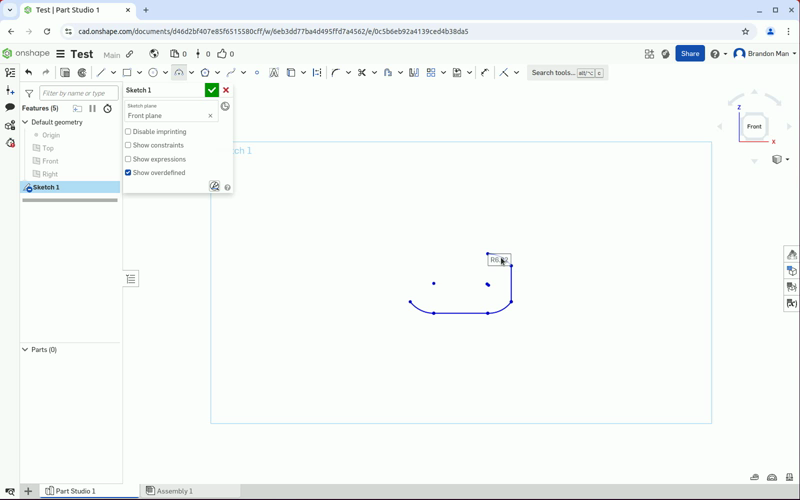
key(l)
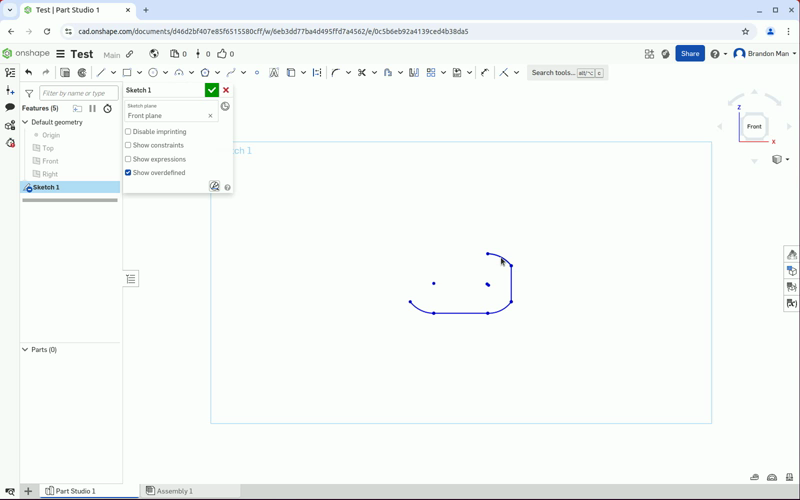
mouse_move(487, 253)
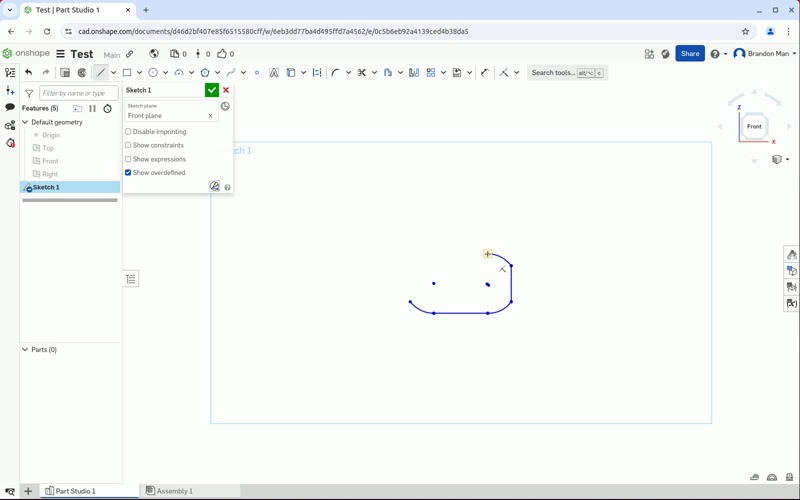
click(487, 253)
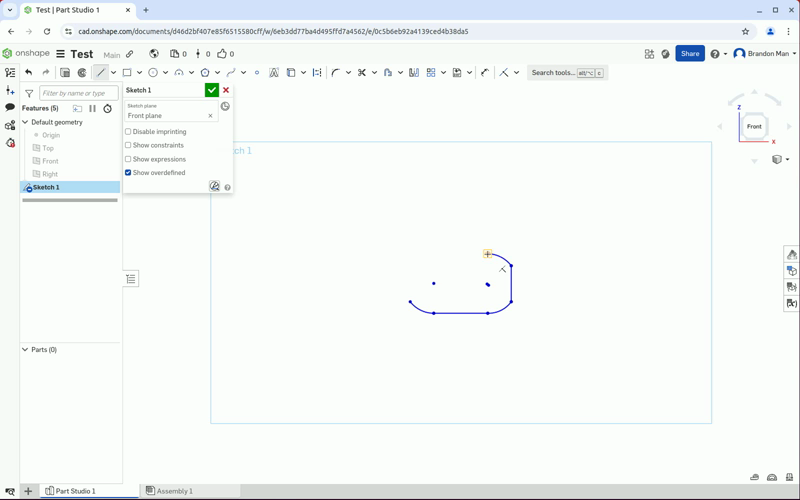
key_down(shift)
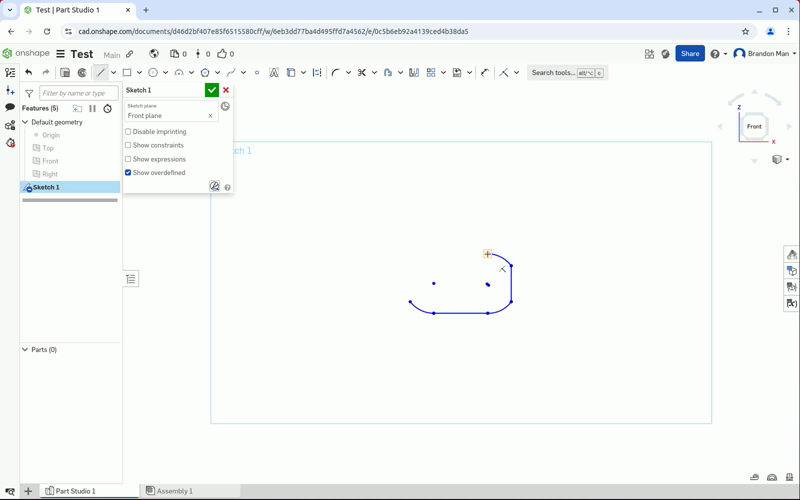
mouse_move(517, 253)
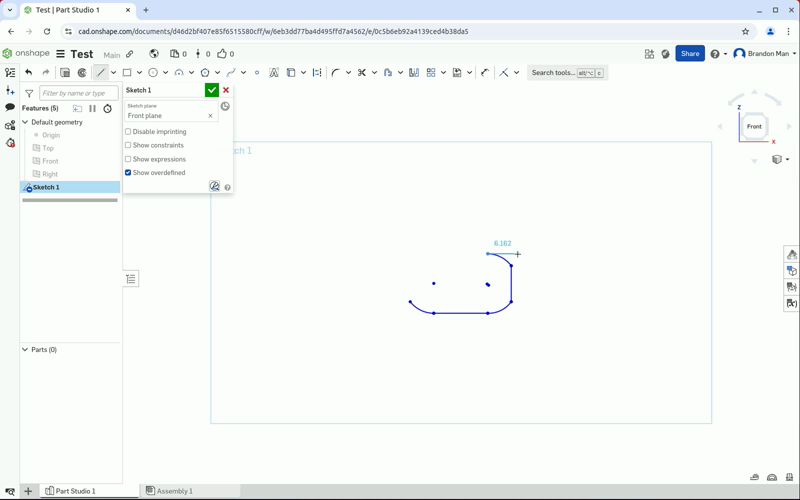
mouse_move(433, 253)
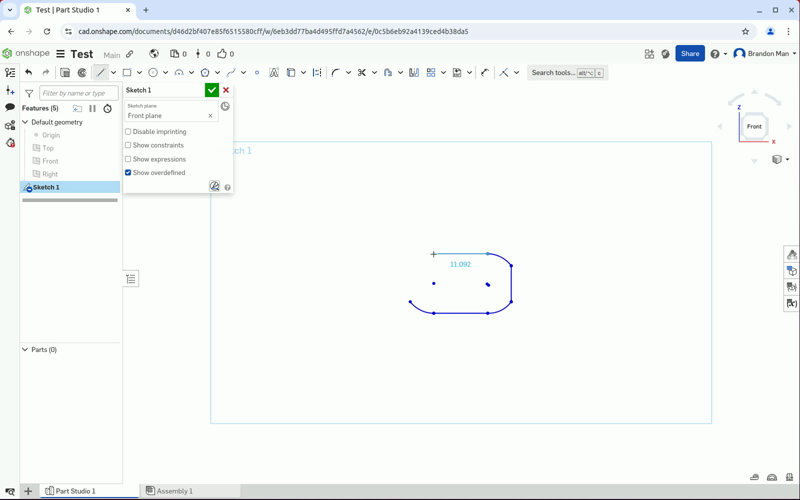
click(433, 253)
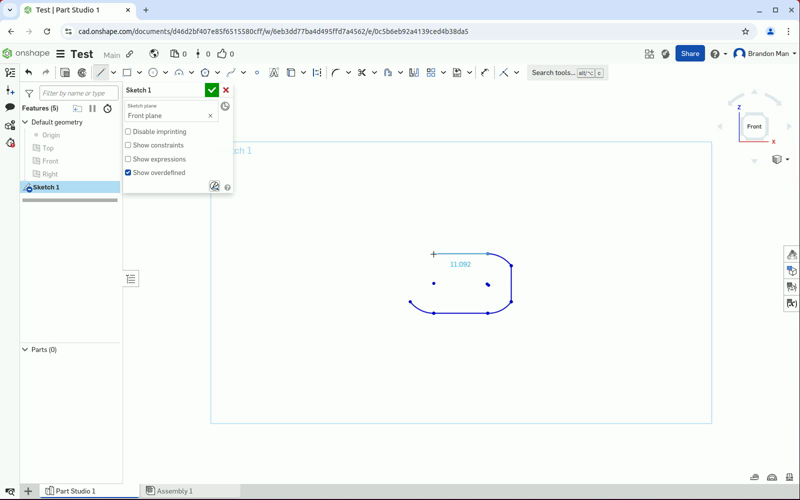
key_up(shift)
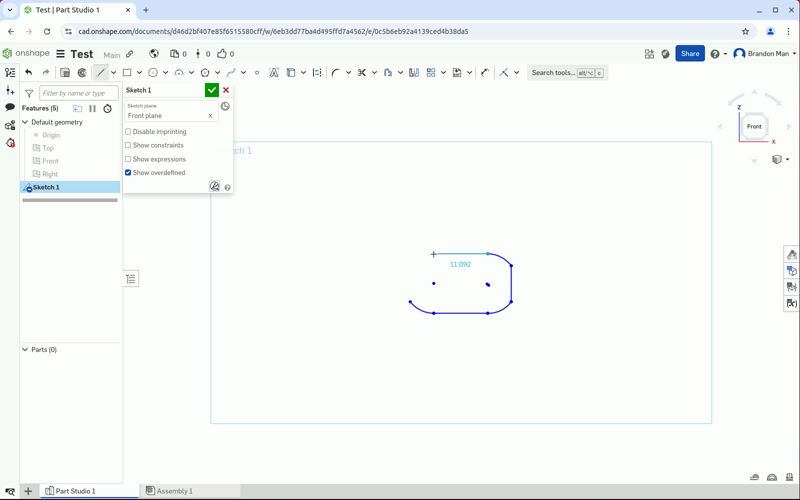
key(esc)
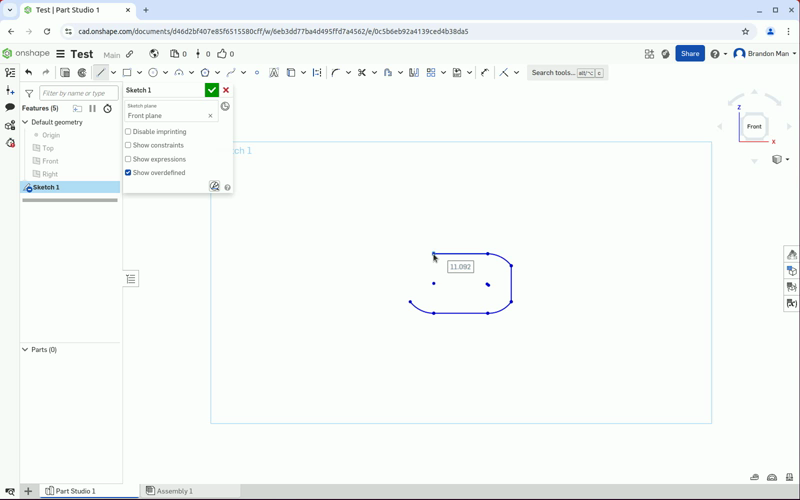
key(a)
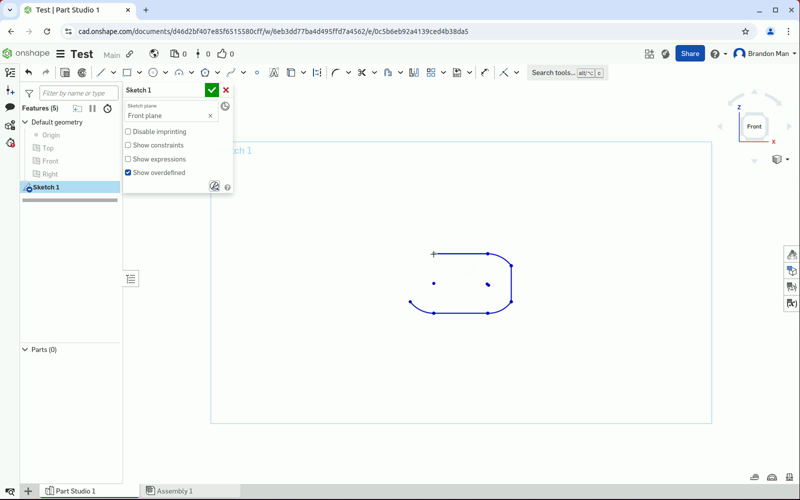
mouse_move(433, 253)
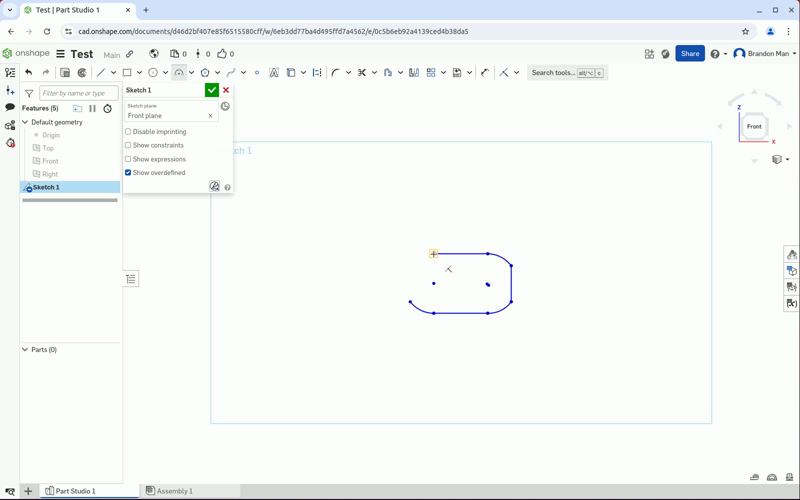
click(433, 253)
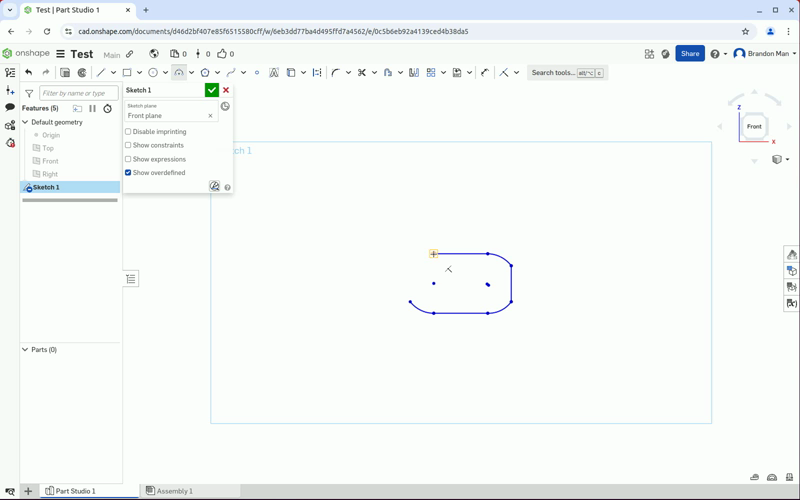
key_down(shift)
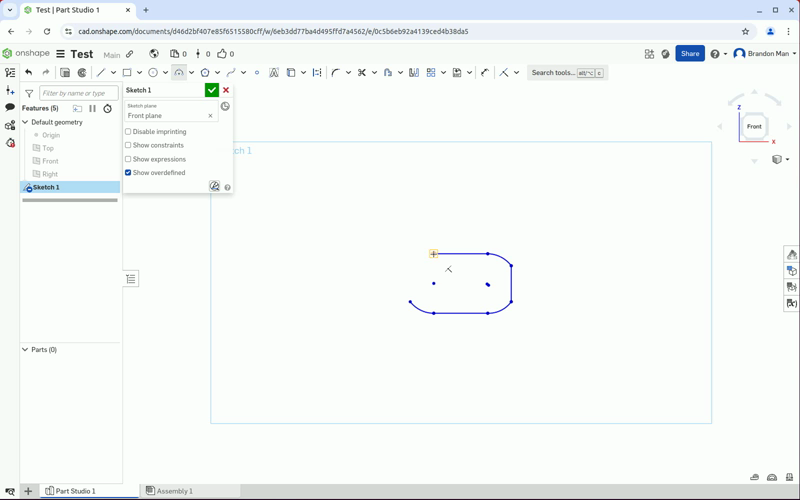
mouse_move(410, 265)
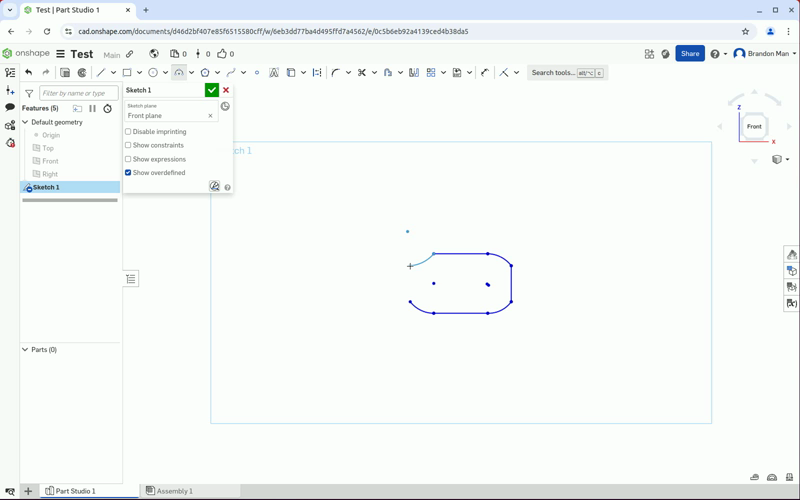
click(410, 265)
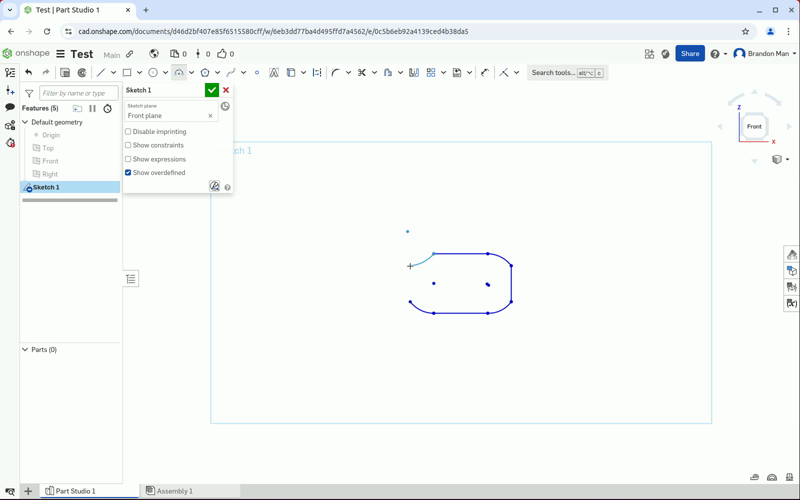
mouse_move(420, 257)
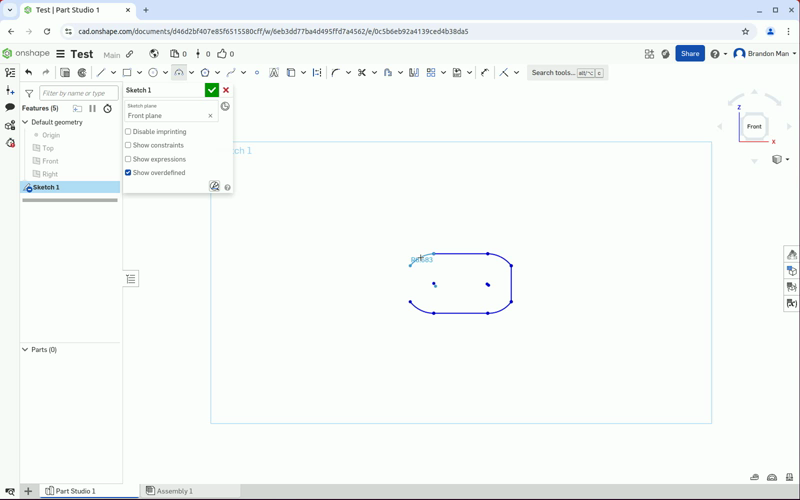
click(420, 257)
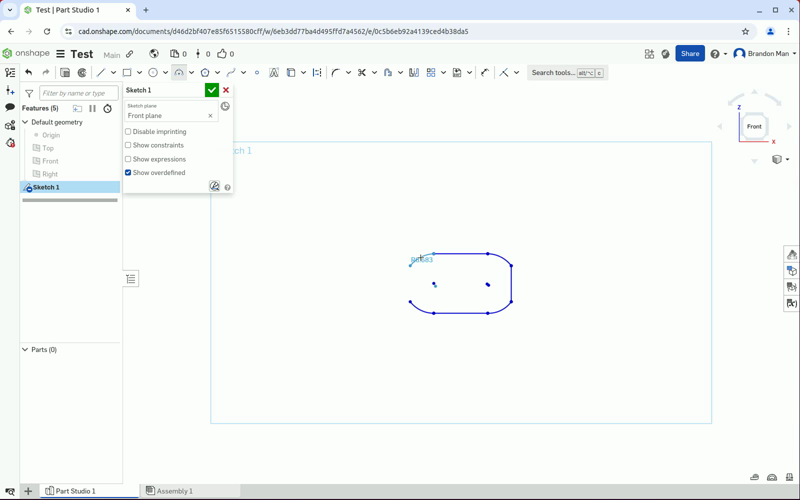
key_up(shift)
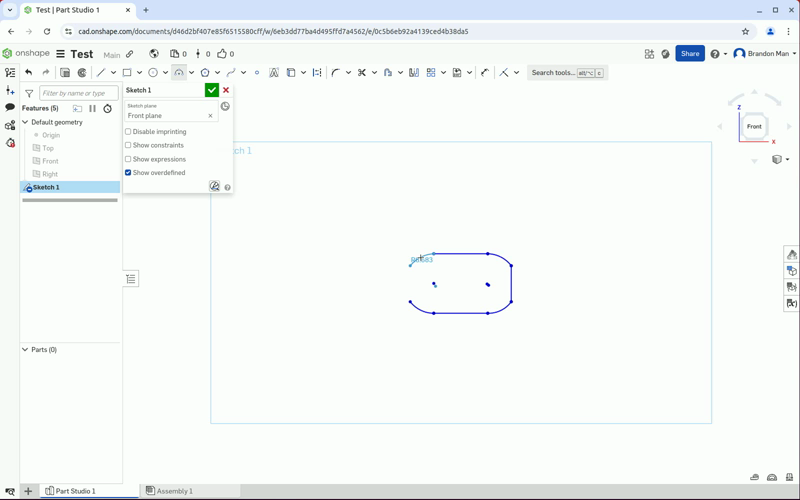
key(esc)
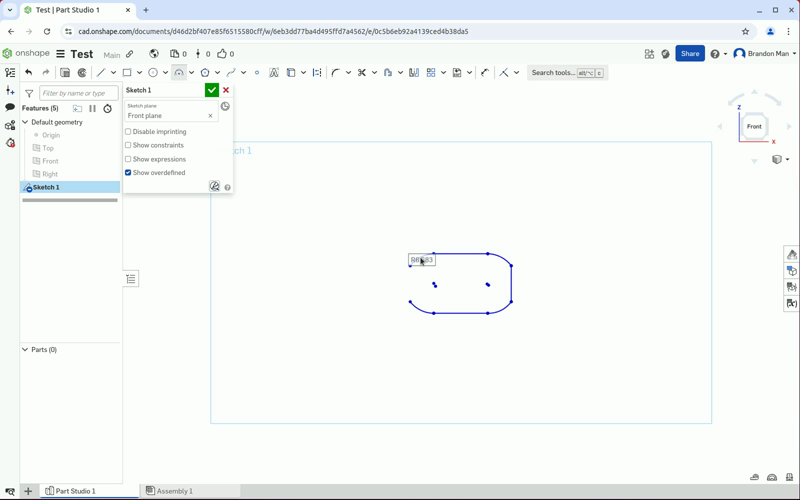
key(l)
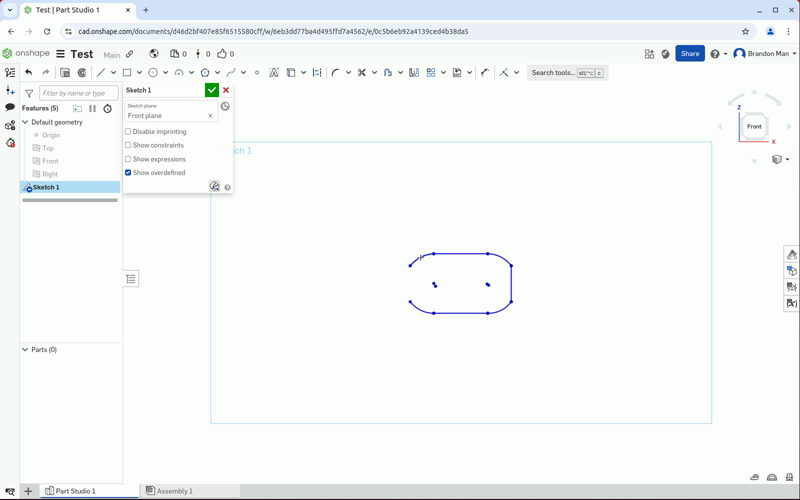
mouse_move(410, 265)
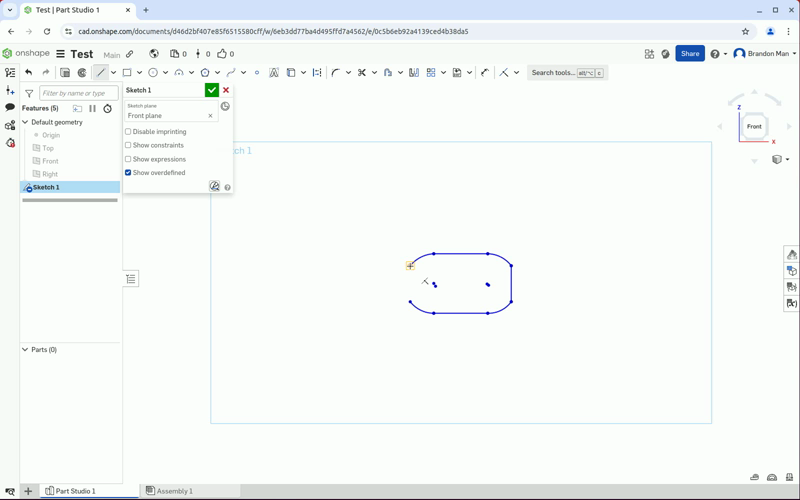
click(410, 265)
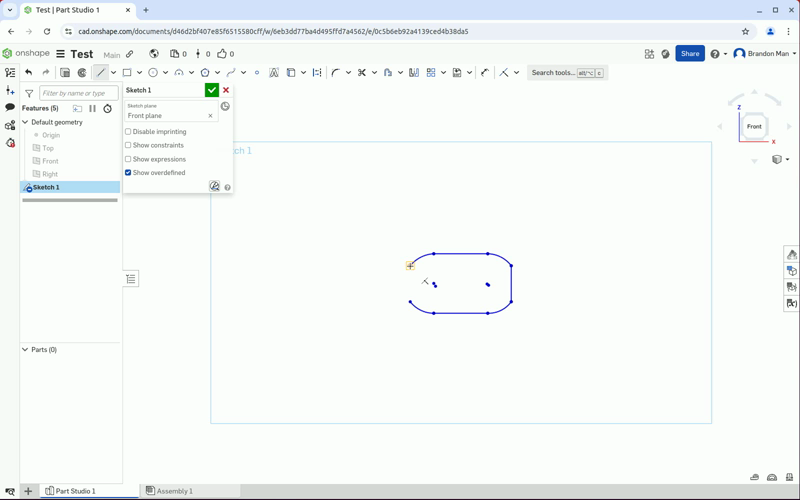
mouse_move(440, 265)
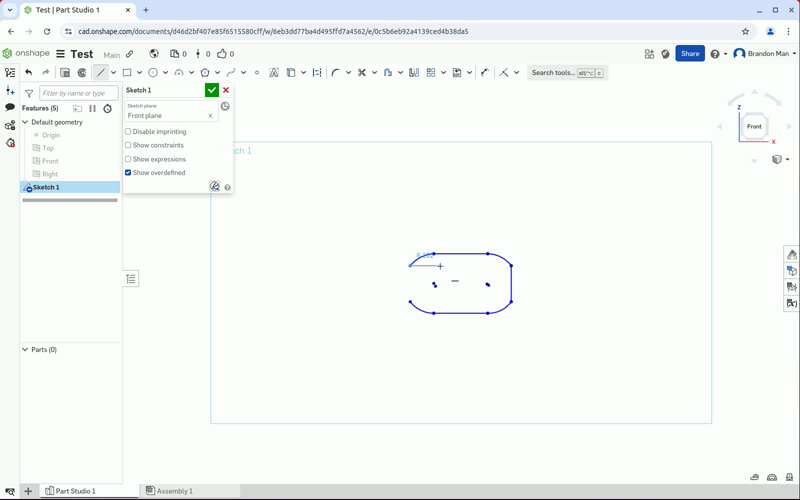
key_down(shift)
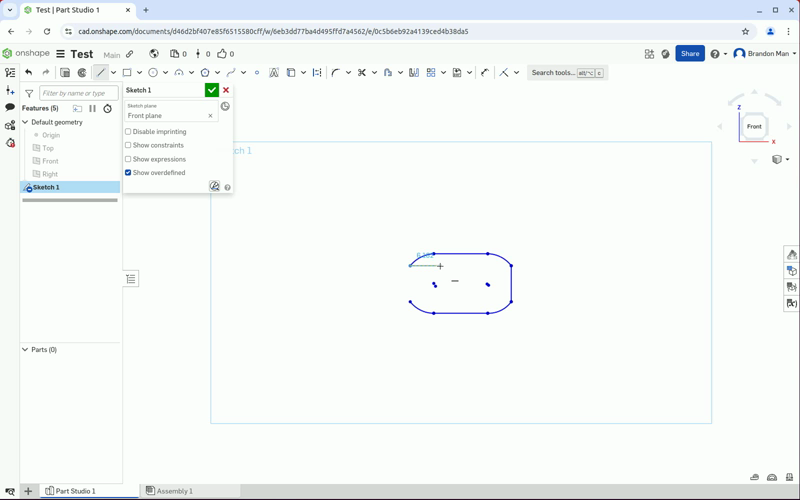
mouse_move(410, 301)
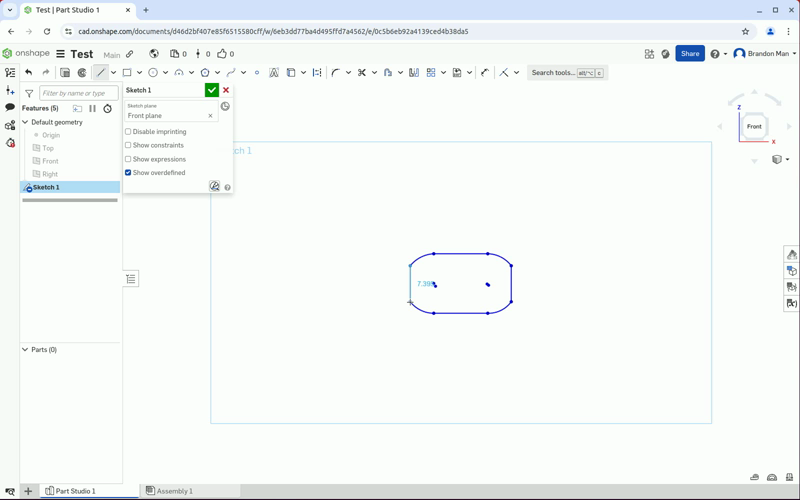
key_up(shift)
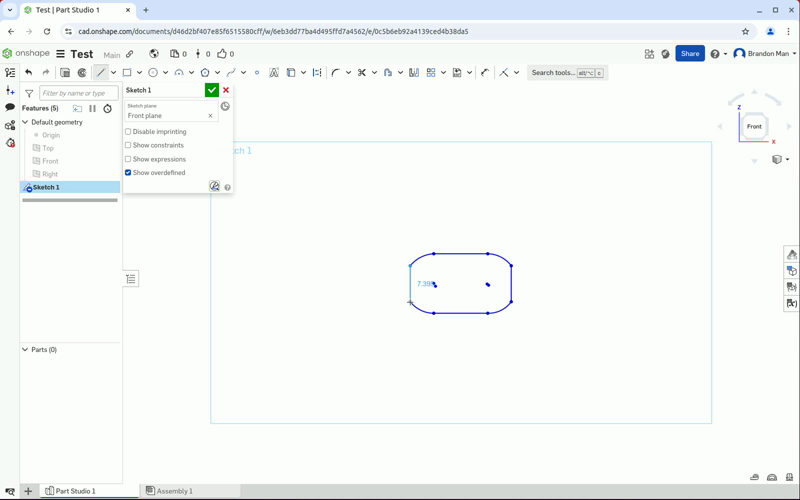
click(410, 301)
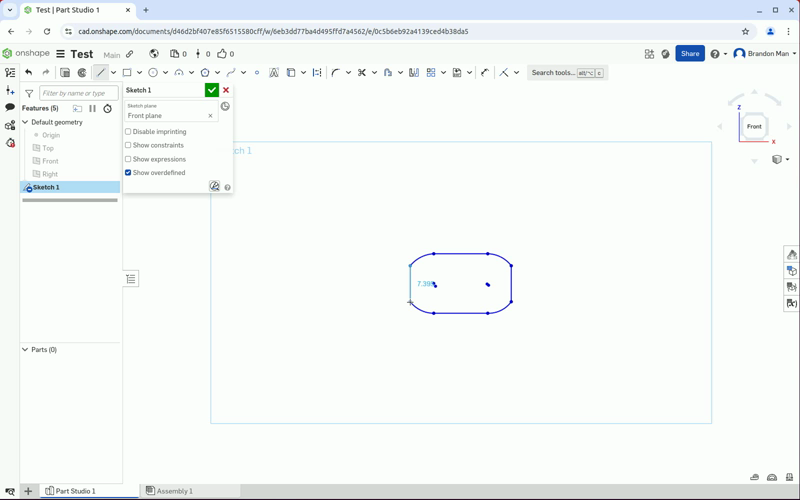
key(esc)
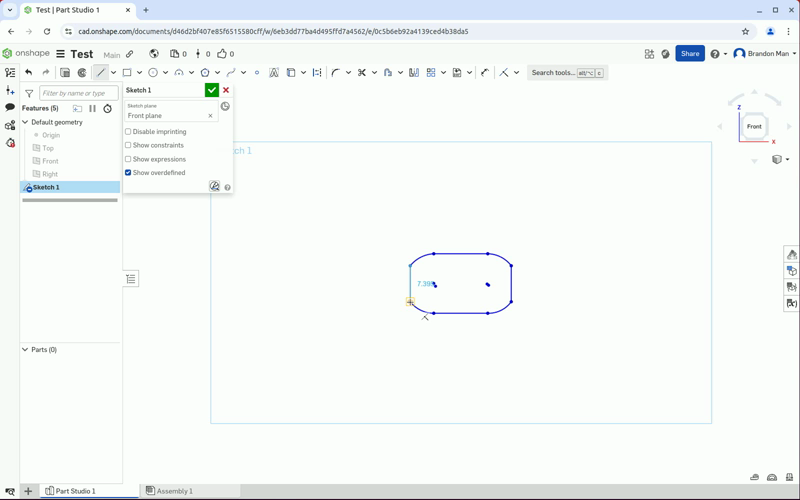
mouse_move(453, 292)
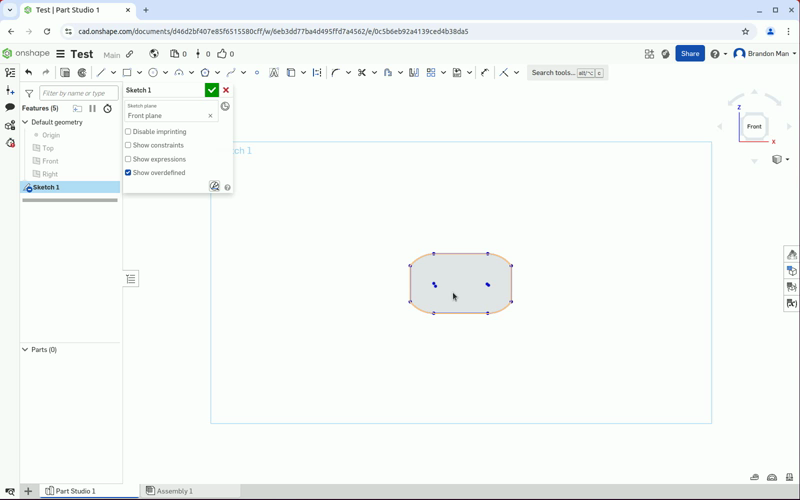
click(453, 292)
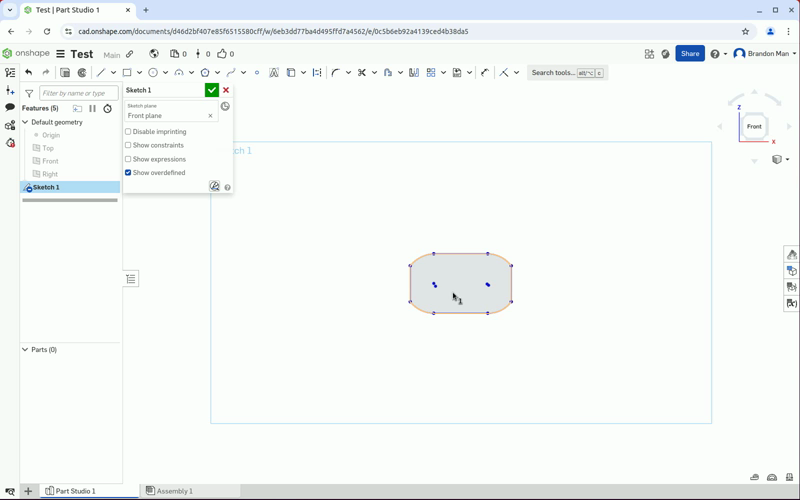
mouse_move(73, 352)
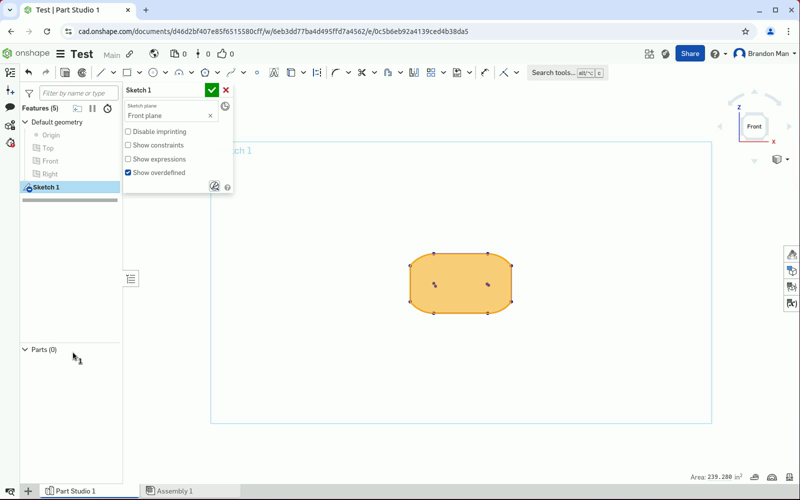
key(shift+y)
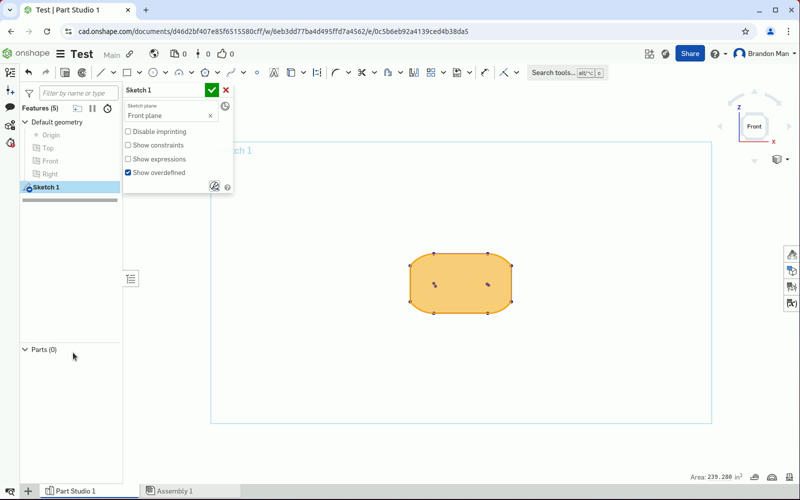
key(shift+e)
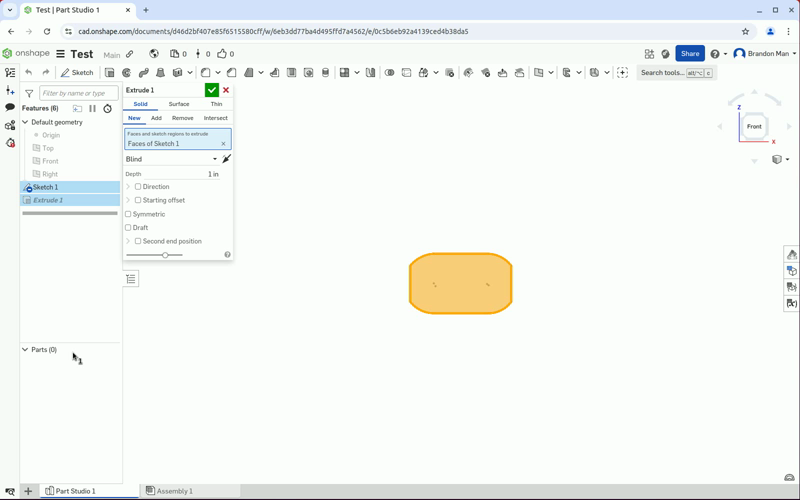
mouse_move(143, 106)
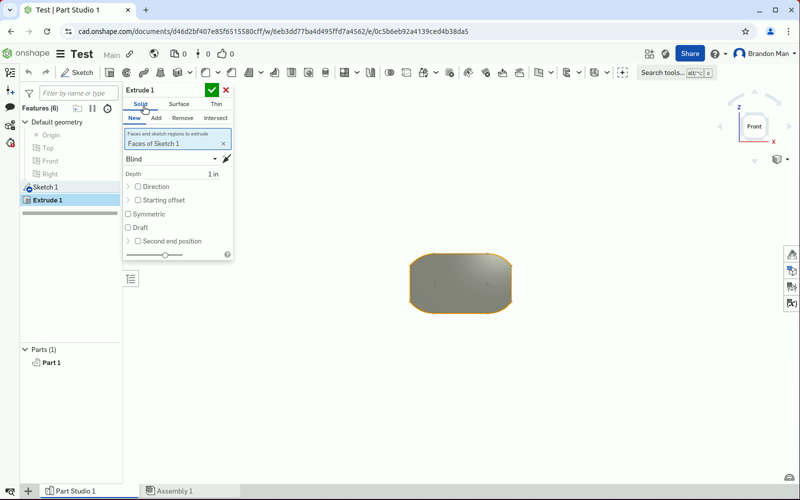
click(143, 106)
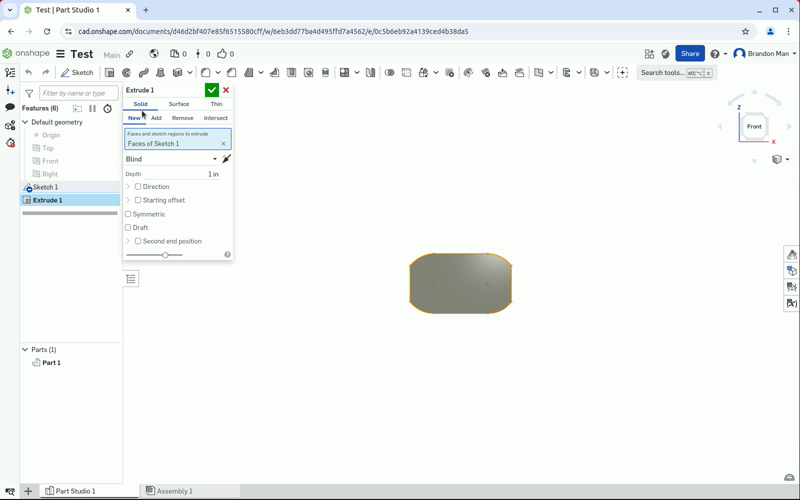
mouse_move(137, 120)
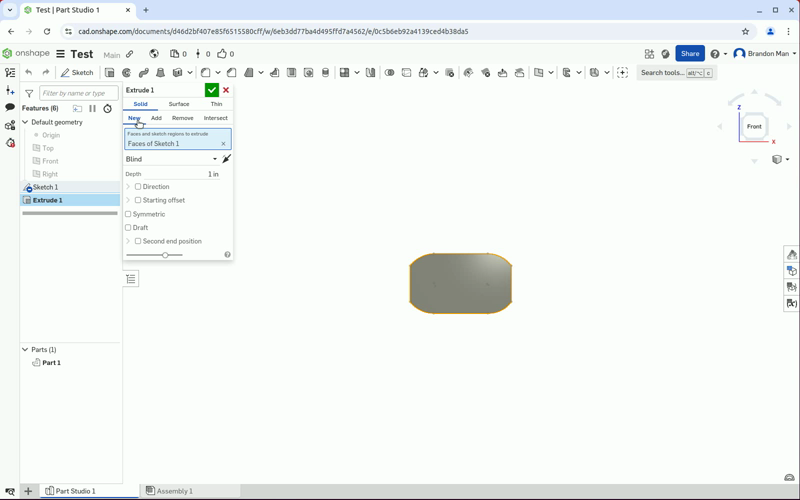
click(137, 120)
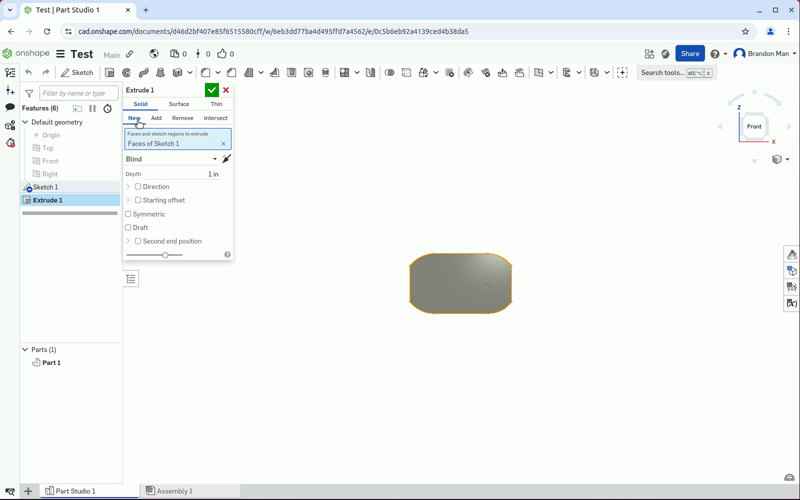
key(tab, 4)
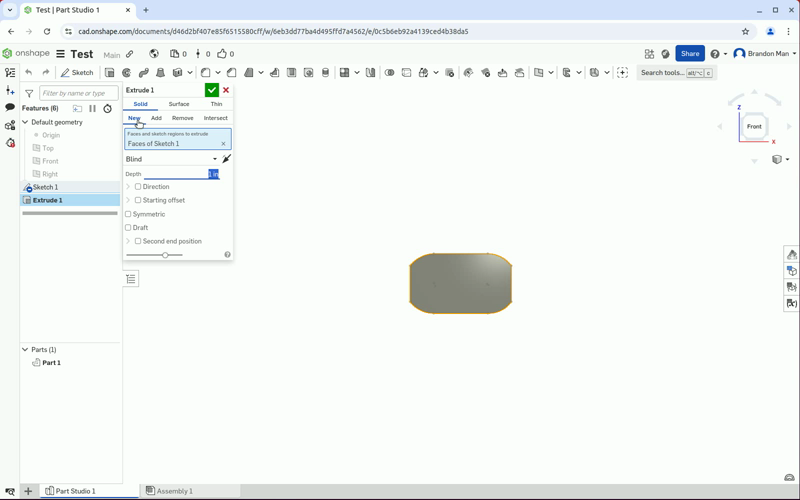
text(46.216)
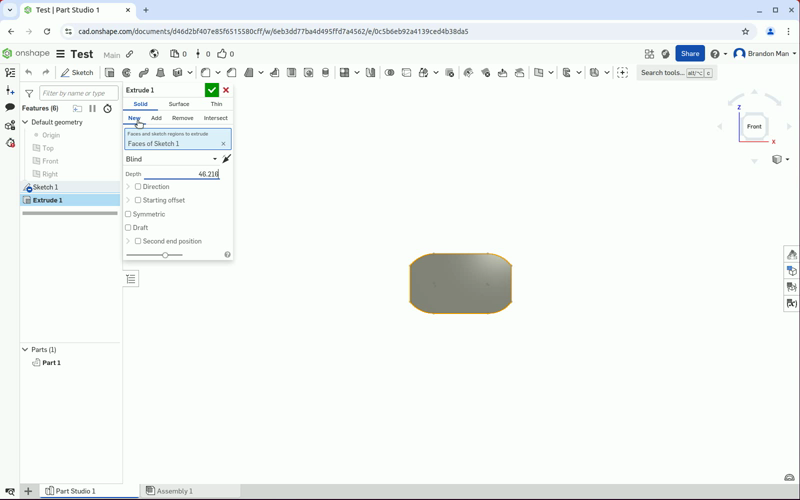
key(tab, 3)
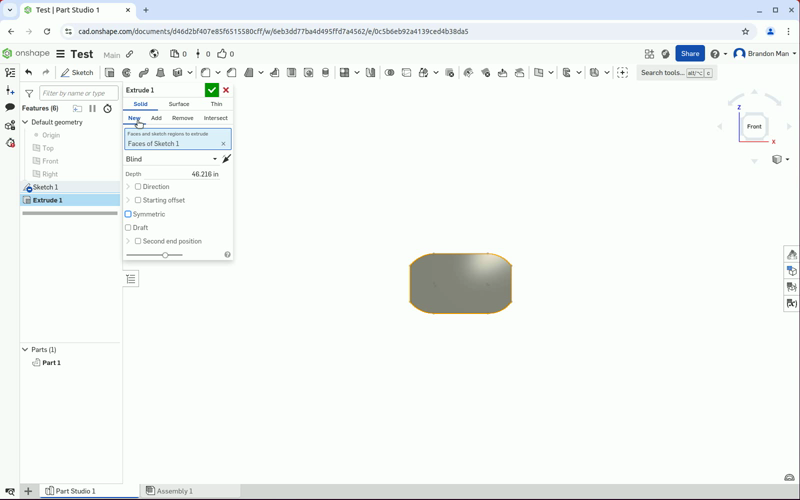
key(space)
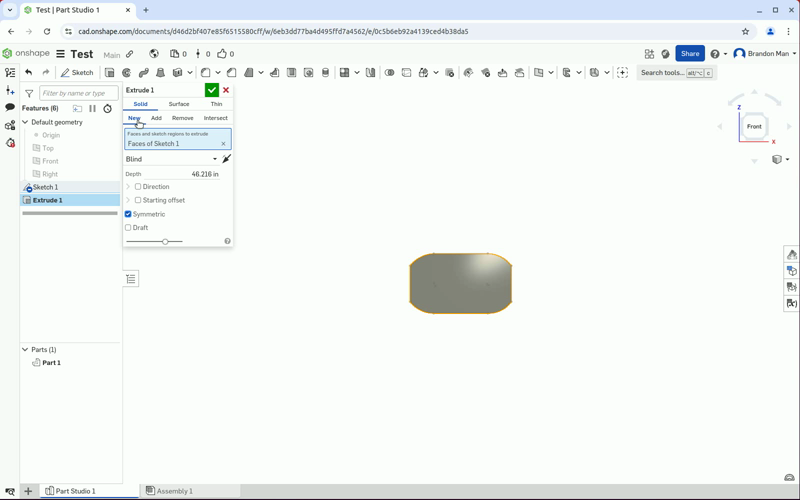
key(enter)
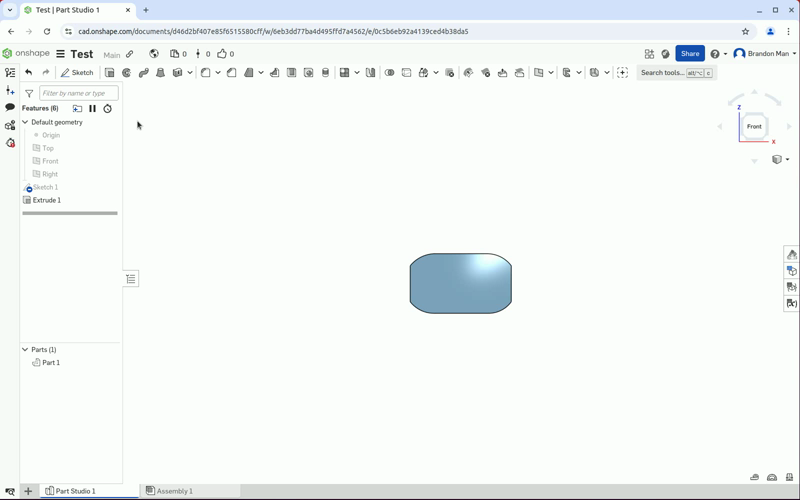
key(shift+h)
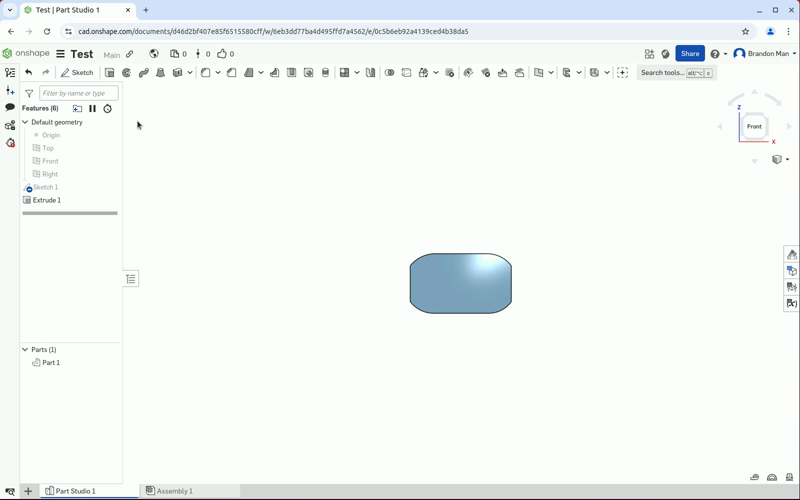
key(shift+h)
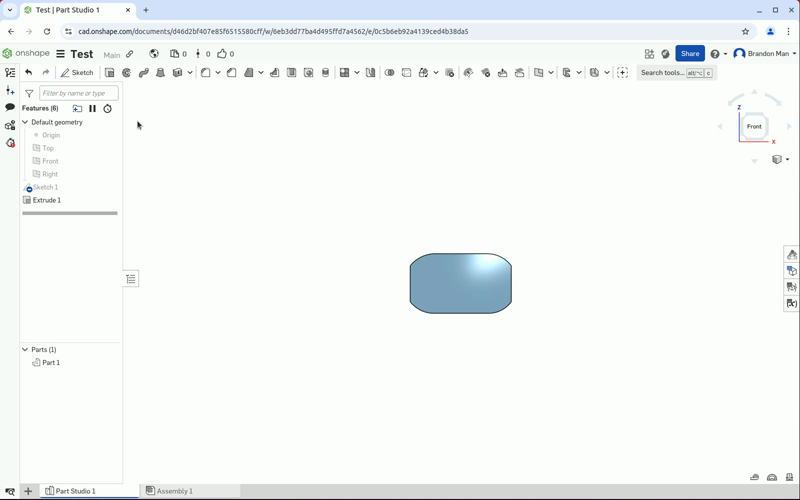
mouse_move(73, 189)
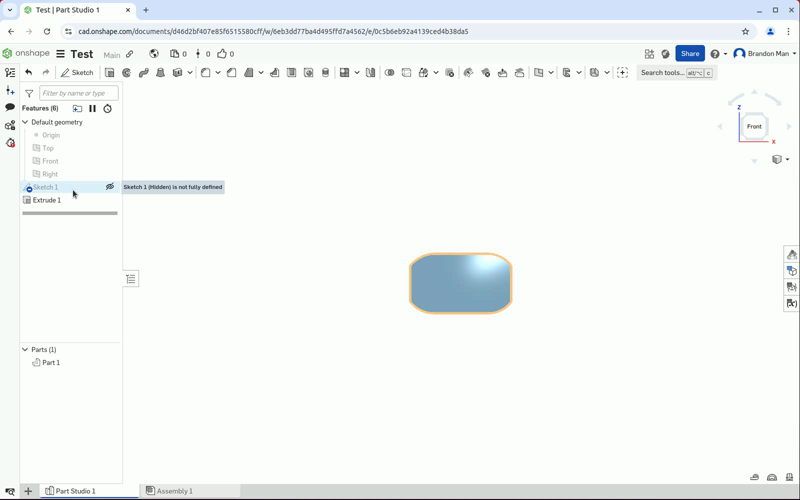
click(73, 189)
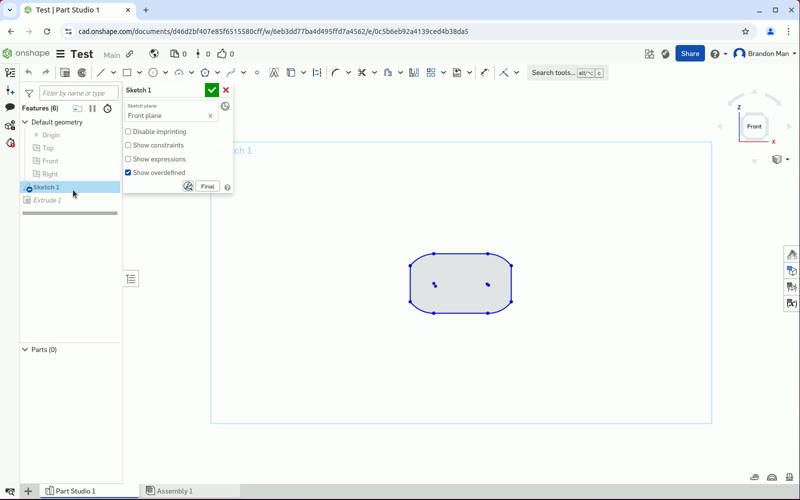
mouse_move(229, 92)
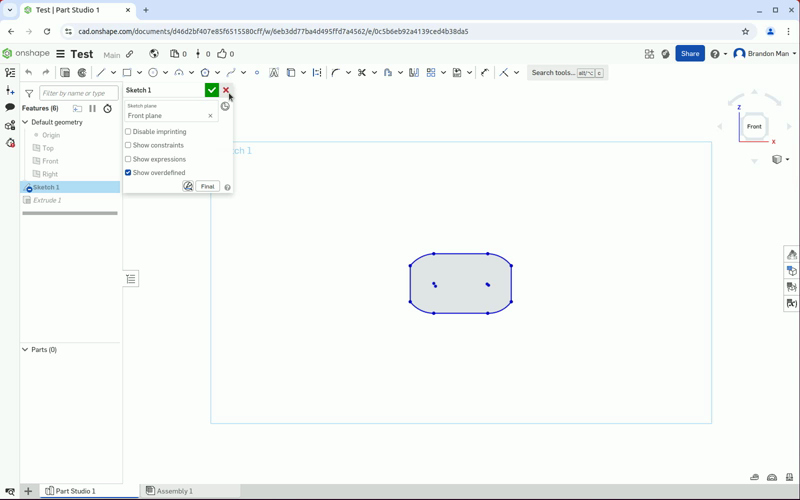
click(229, 92)
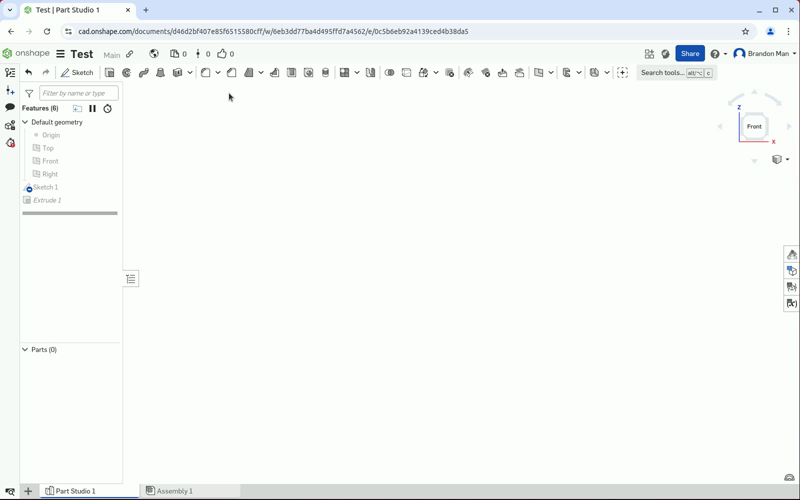
mouse_move(541, 75)
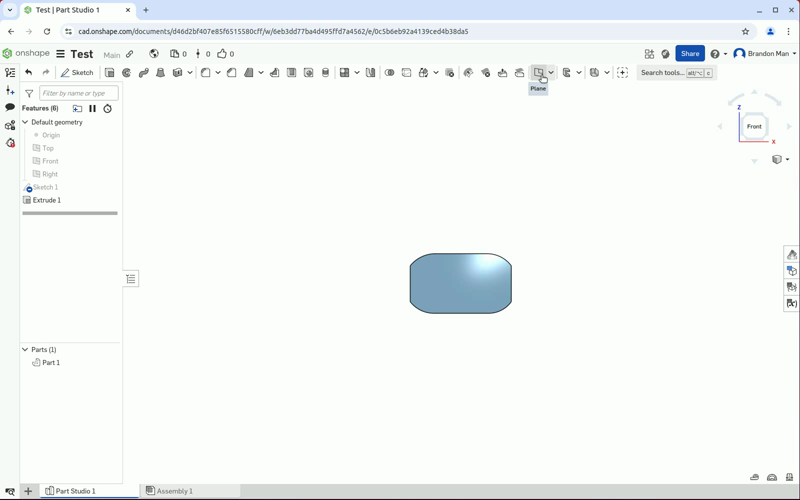
click(541, 75)
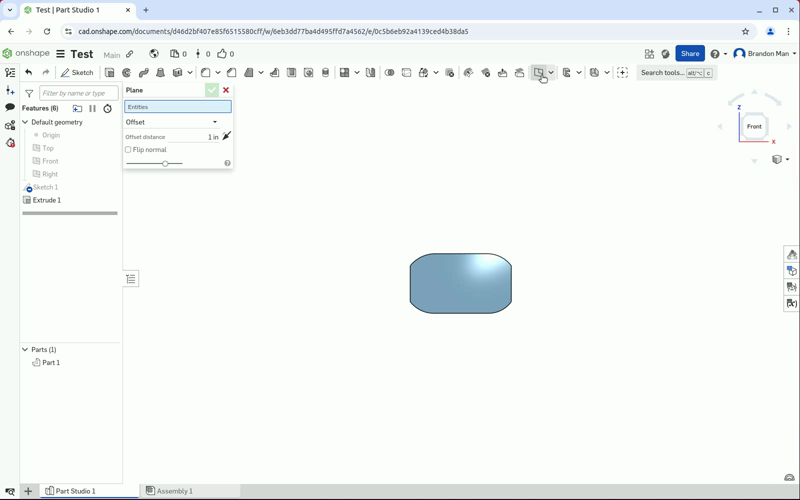
mouse_move(73, 163)
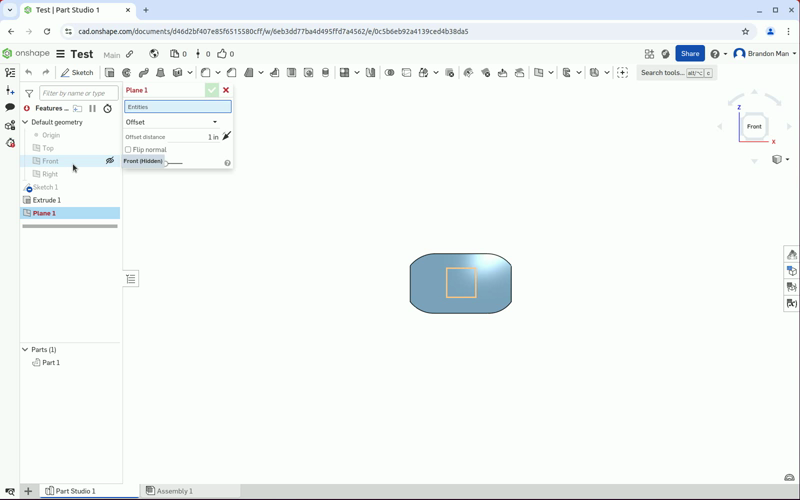
click(73, 163)
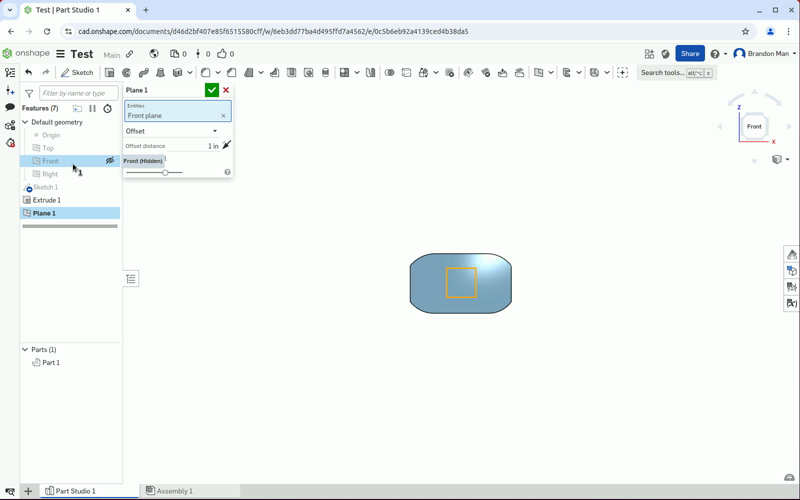
key(tab, 2)
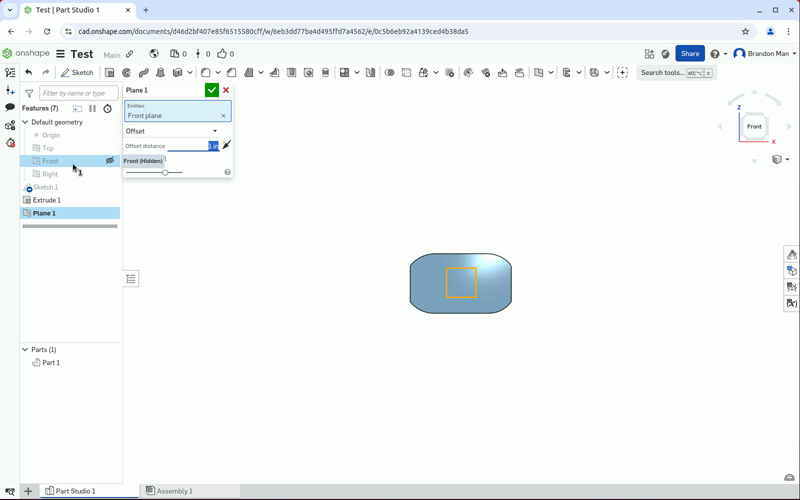
text(23.108)
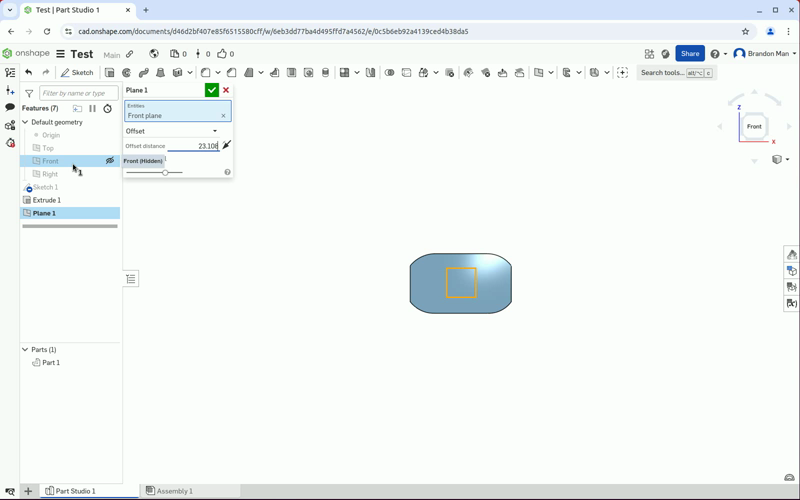
key(enter, 2)
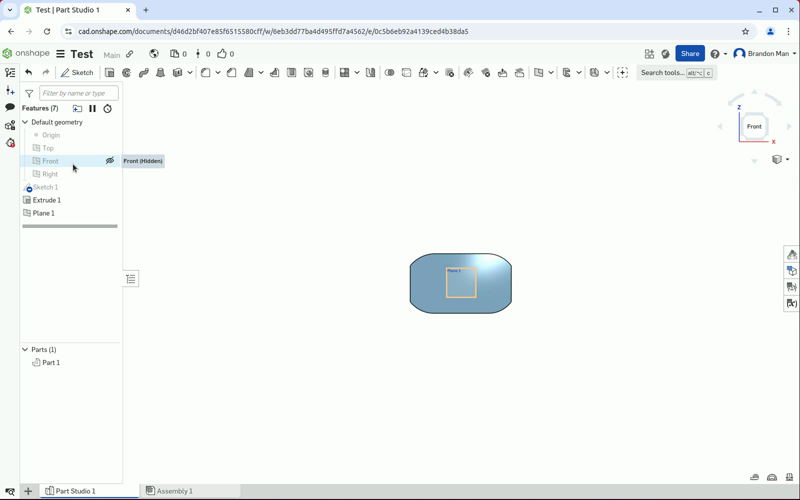
key(shift+s)
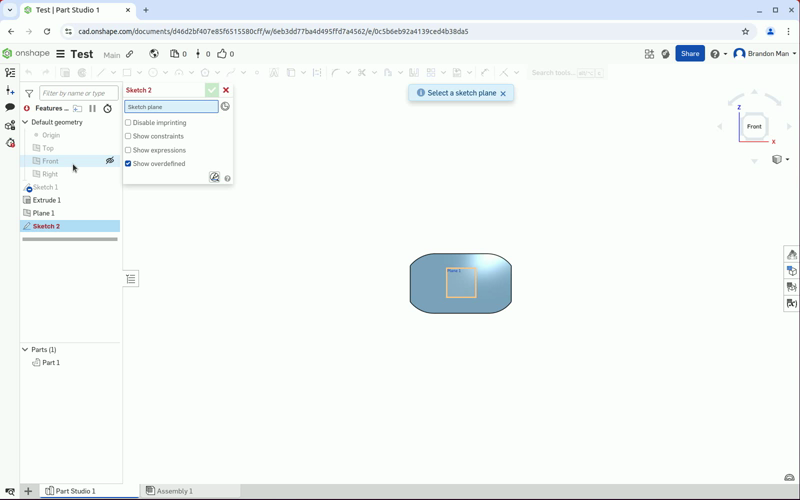
mouse_move(73, 215)
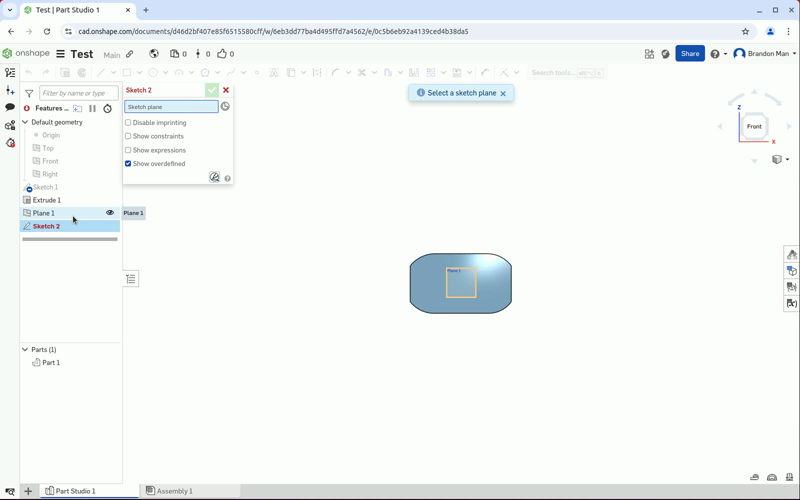
click(73, 215)
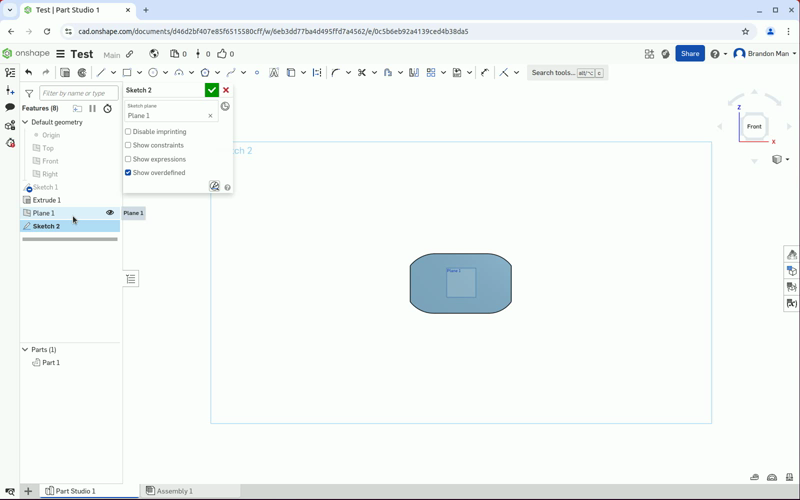
mouse_move(73, 352)
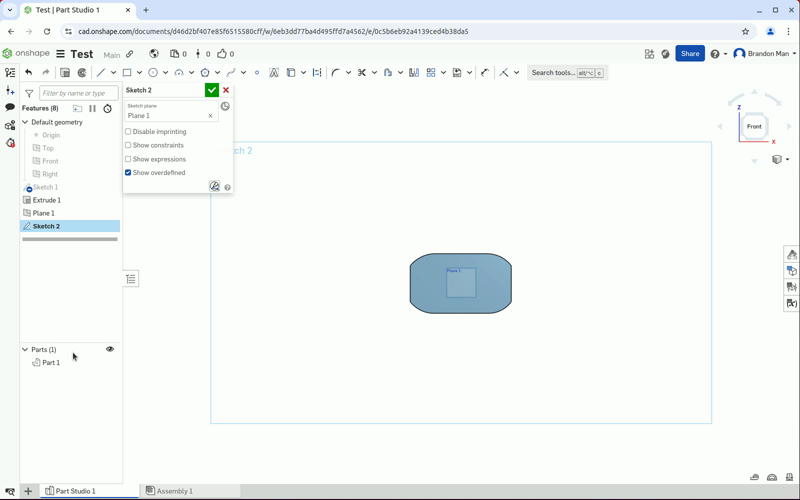
key(y)
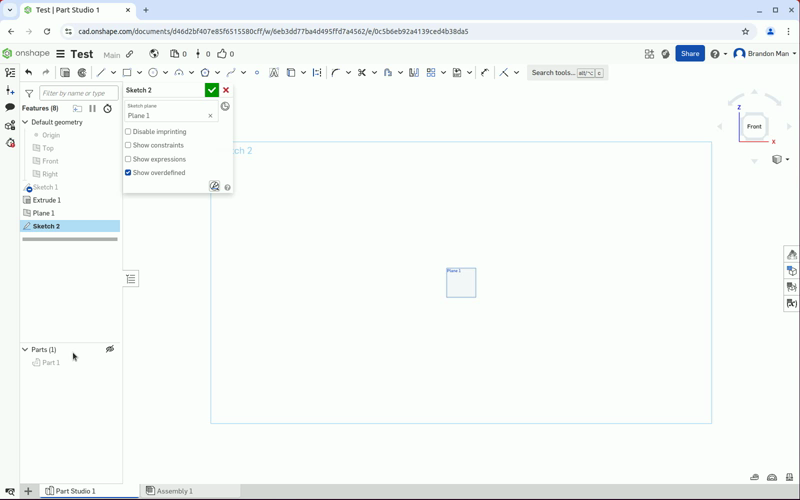
key(l)
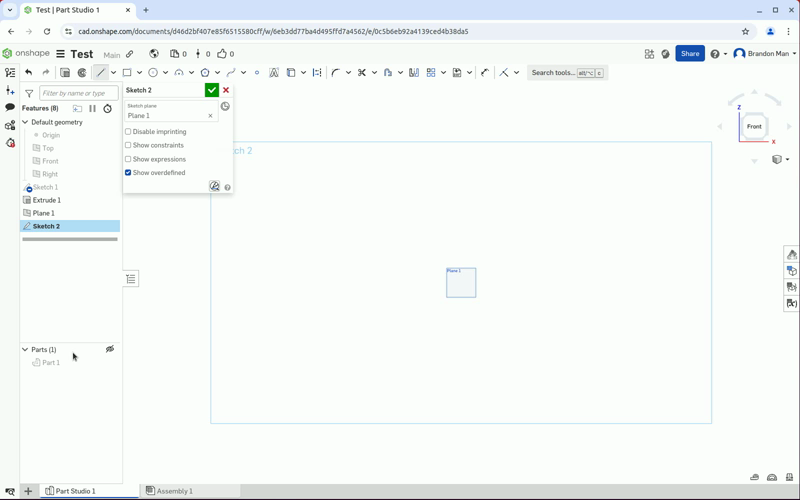
key_down(shift)
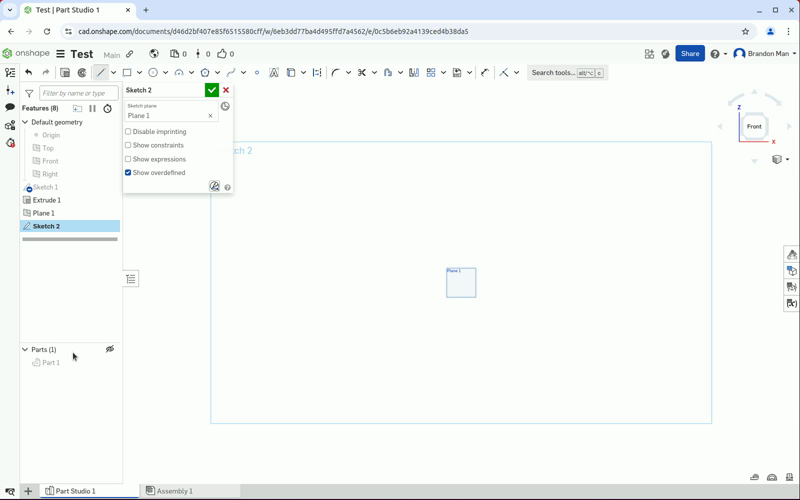
mouse_move(483, 301)
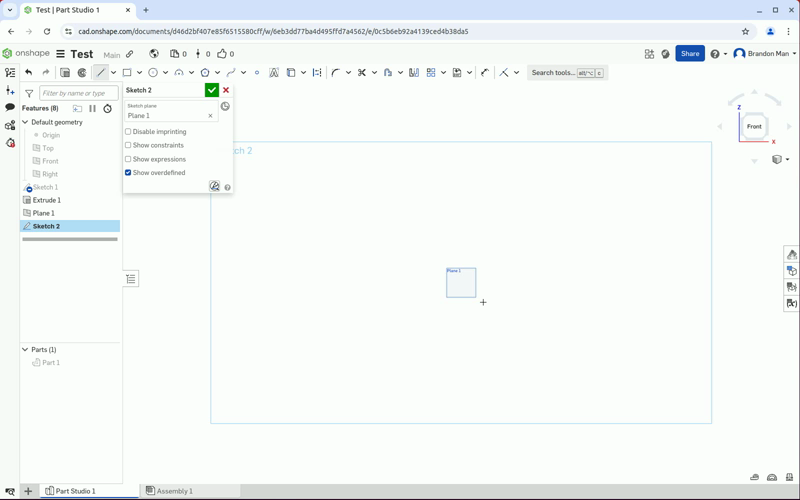
click(483, 301)
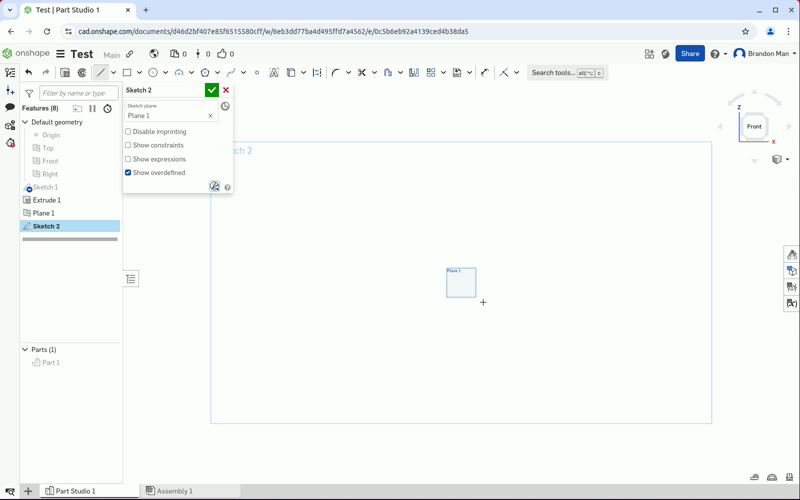
key_up(shift)
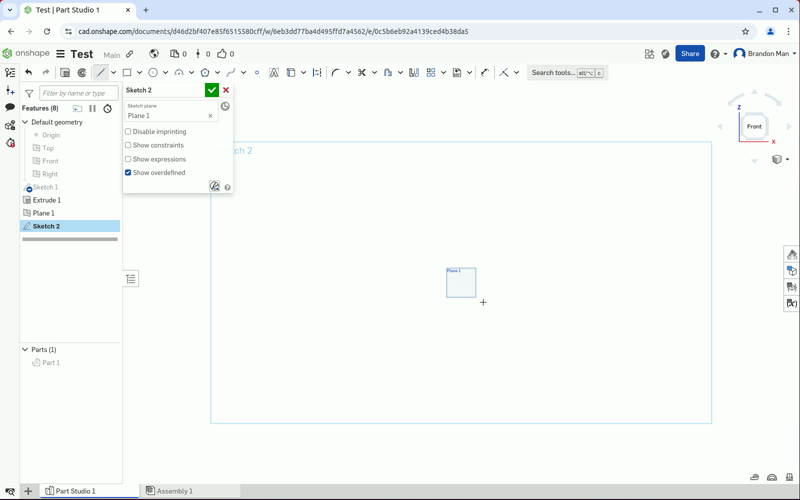
key_down(shift)
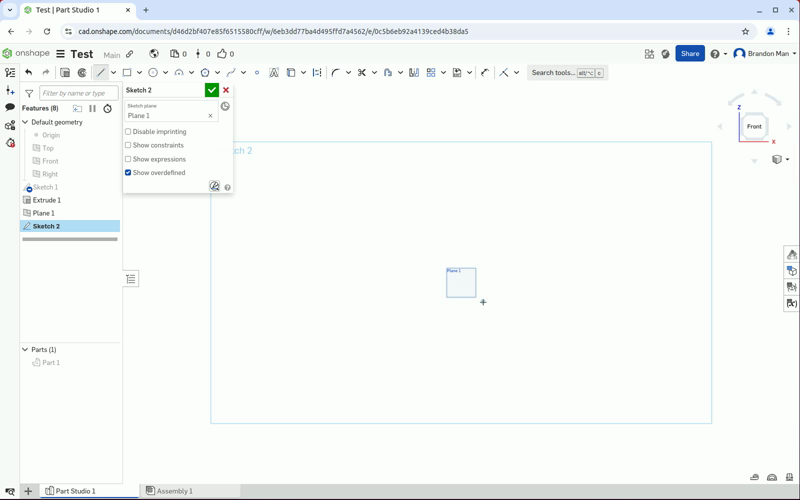
mouse_move(513, 301)
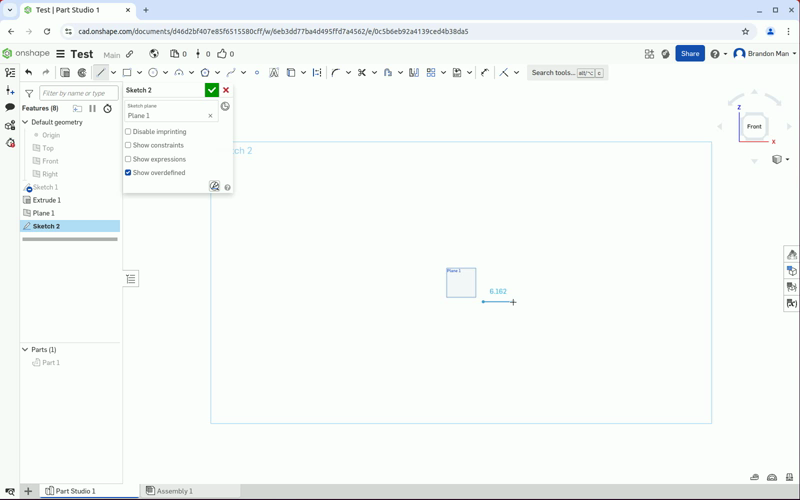
mouse_move(499, 301)
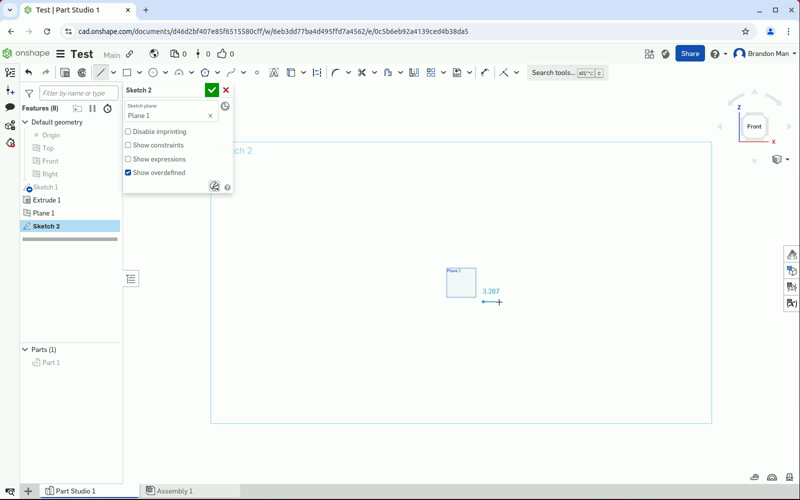
click(499, 301)
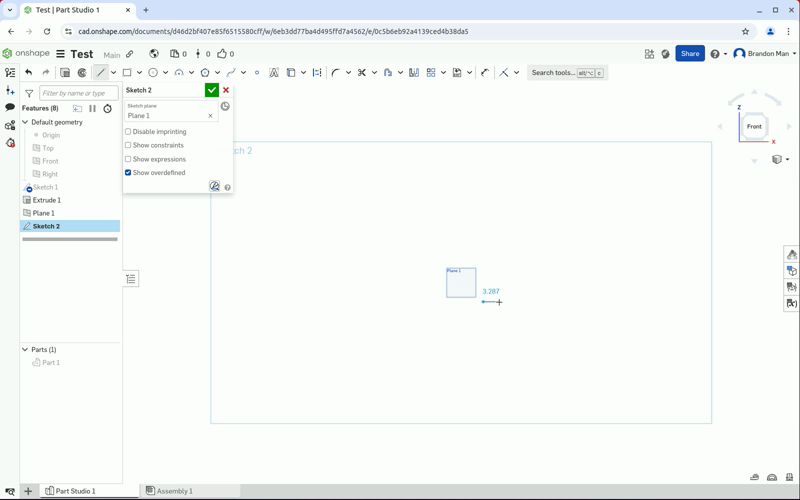
key_up(shift)
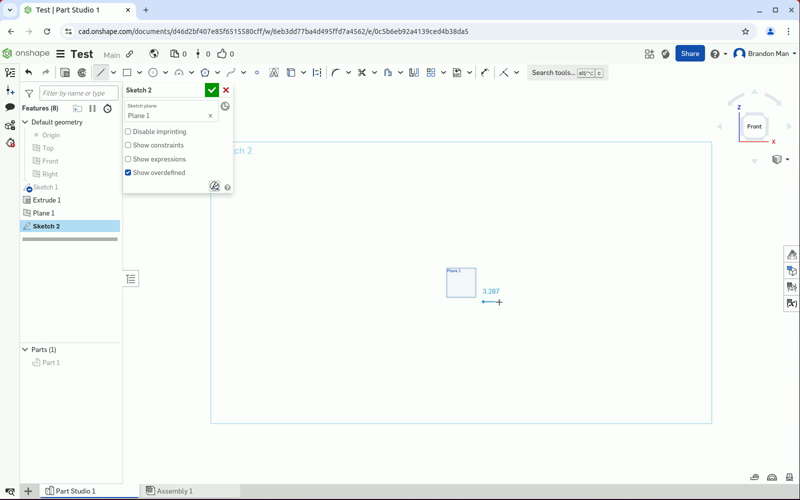
key_down(shift)
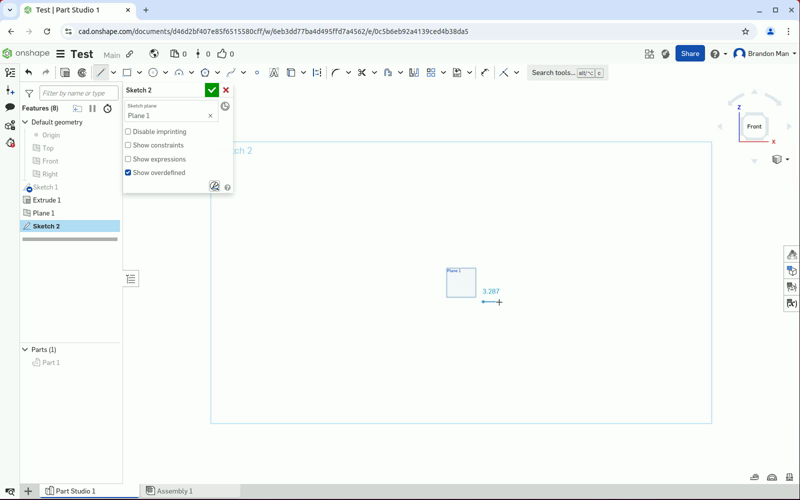
mouse_move(529, 301)
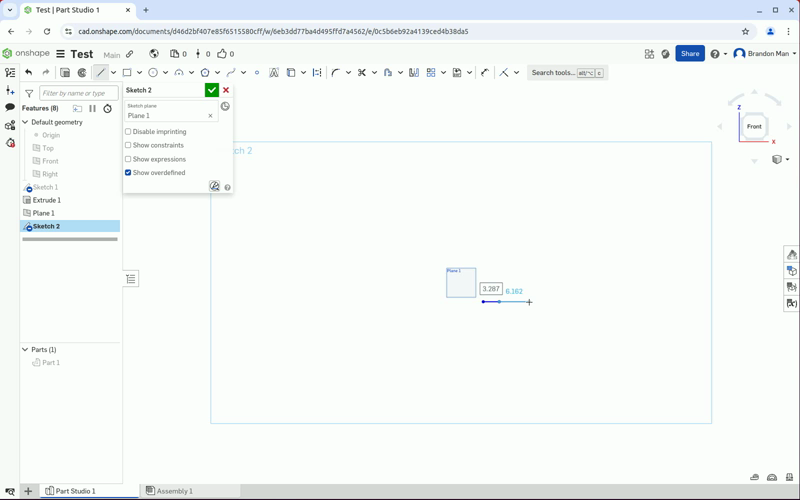
mouse_move(499, 263)
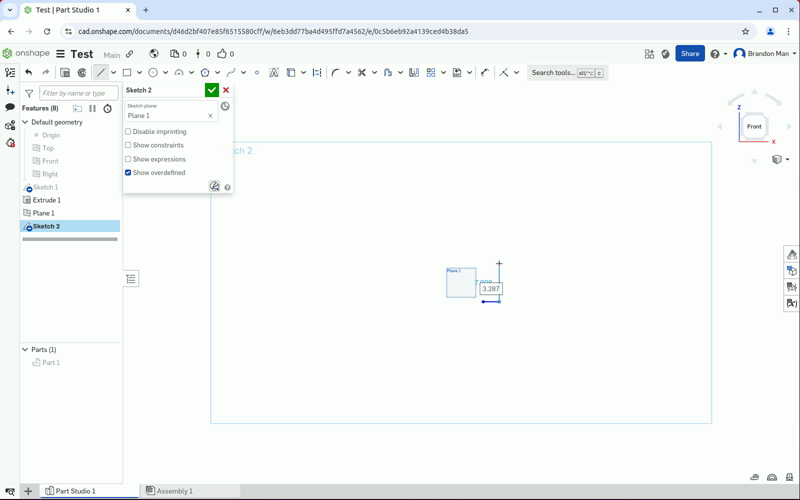
click(499, 263)
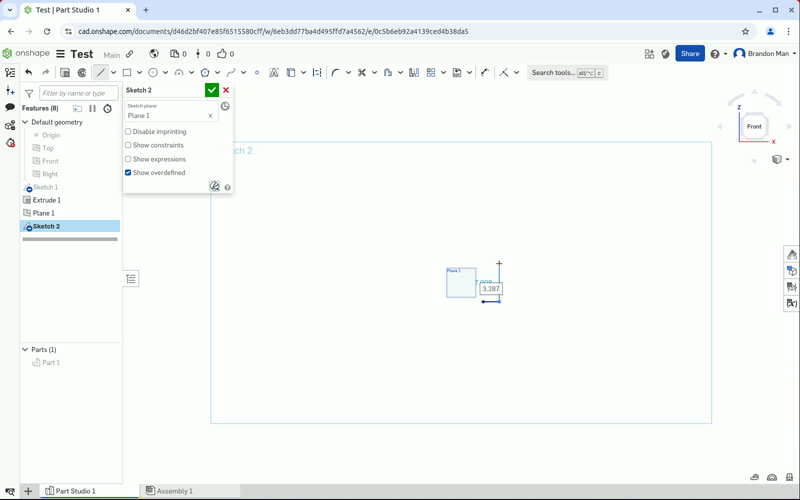
key_up(shift)
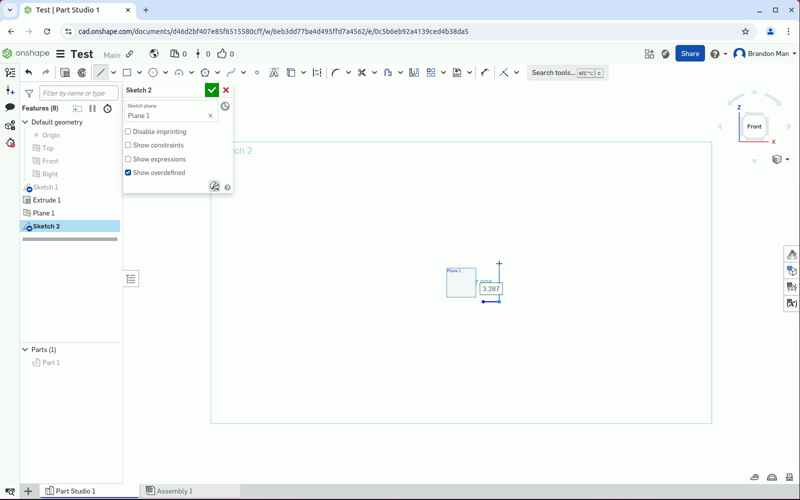
key_down(shift)
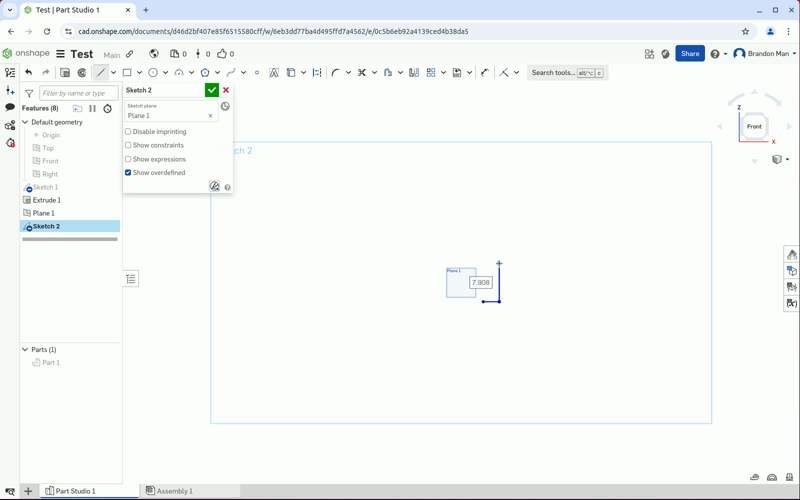
mouse_move(529, 263)
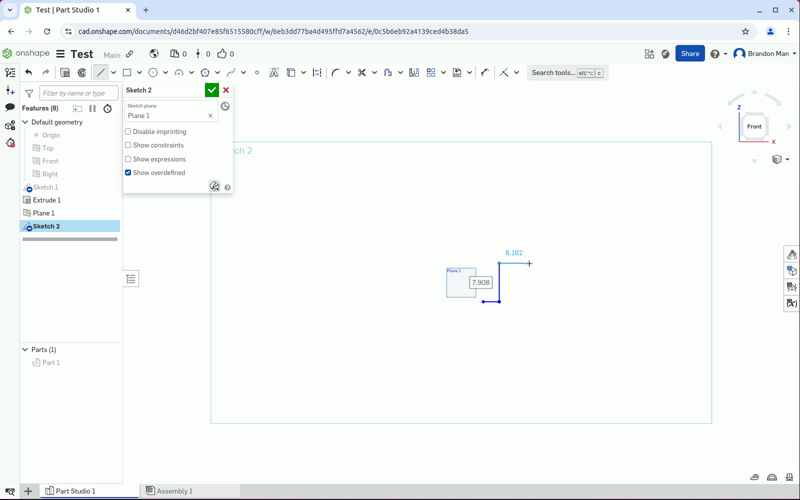
mouse_move(483, 263)
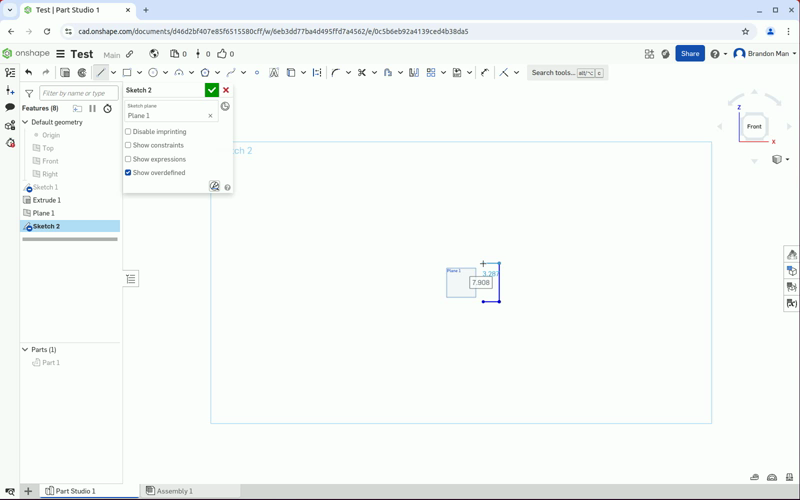
click(483, 263)
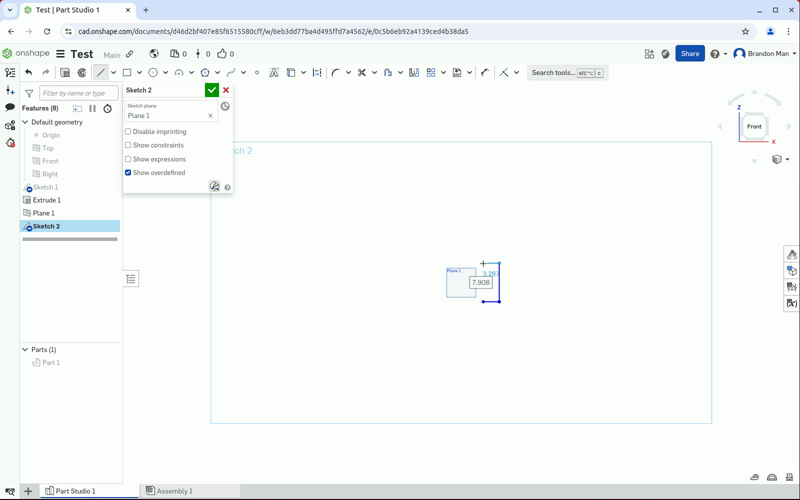
key_up(shift)
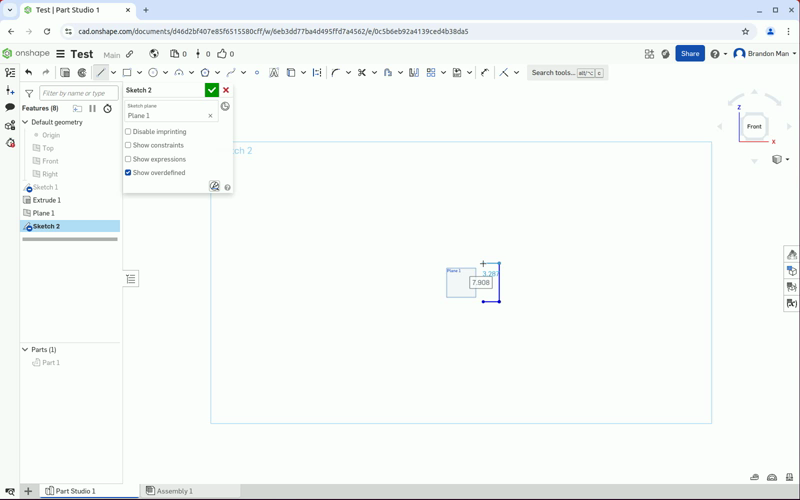
mouse_move(513, 263)
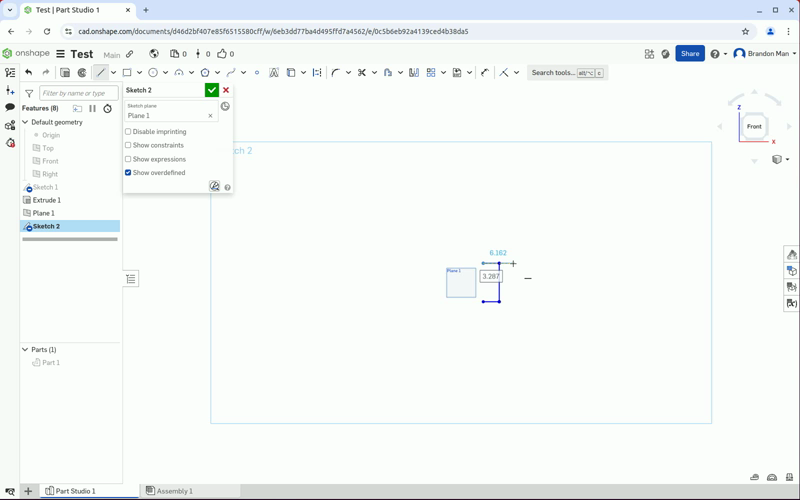
key_down(shift)
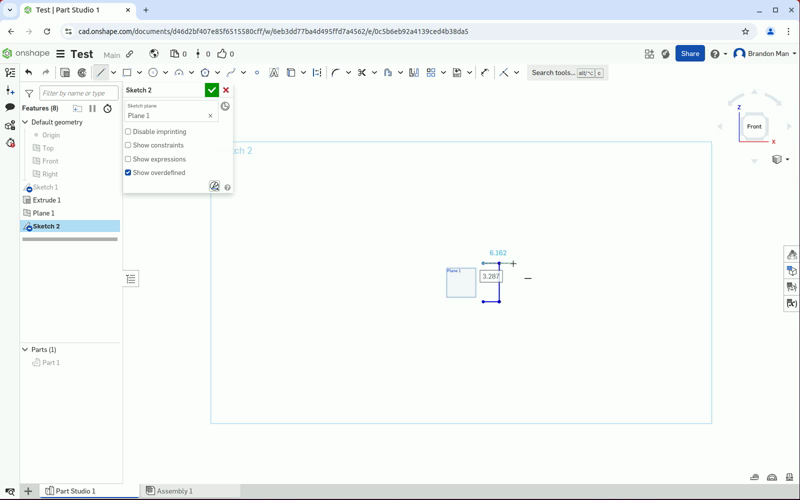
mouse_move(483, 301)
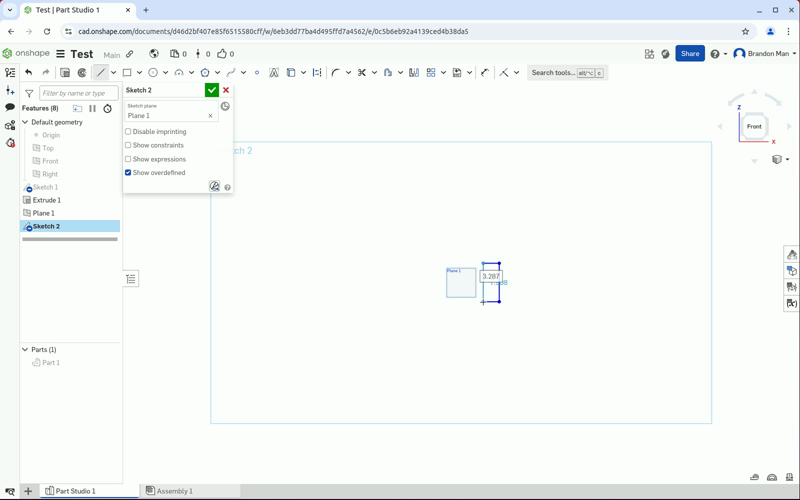
key_up(shift)
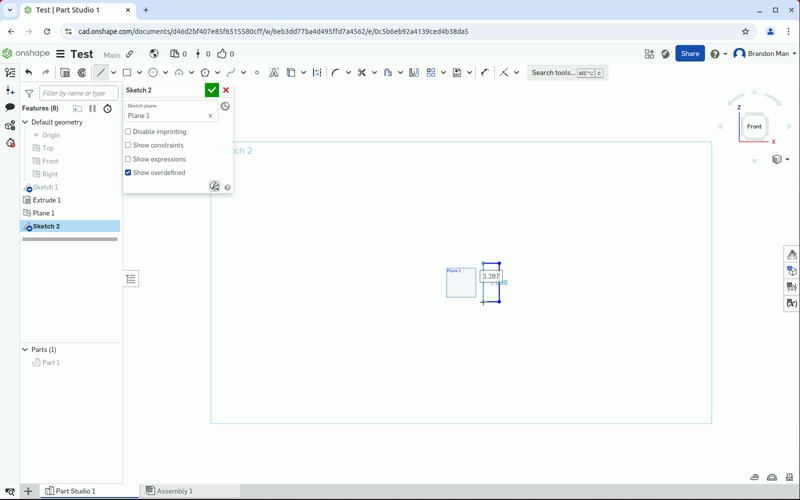
click(483, 301)
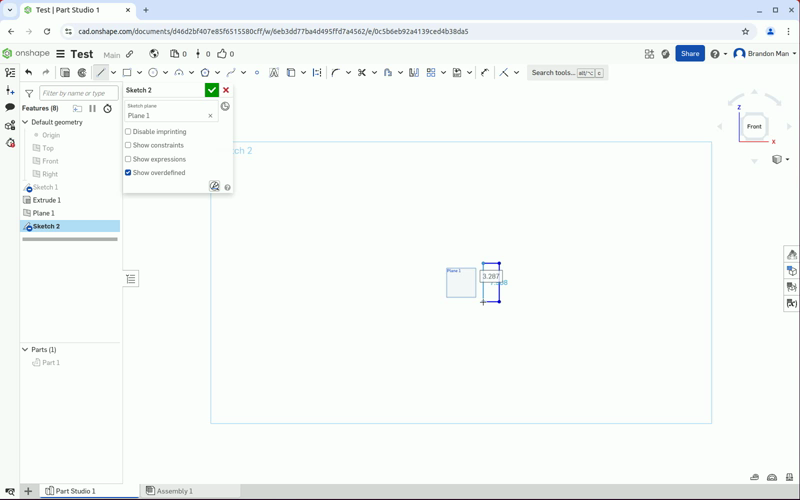
key(esc)
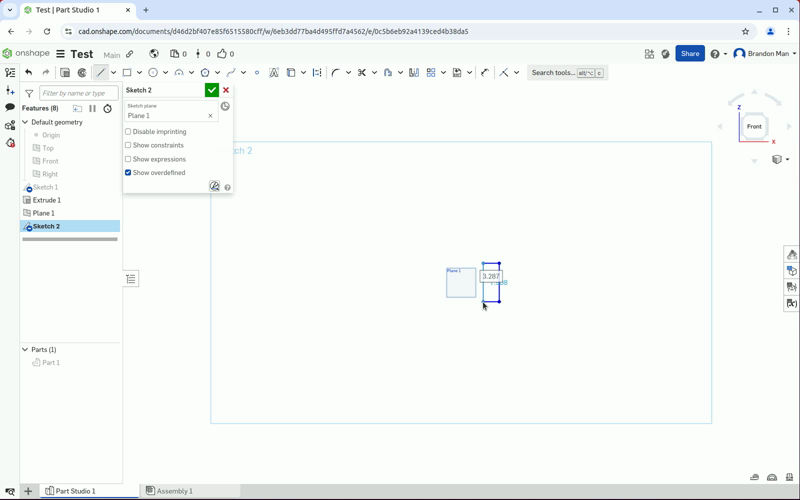
mouse_move(487, 294)
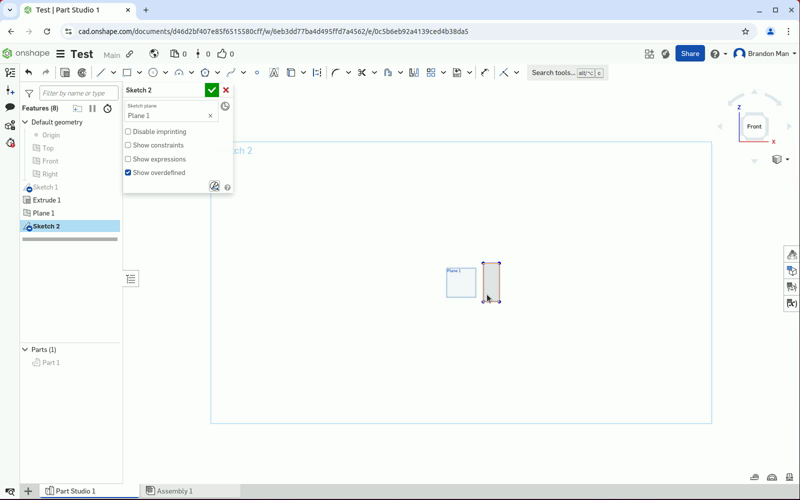
scroll(6)
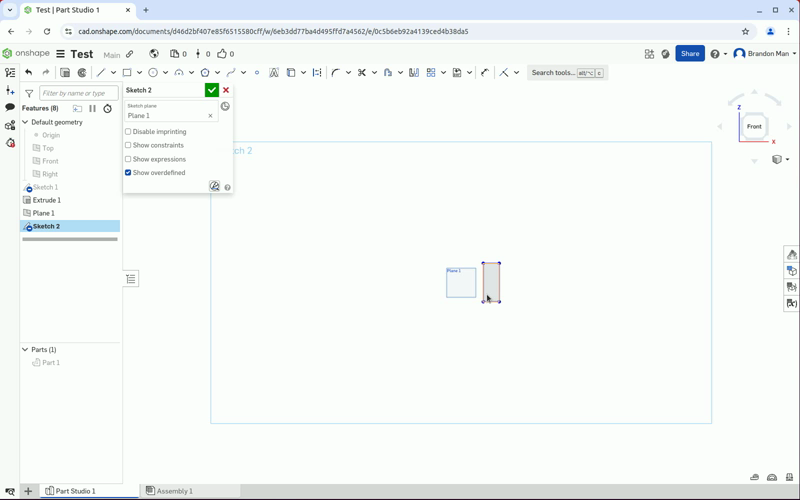
scroll(6)
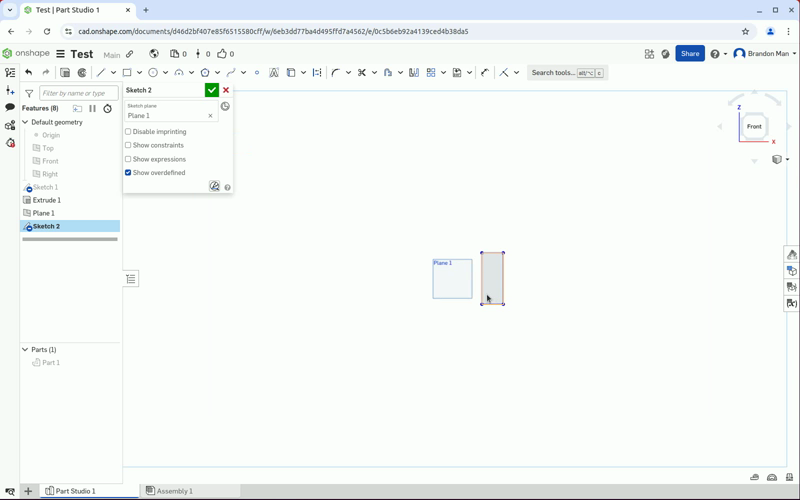
scroll(6)
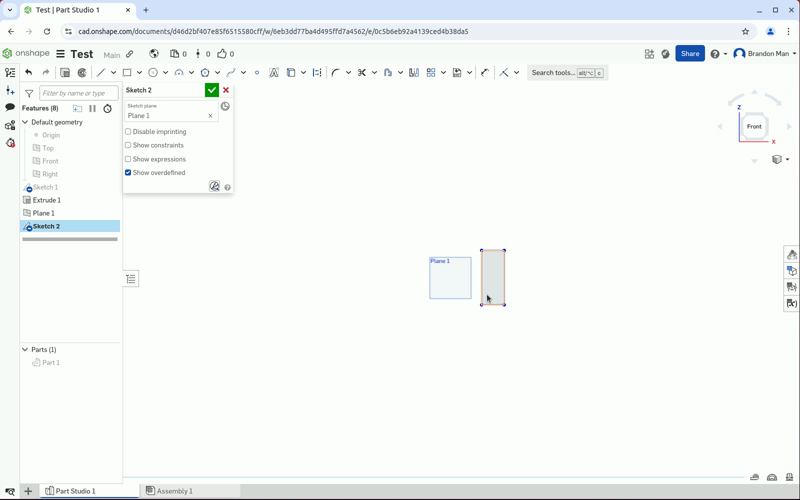
scroll(6)
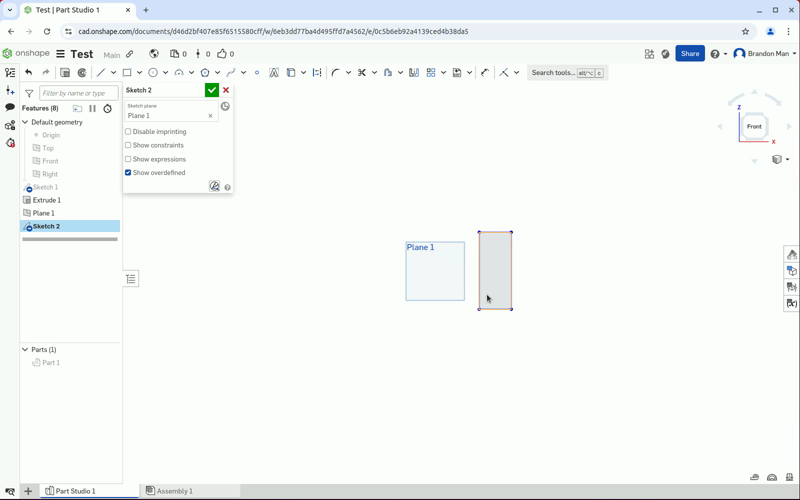
scroll(6)
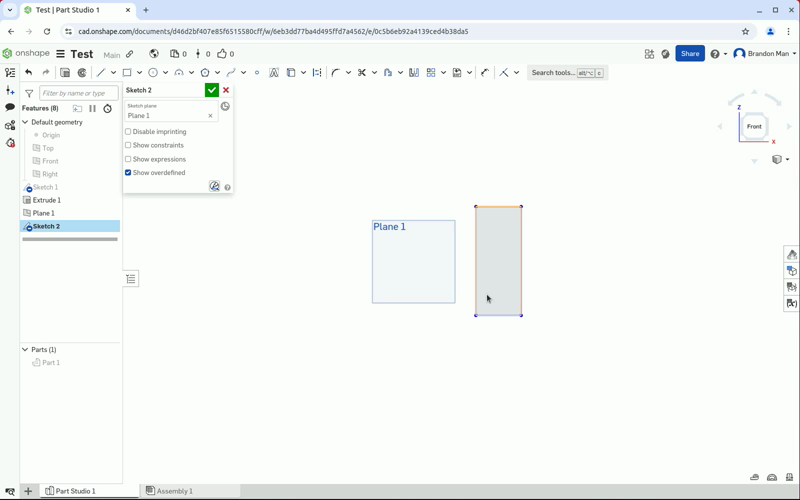
scroll(6)
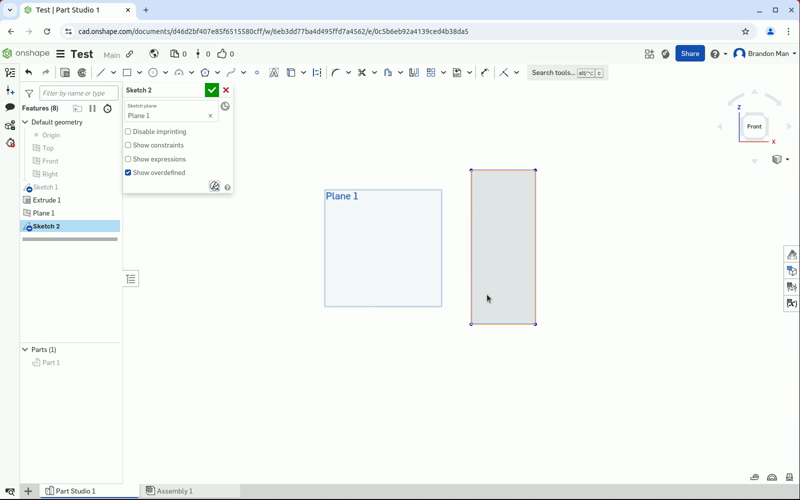
scroll(6)
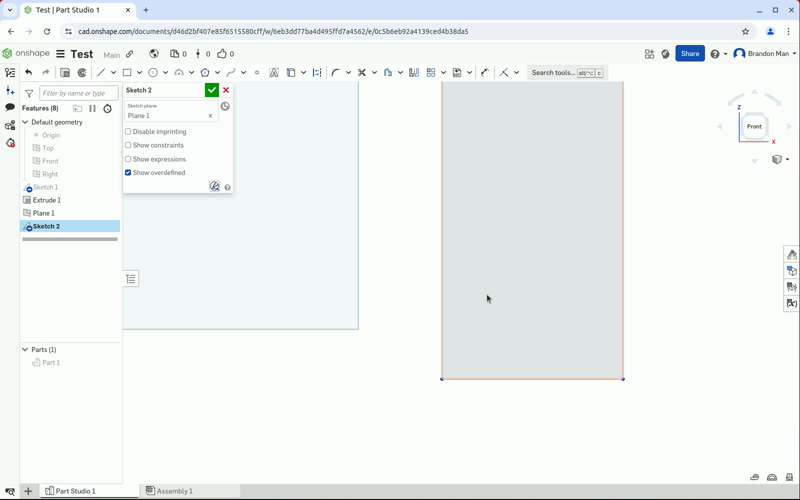
click(487, 294)
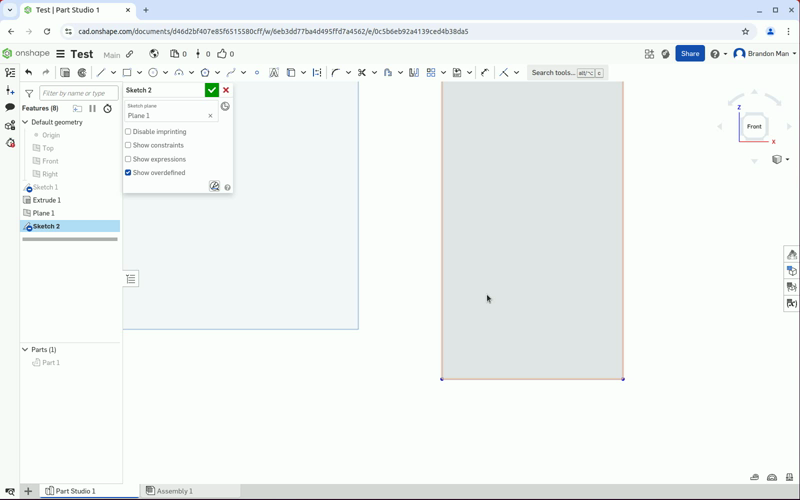
scroll(-6)
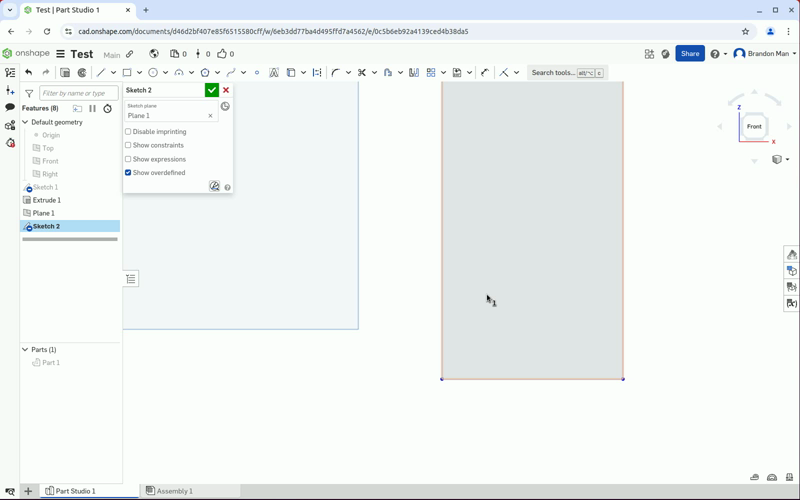
scroll(-6)
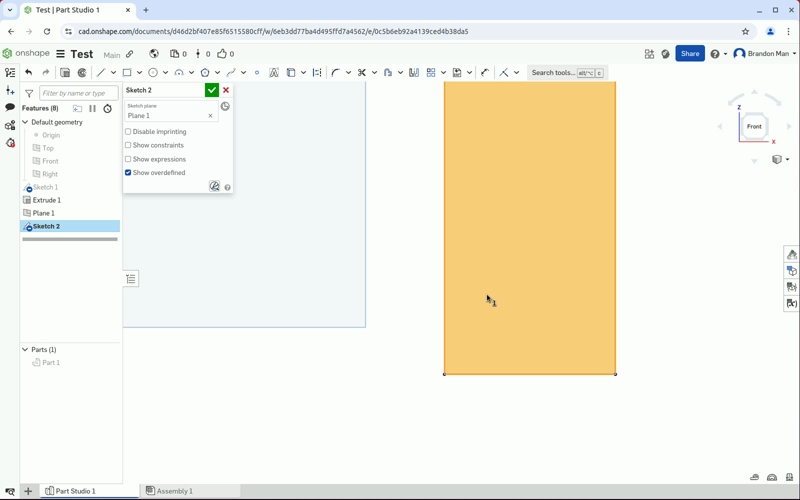
scroll(-6)
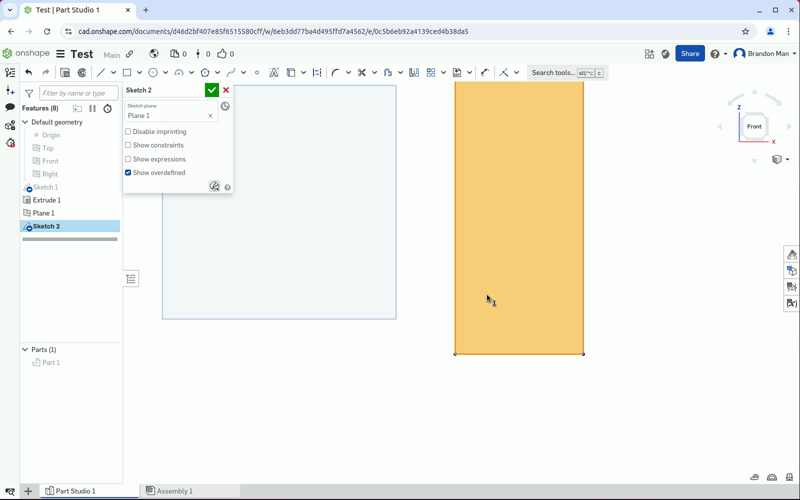
scroll(-6)
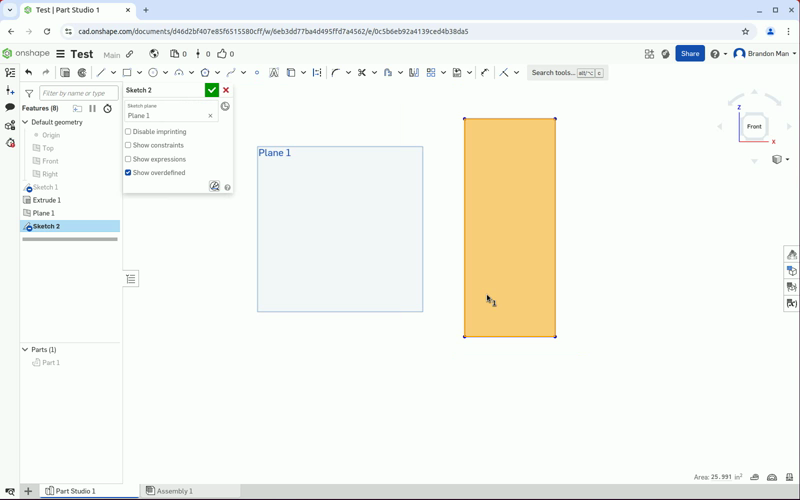
scroll(-6)
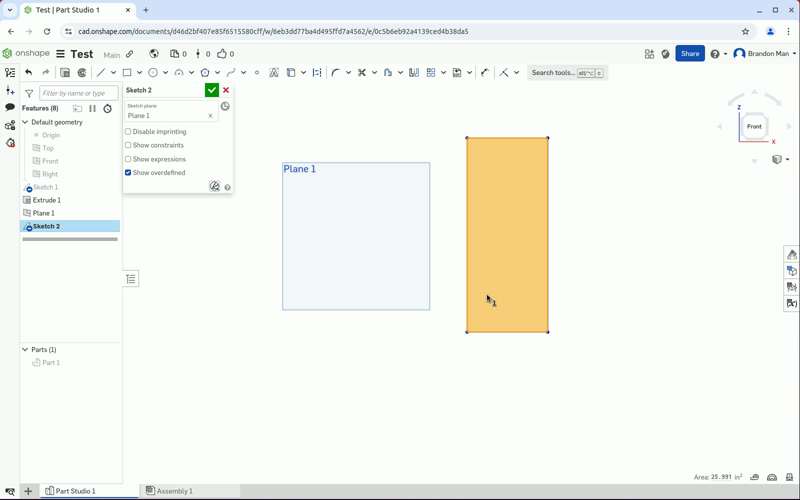
scroll(-6)
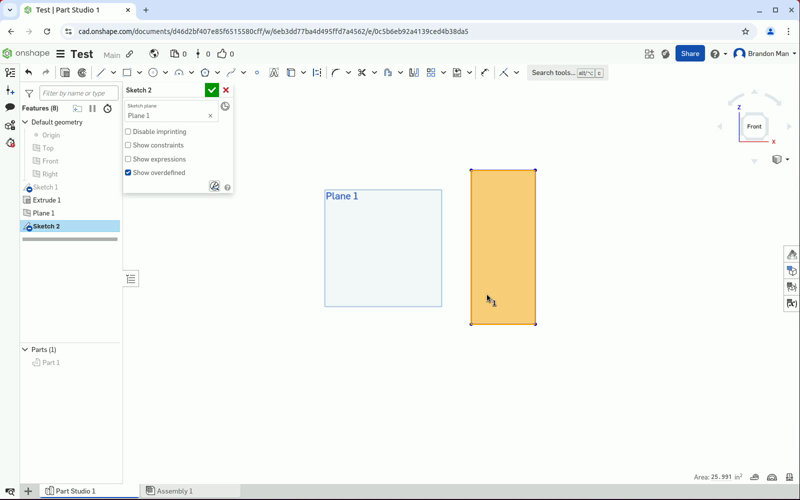
scroll(-6)
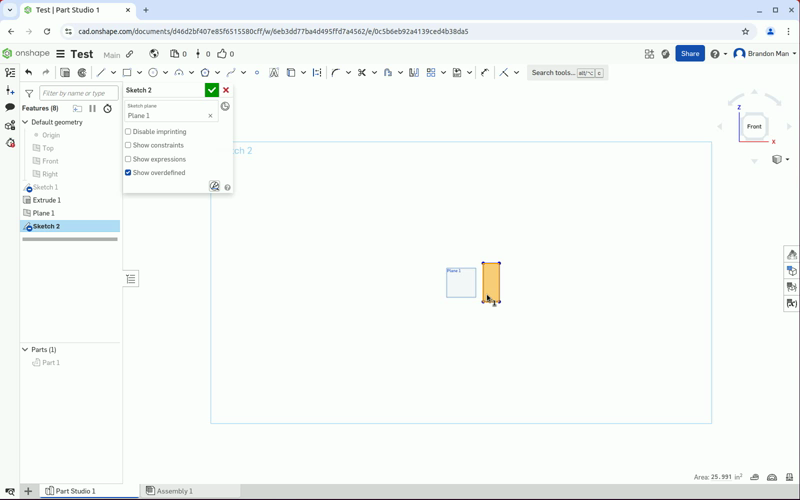
mouse_move(73, 352)
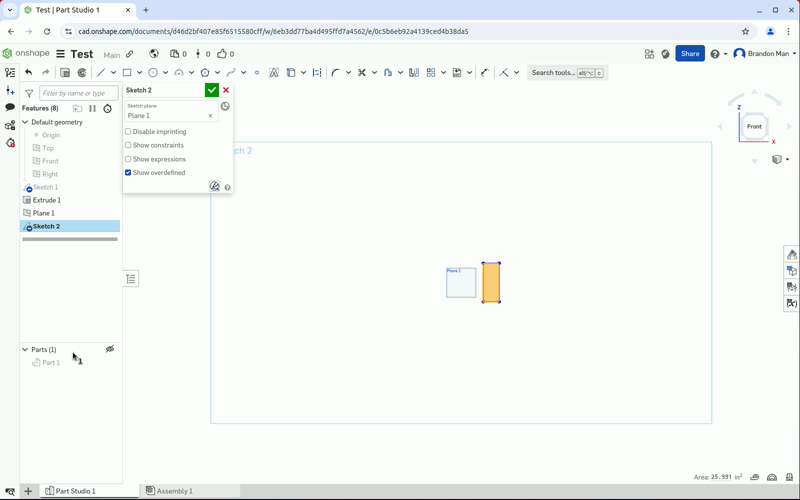
key(shift+y)
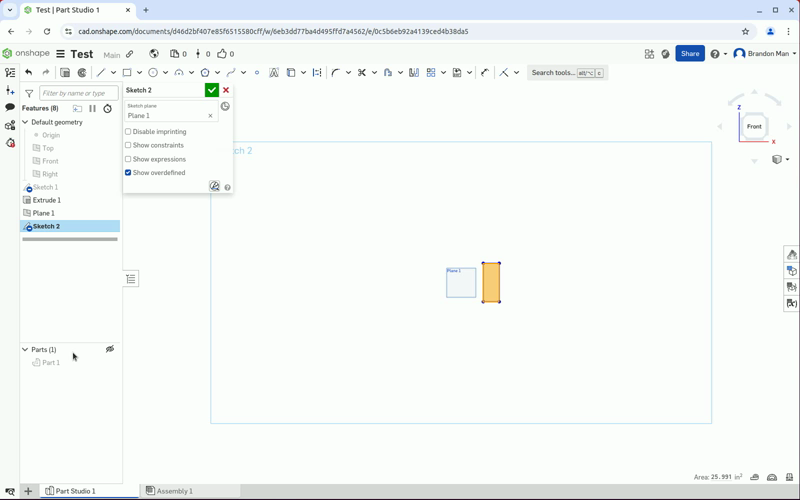
key(shift+e)
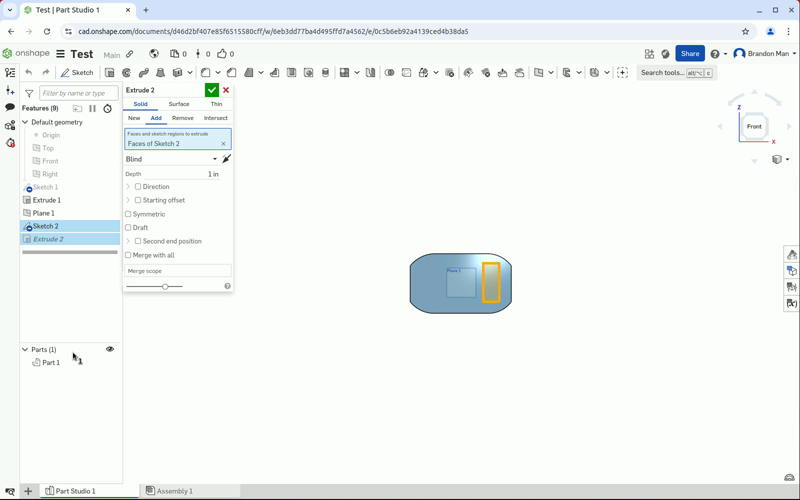
mouse_move(143, 106)
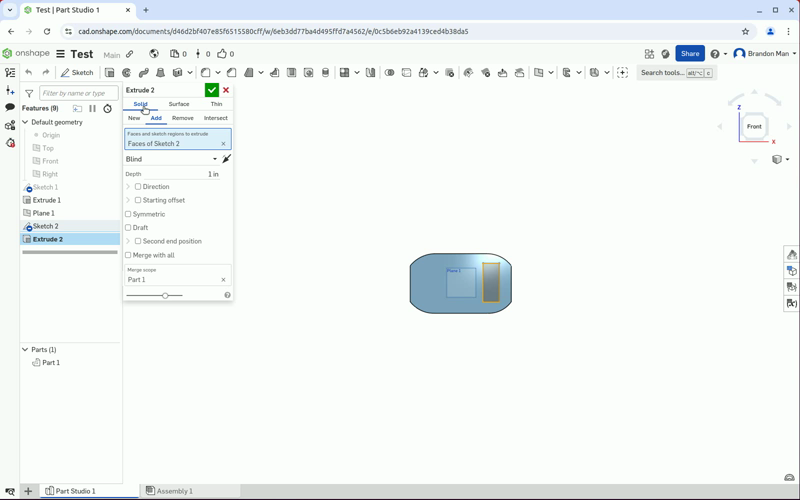
click(143, 106)
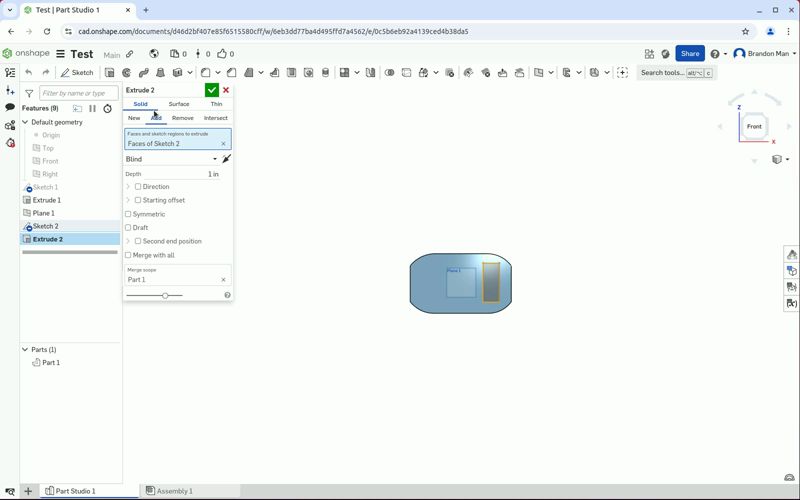
mouse_move(186, 120)
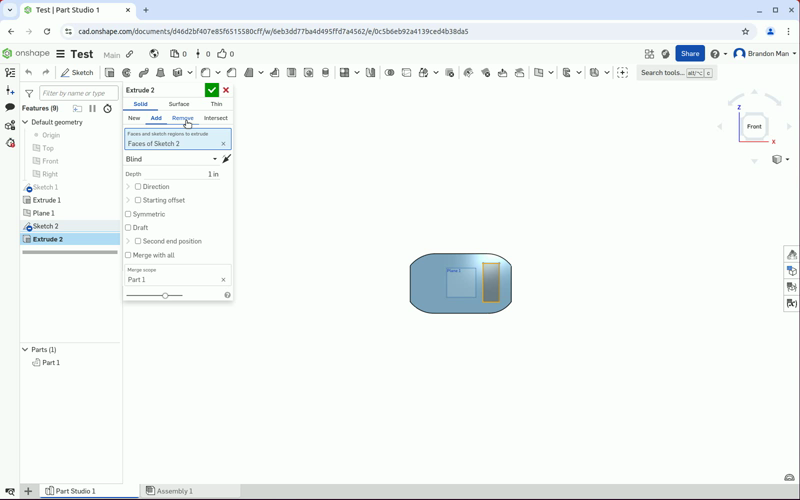
click(186, 120)
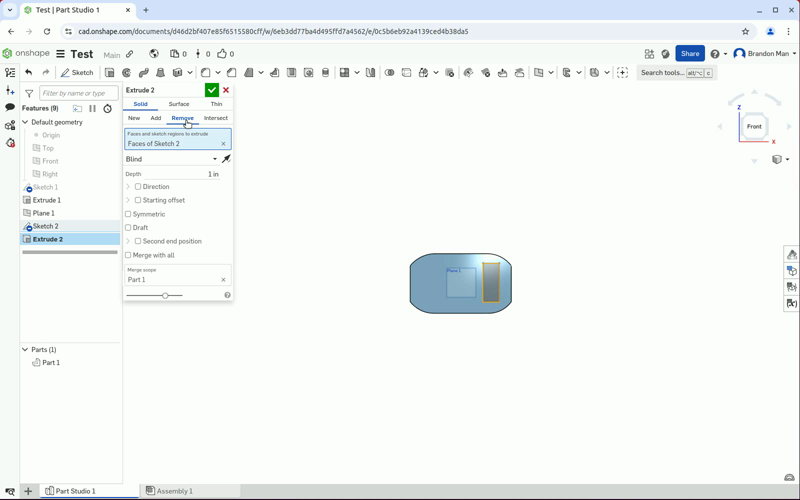
key(tab, 4)
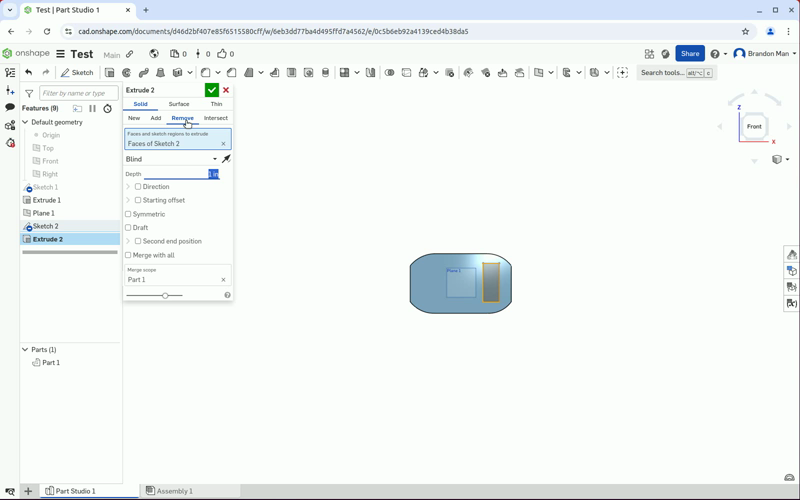
text(5.777)
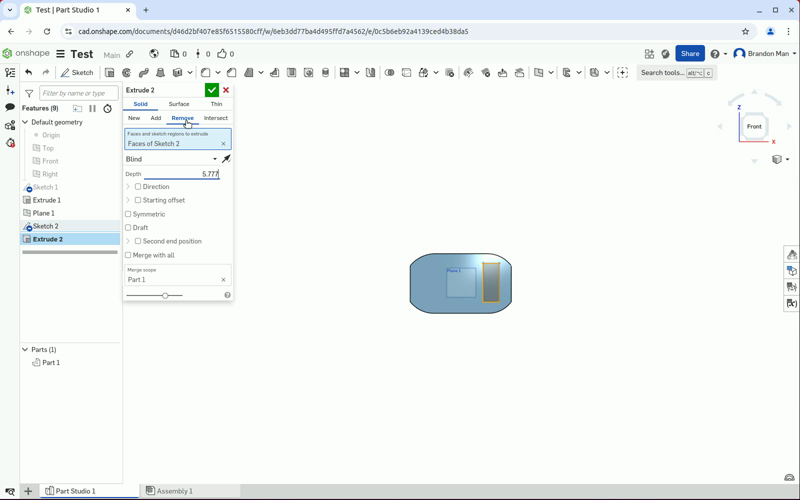
key(tab, 6)
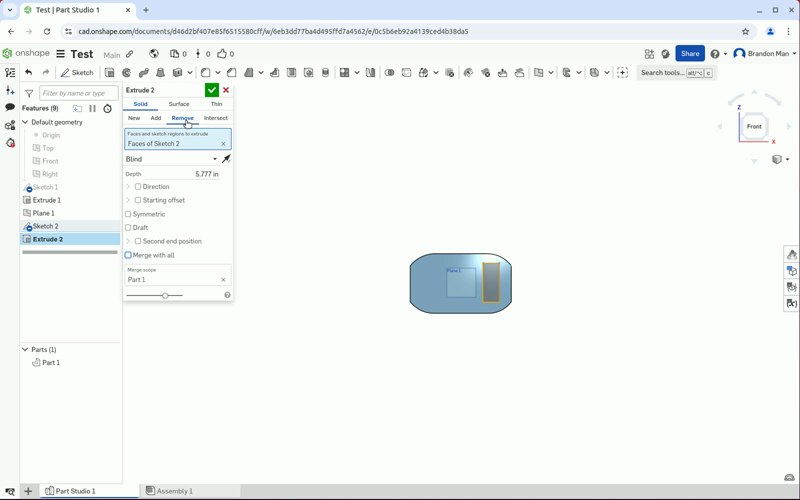
key(space)
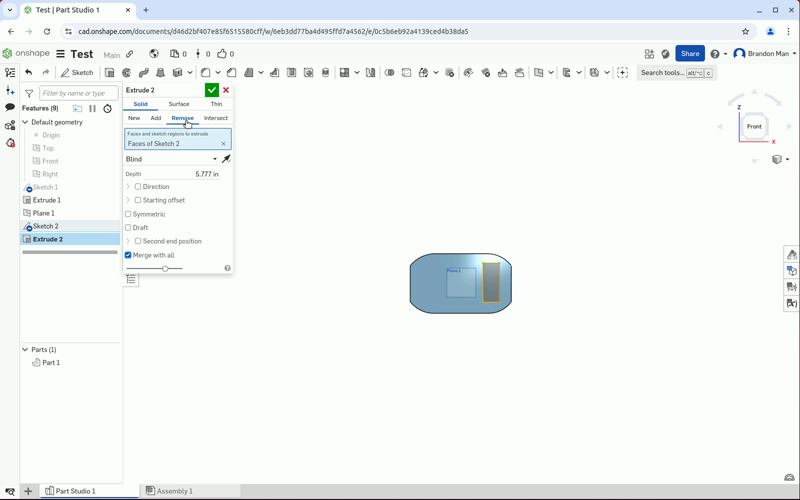
key(enter)
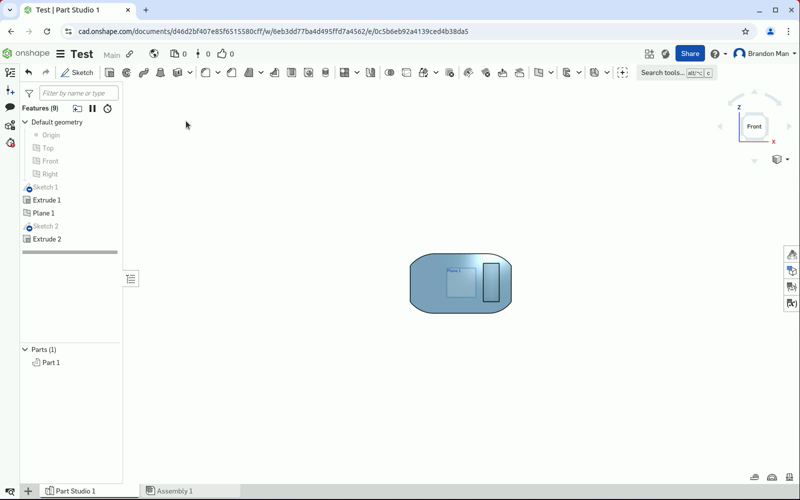
key(shift+h)
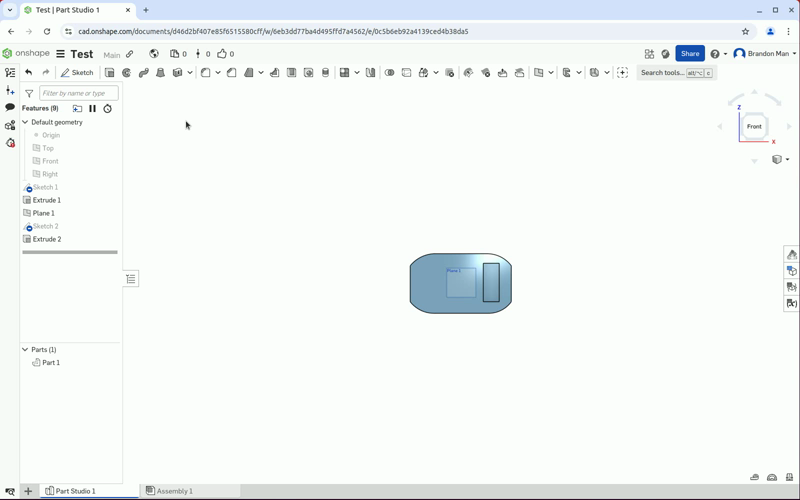
key(shift+h)
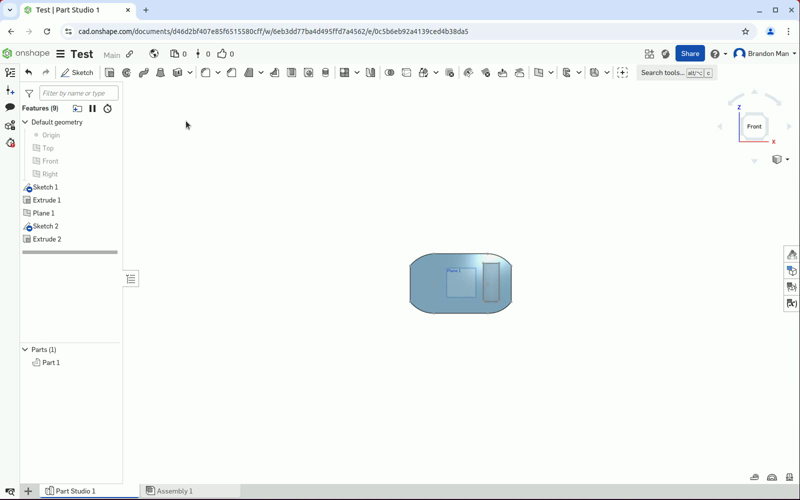
key(shift+7)
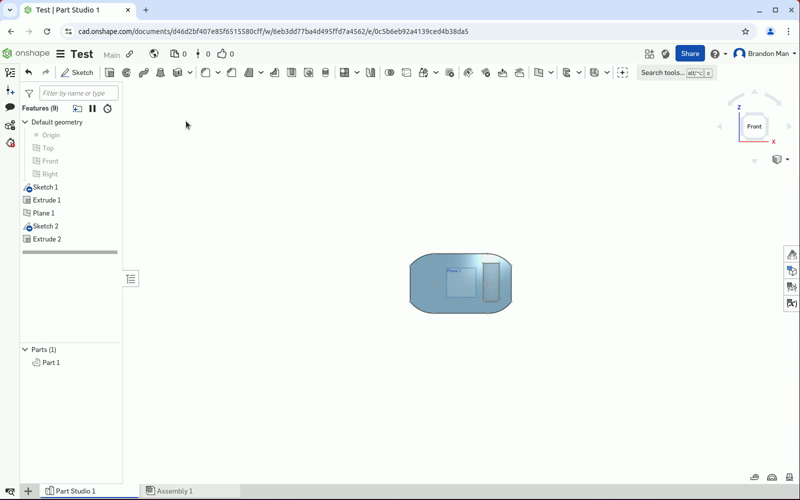
key(left, 2)
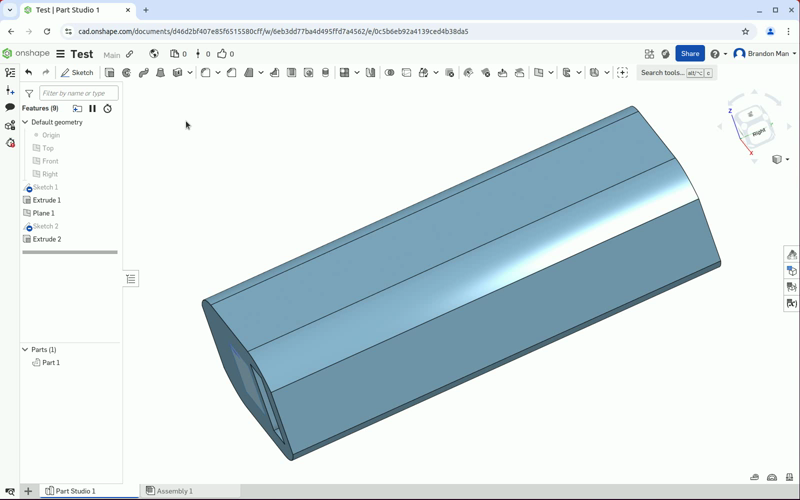
key(down, 2)
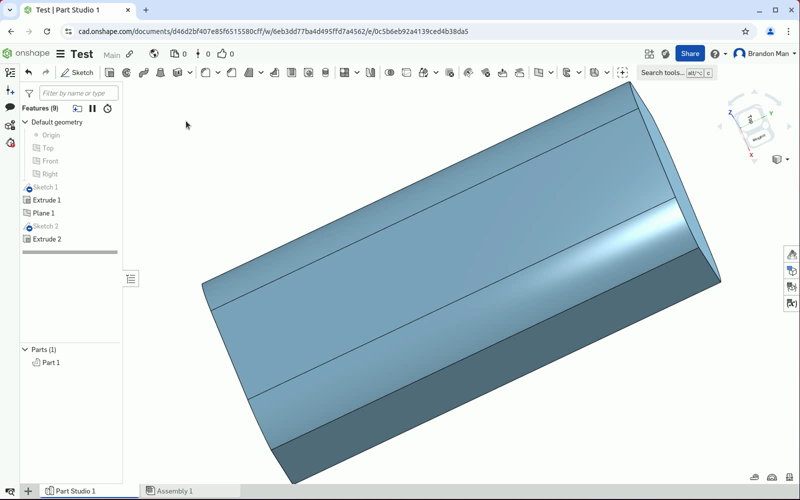
key(up, 2)
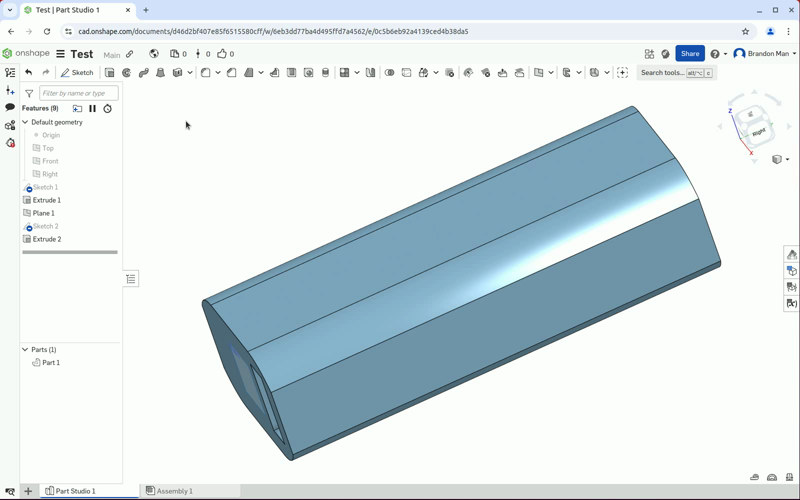
key(right, 2)
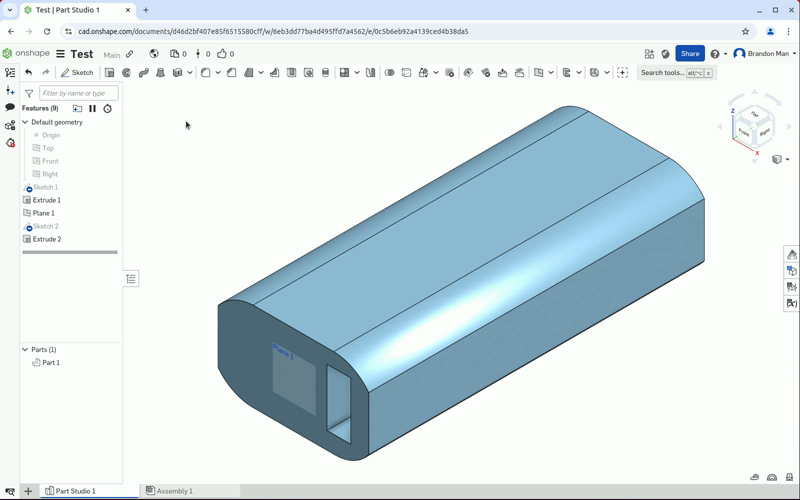
mouse_move(73, 189)
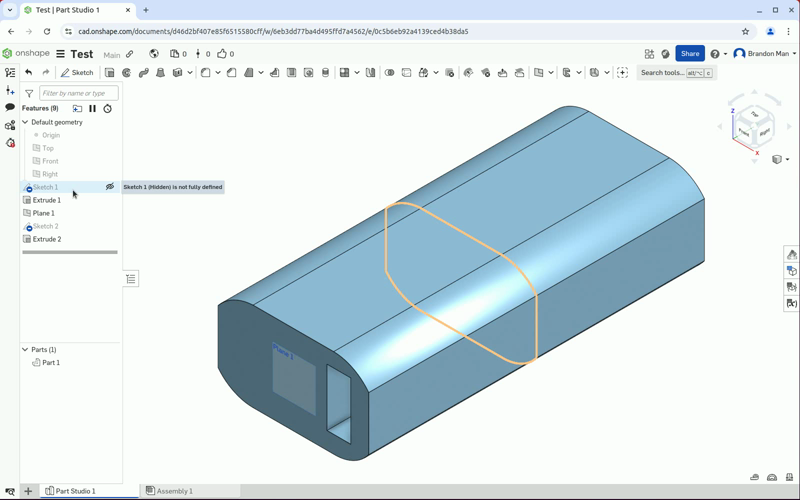
click(73, 189)